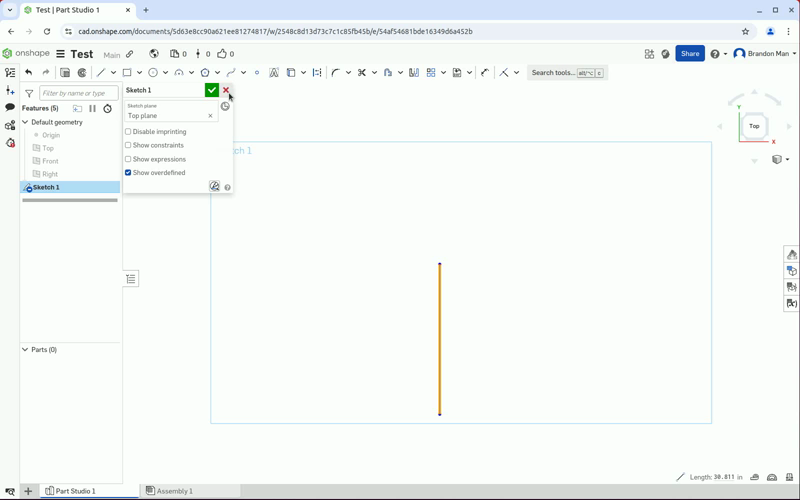
key(shift+h)
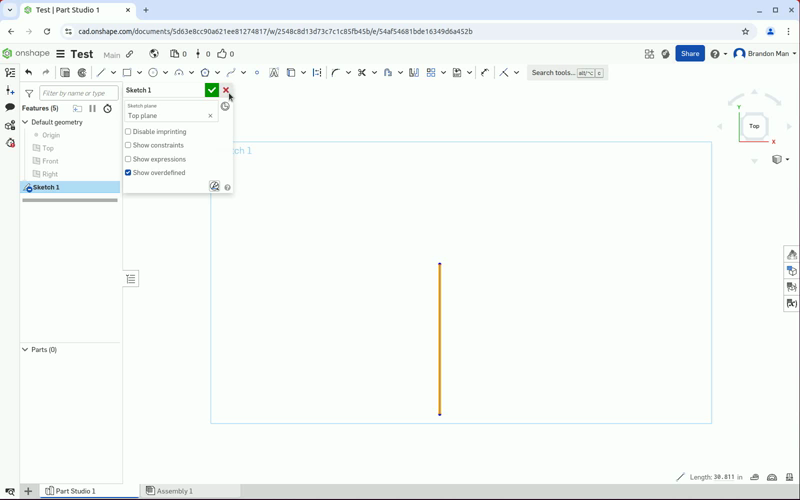
key(shift+s)
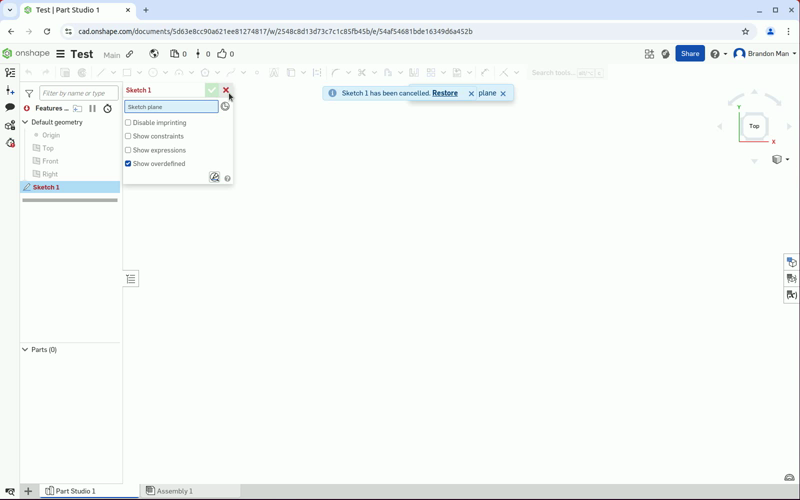
mouse_move(73, 150)
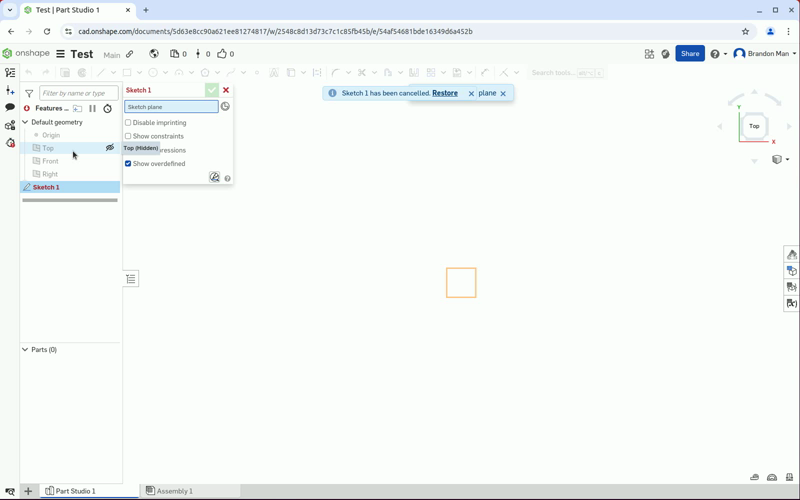
click(73, 150)
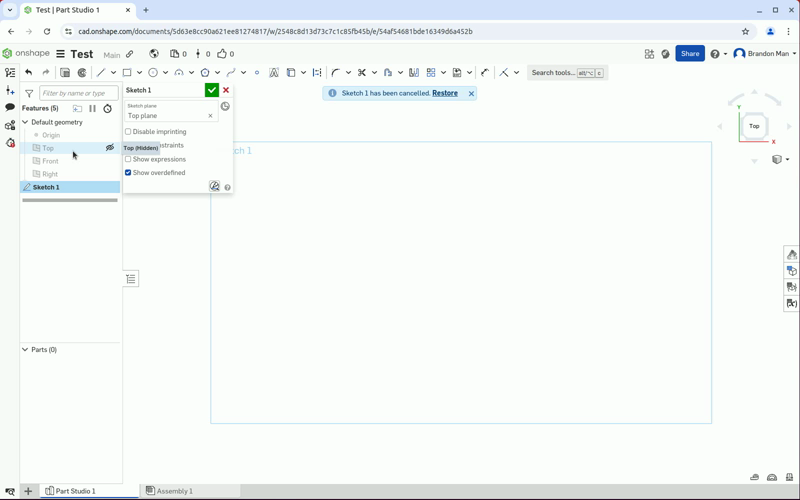
mouse_move(73, 352)
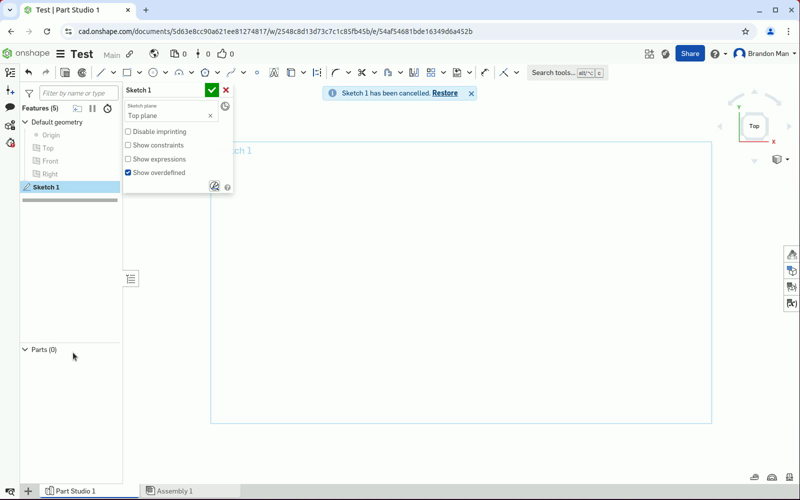
key(y)
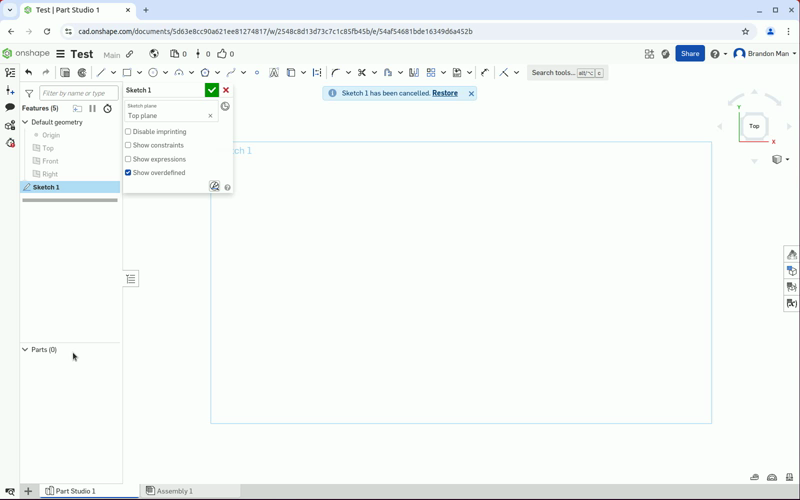
key(l)
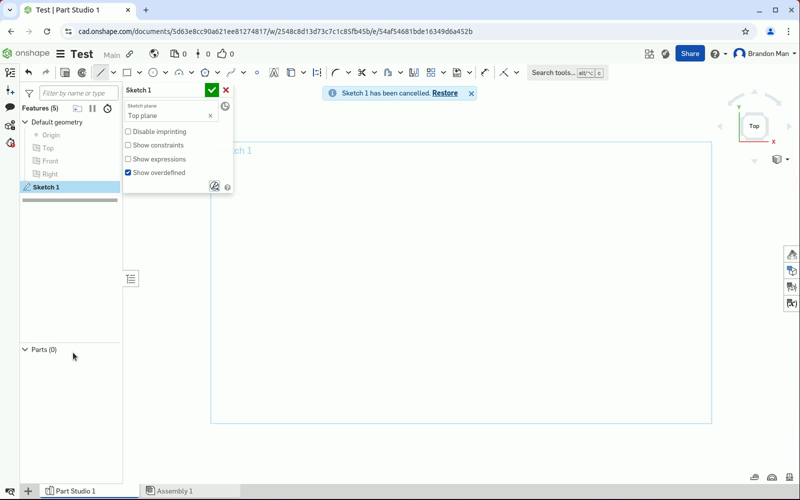
key_down(shift)
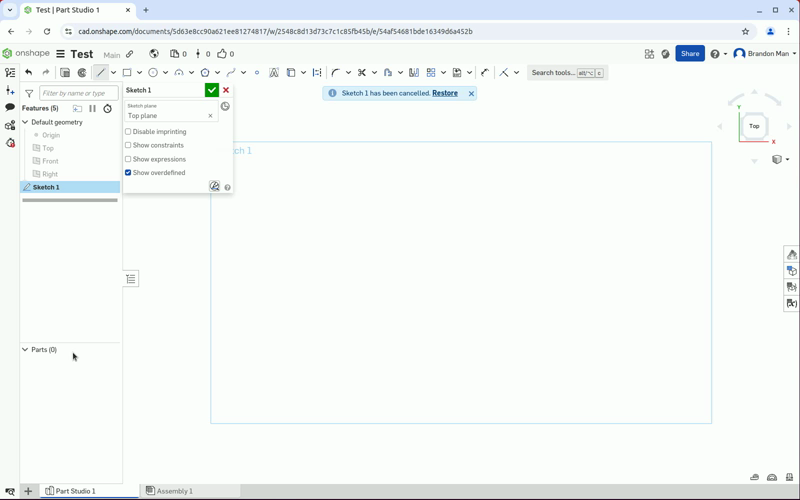
mouse_move(480, 327)
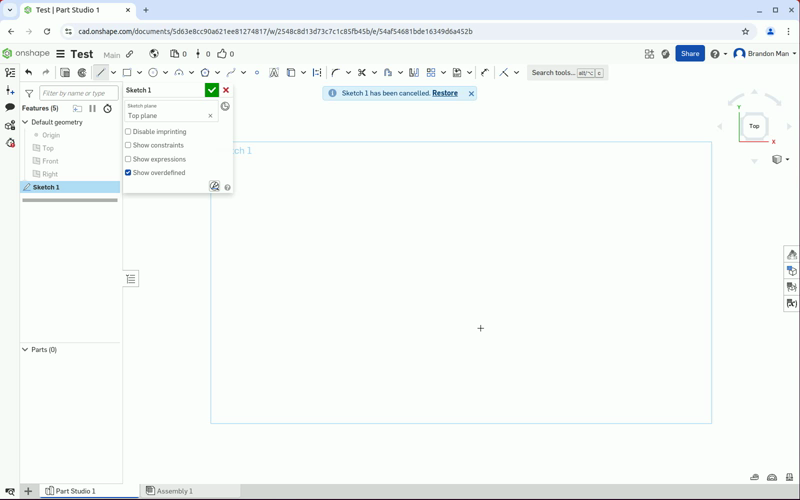
click(480, 327)
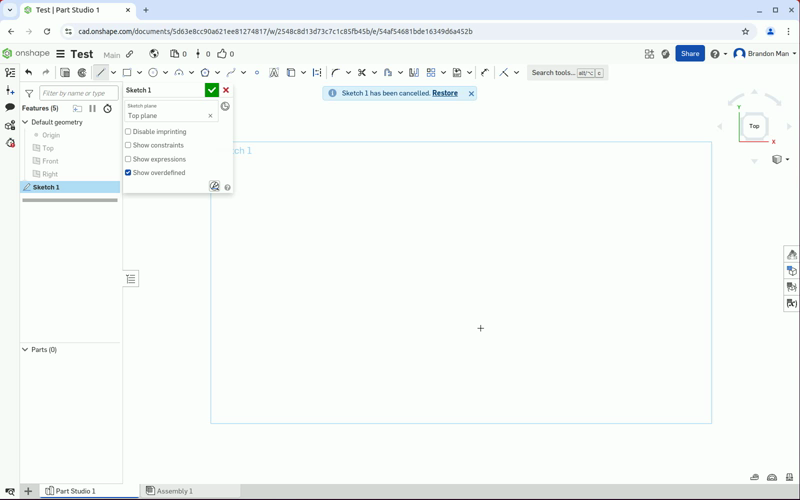
key_up(shift)
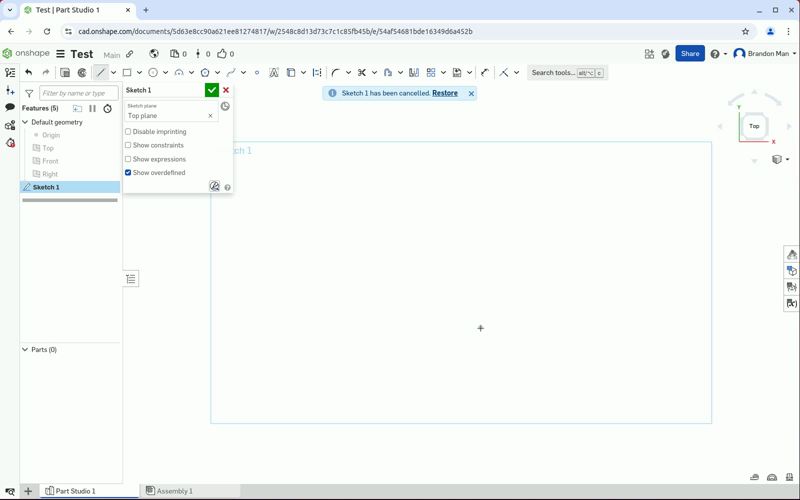
key_down(shift)
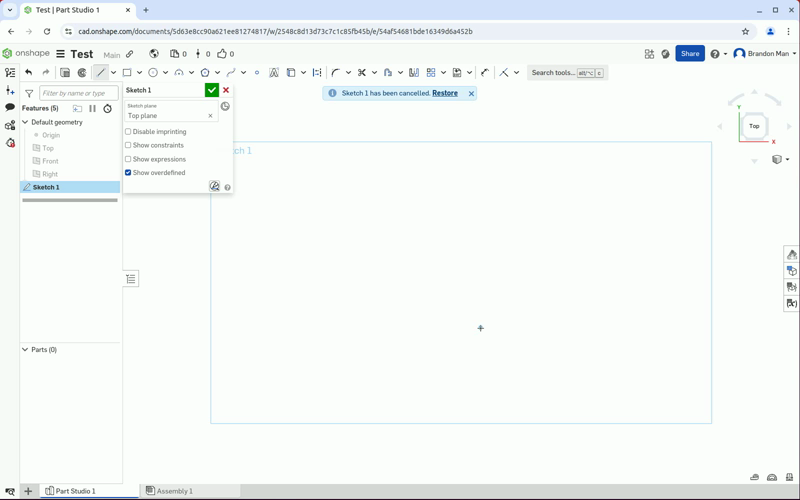
mouse_move(549, 327)
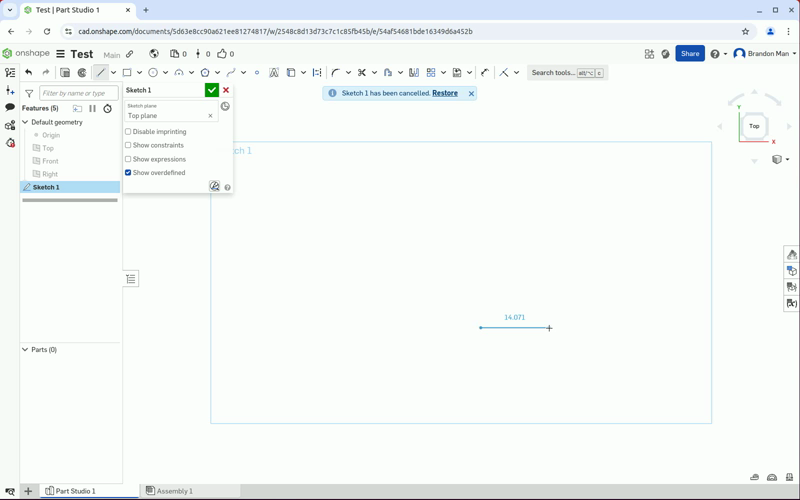
click(549, 327)
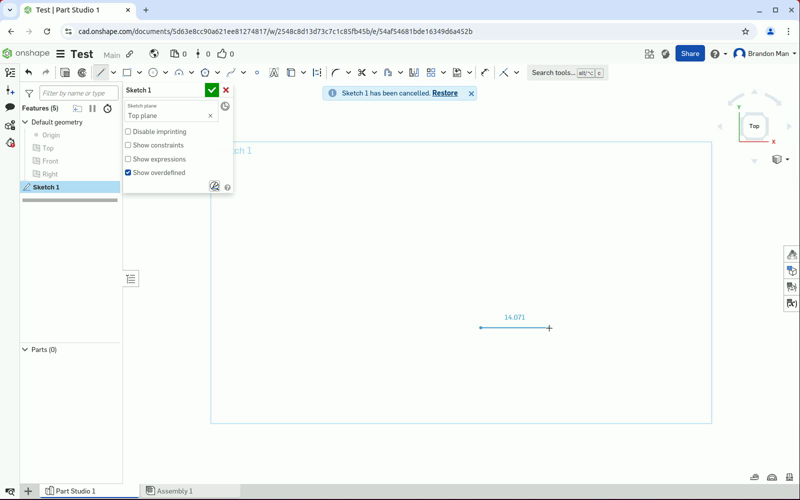
key_up(shift)
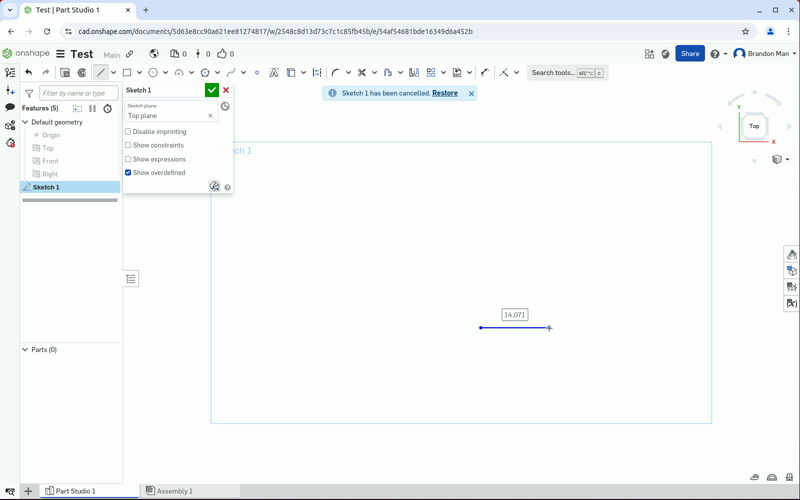
key_down(shift)
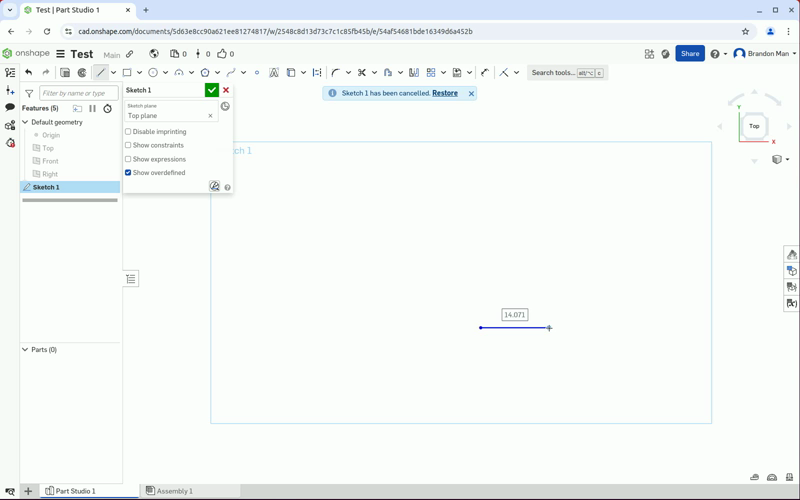
mouse_move(579, 327)
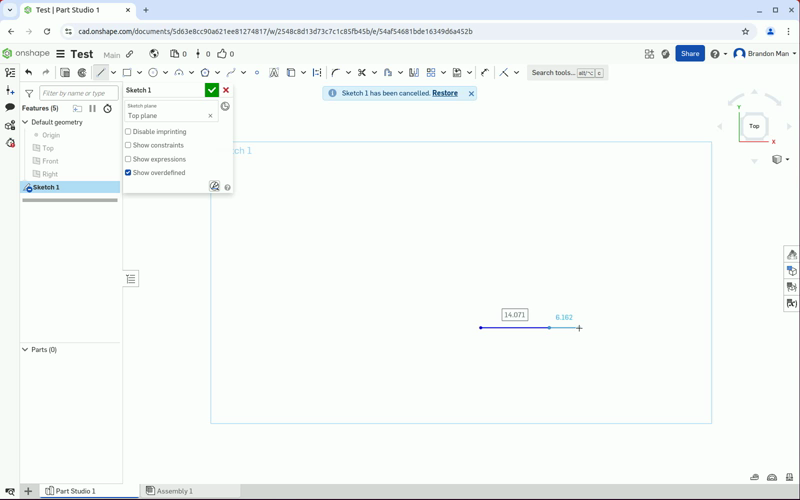
mouse_move(549, 304)
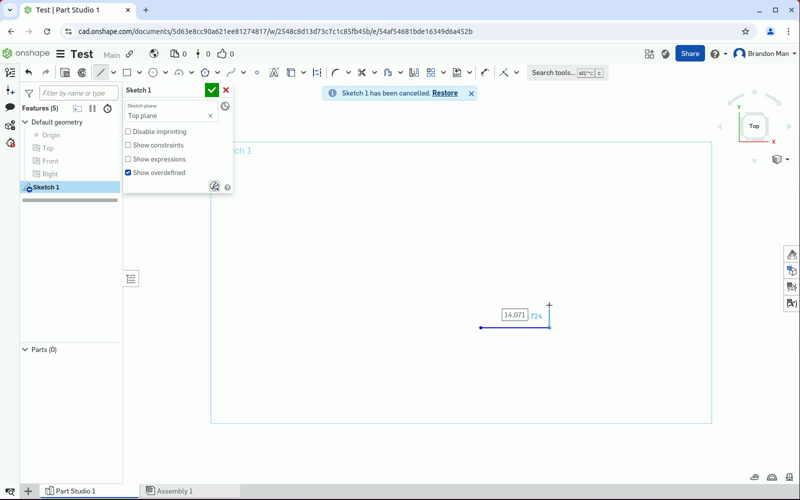
click(549, 304)
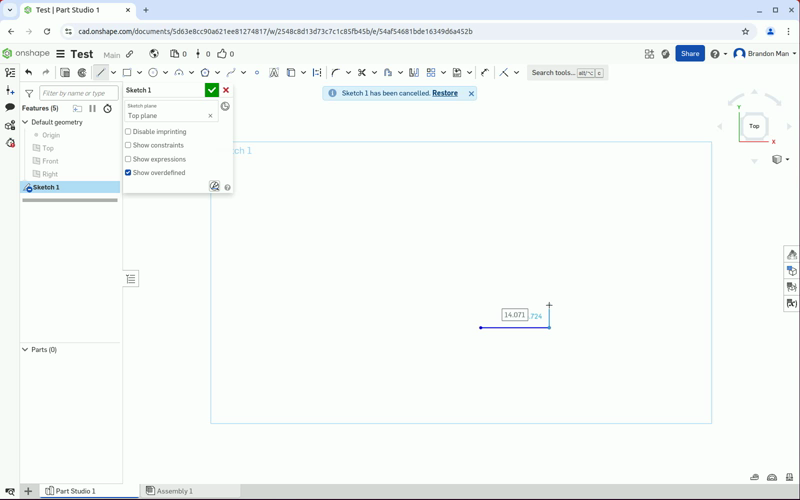
key_up(shift)
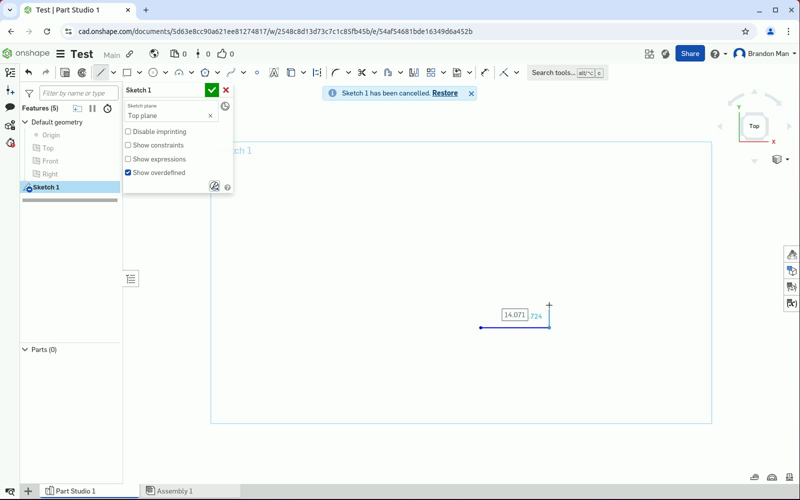
key_down(shift)
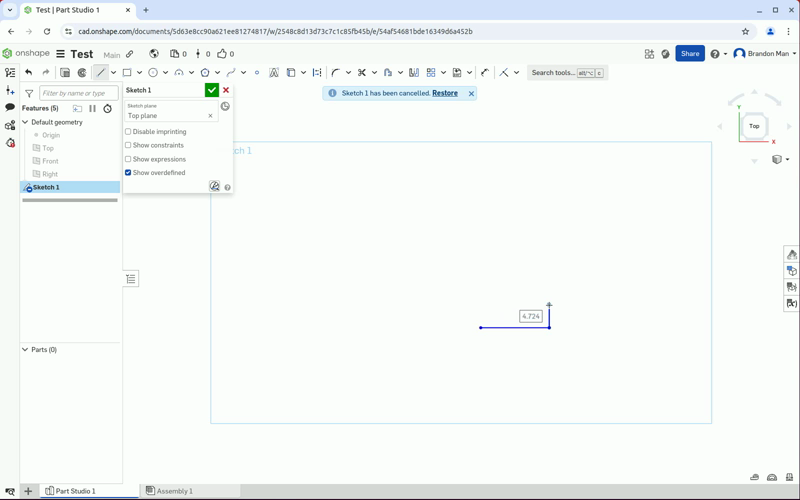
mouse_move(480, 304)
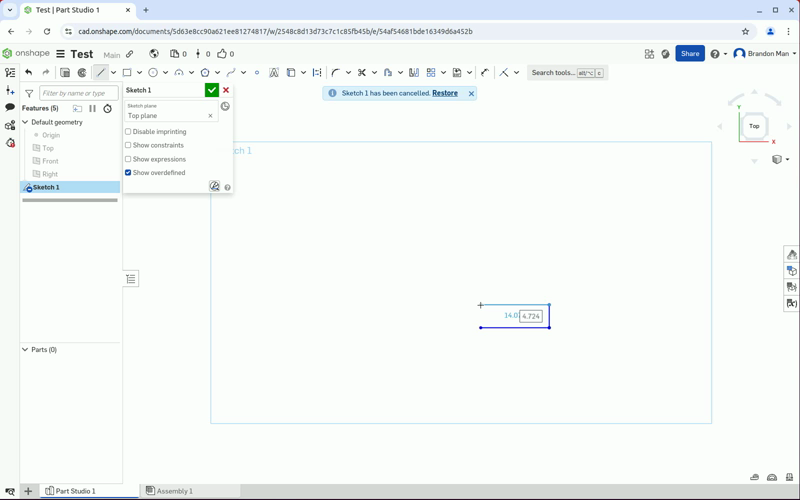
click(480, 304)
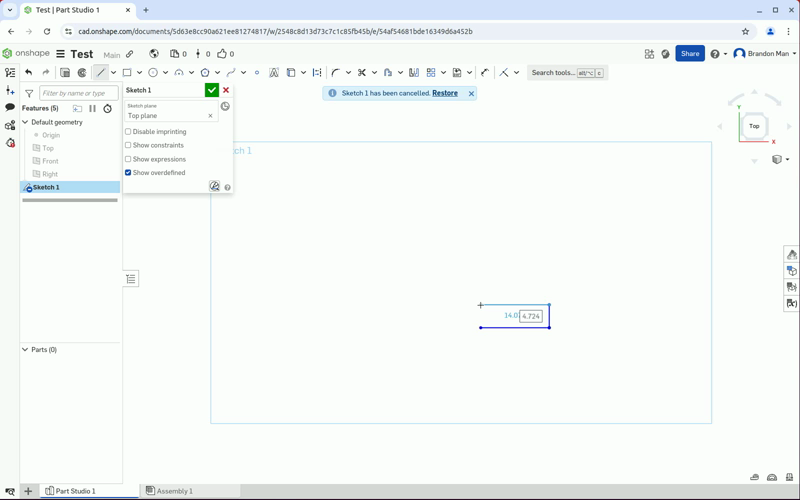
key_up(shift)
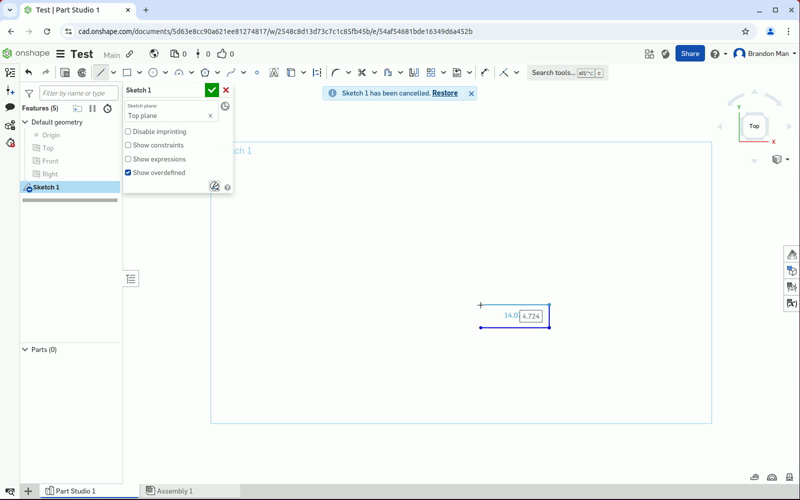
mouse_move(510, 304)
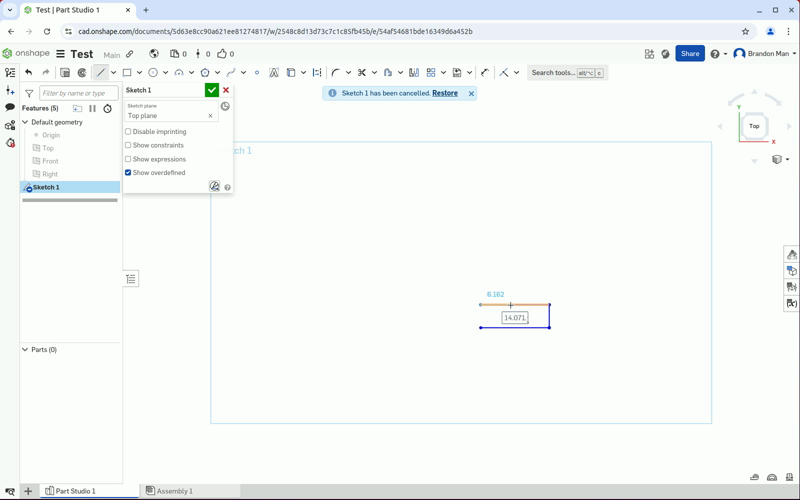
key_down(shift)
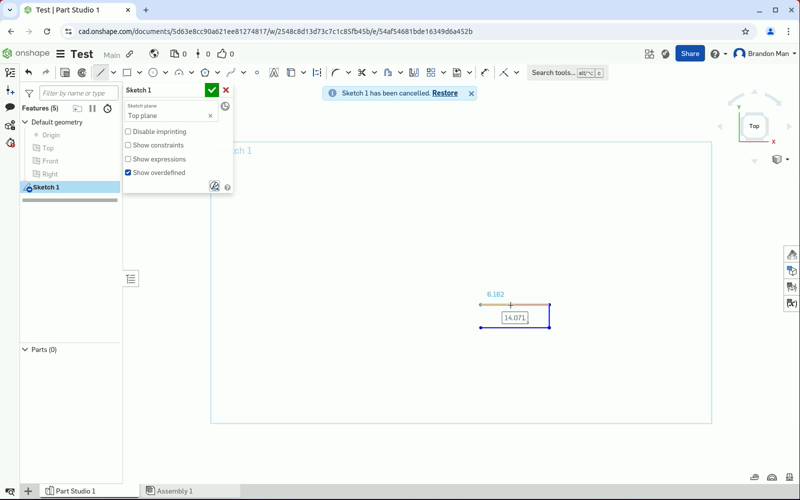
mouse_move(480, 327)
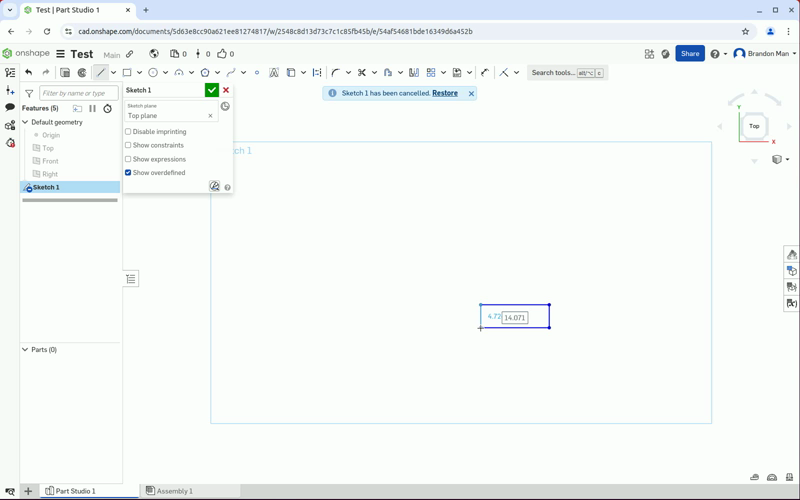
key_up(shift)
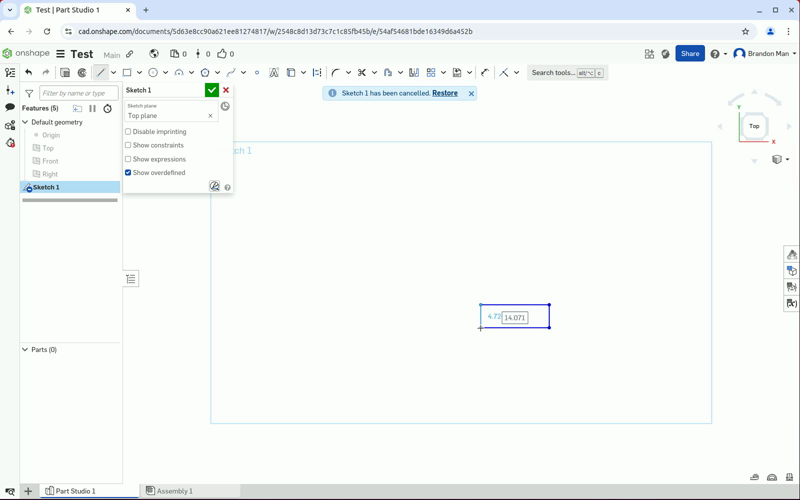
click(480, 327)
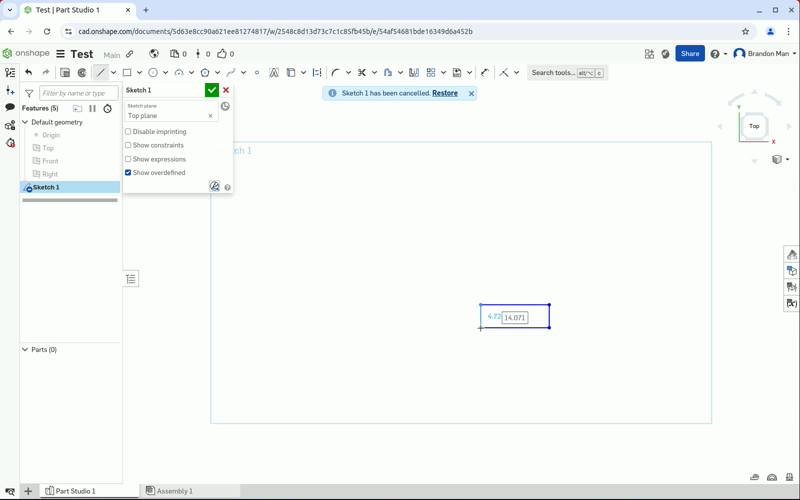
key(esc)
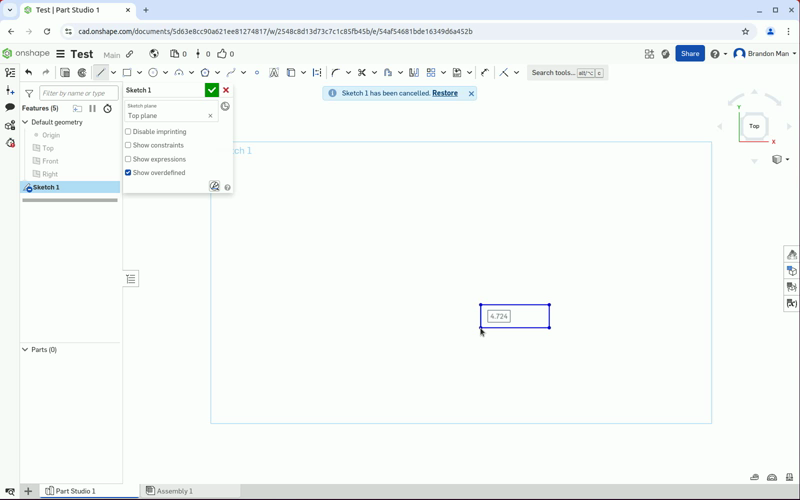
mouse_move(518, 323)
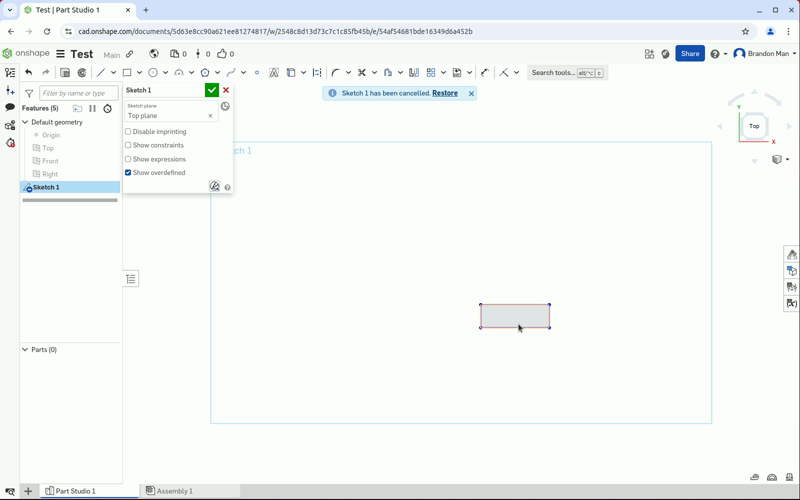
scroll(6)
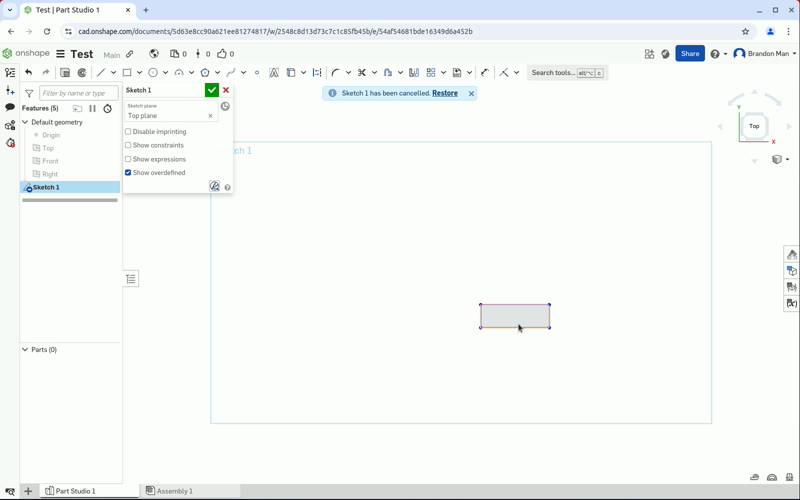
scroll(6)
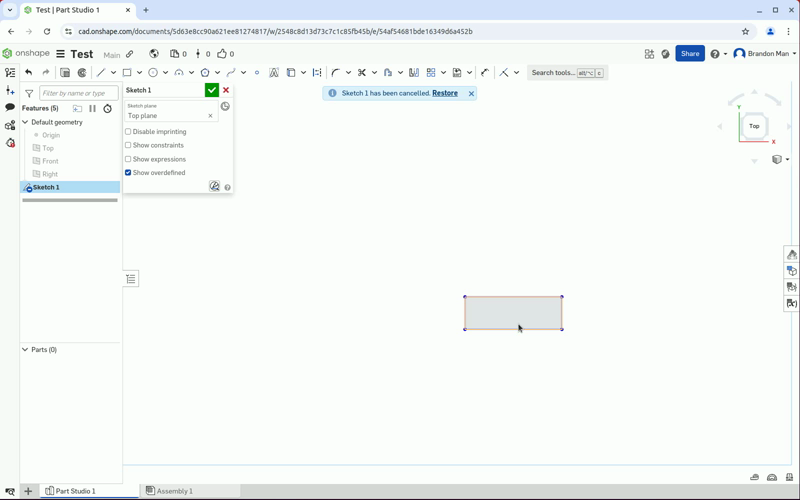
scroll(6)
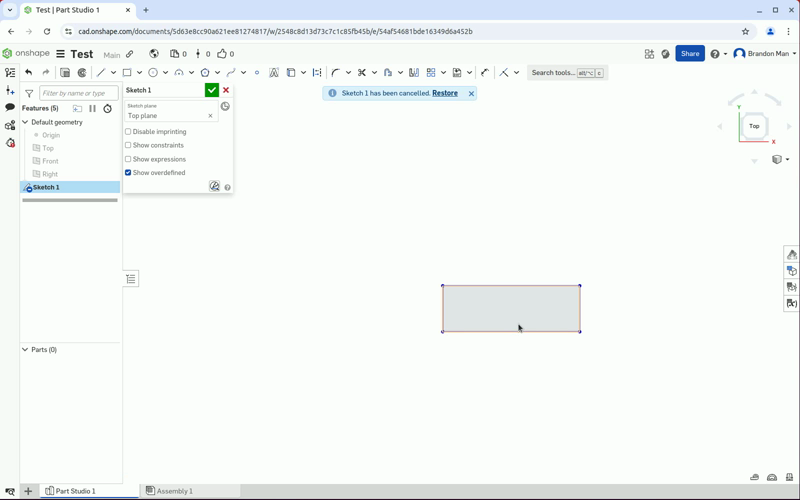
scroll(6)
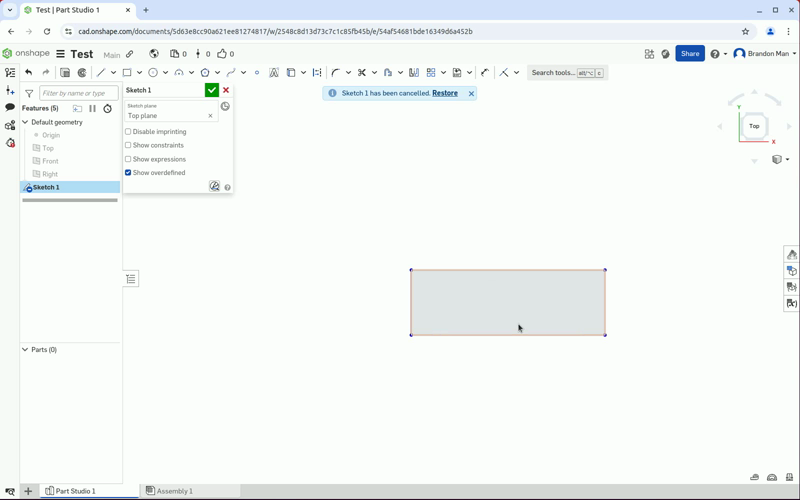
scroll(6)
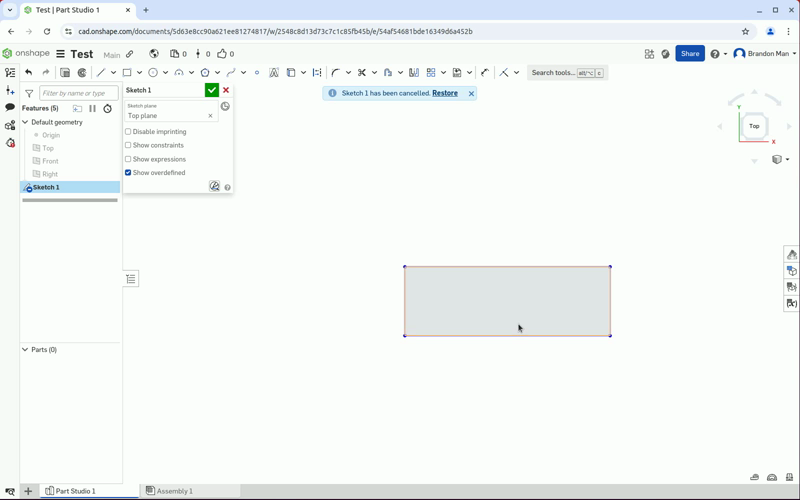
scroll(6)
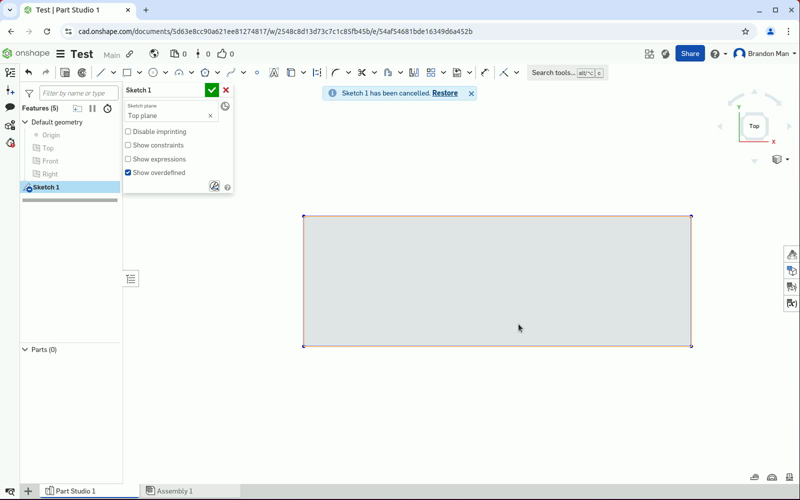
scroll(6)
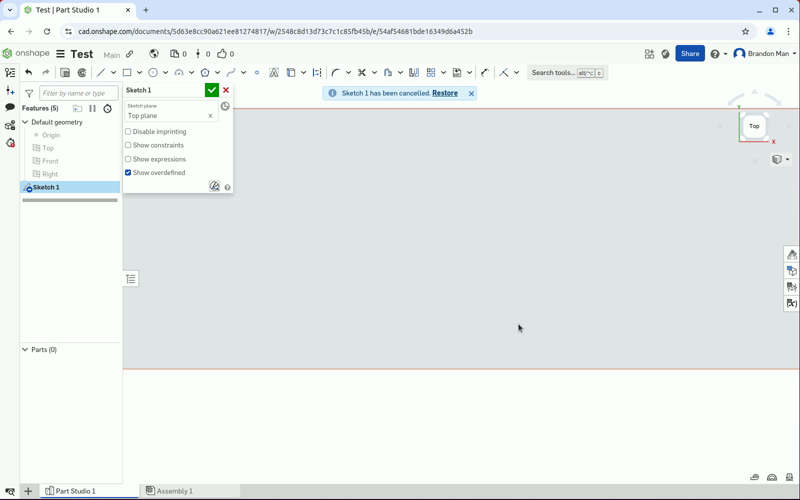
click(518, 323)
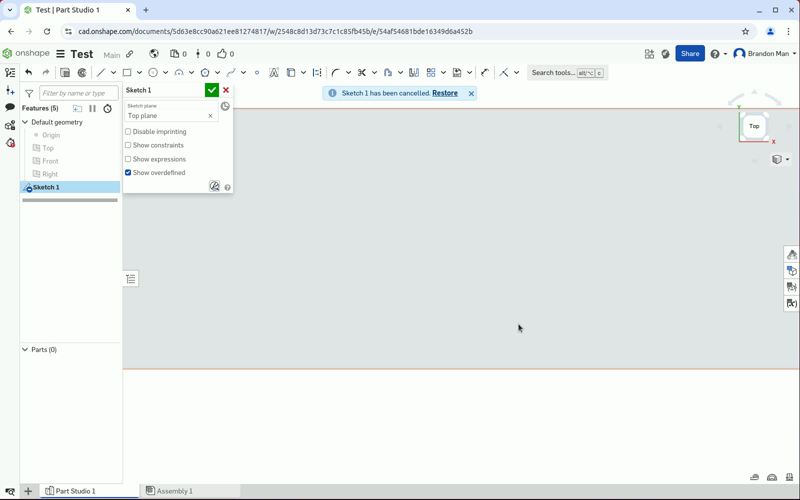
scroll(-6)
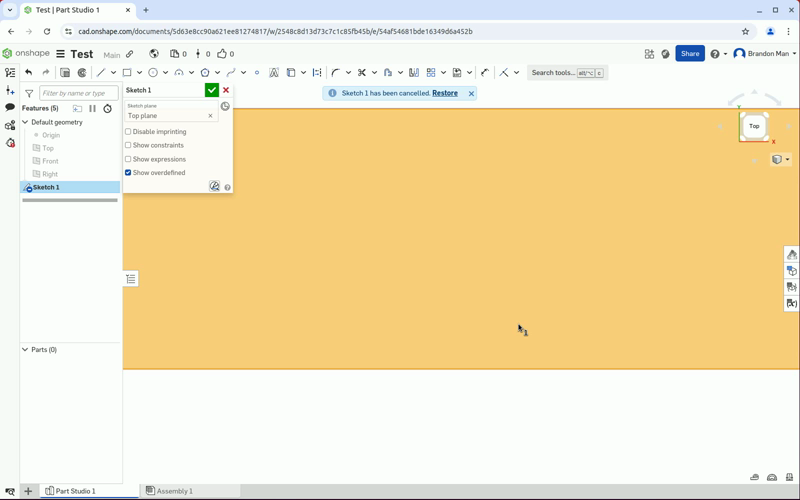
scroll(-6)
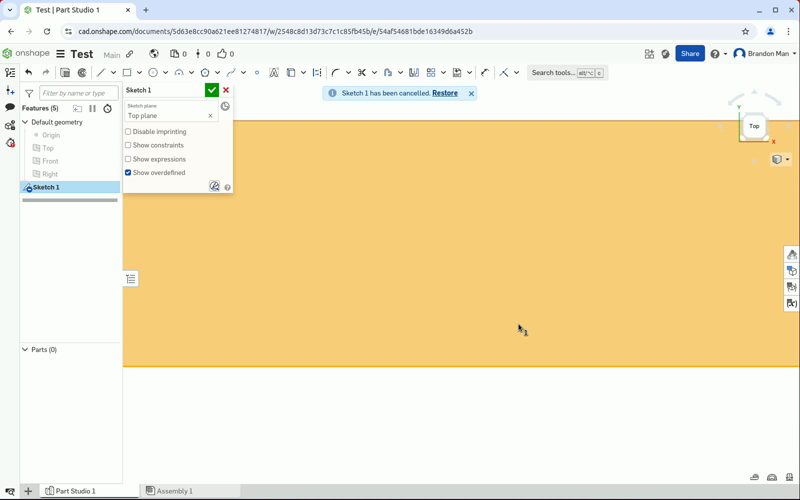
scroll(-6)
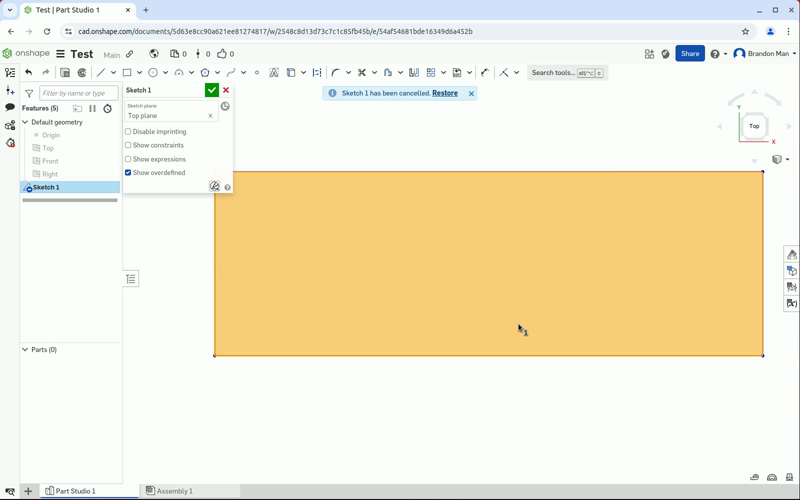
scroll(-6)
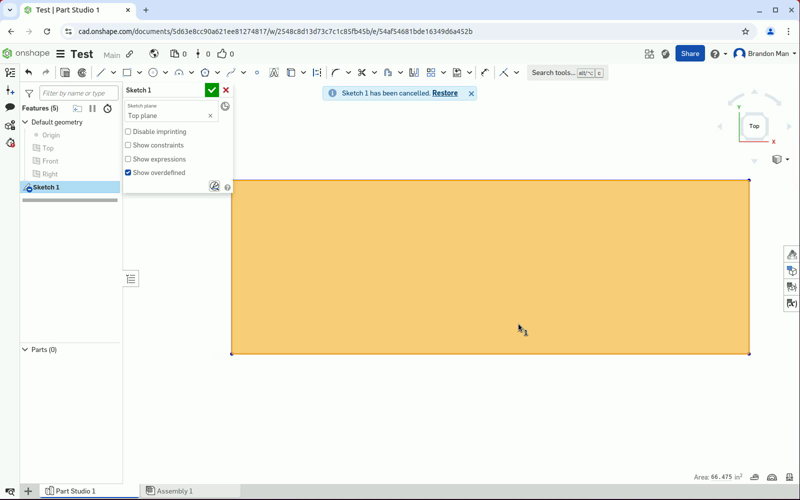
scroll(-6)
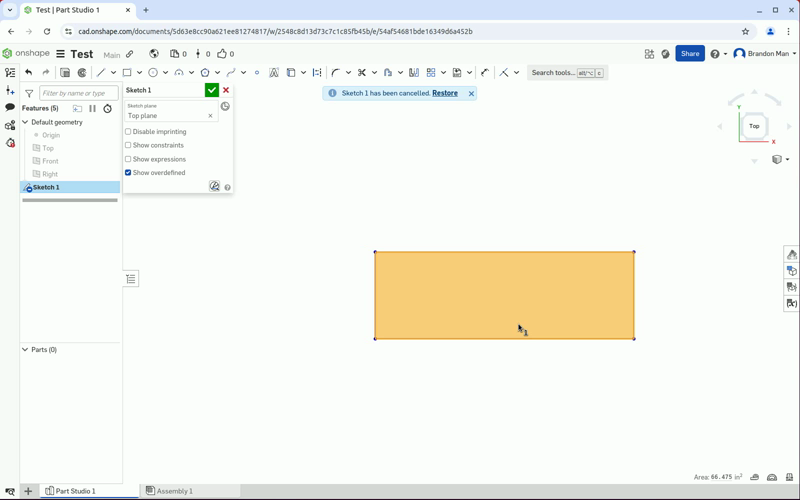
scroll(-6)
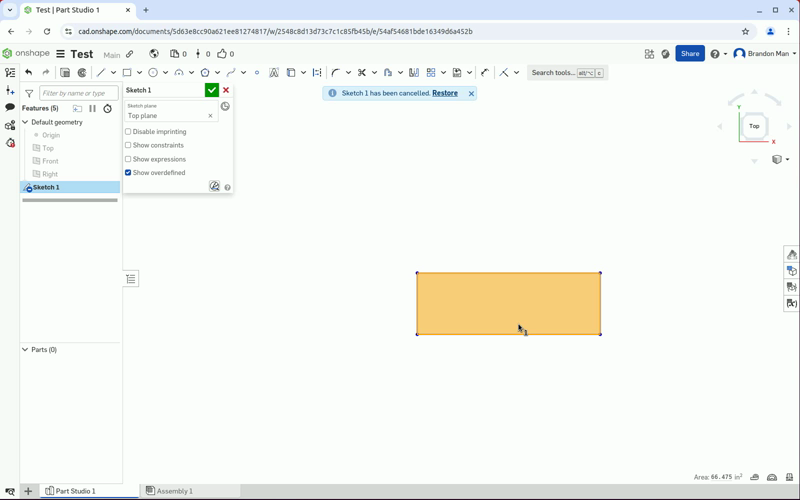
scroll(-6)
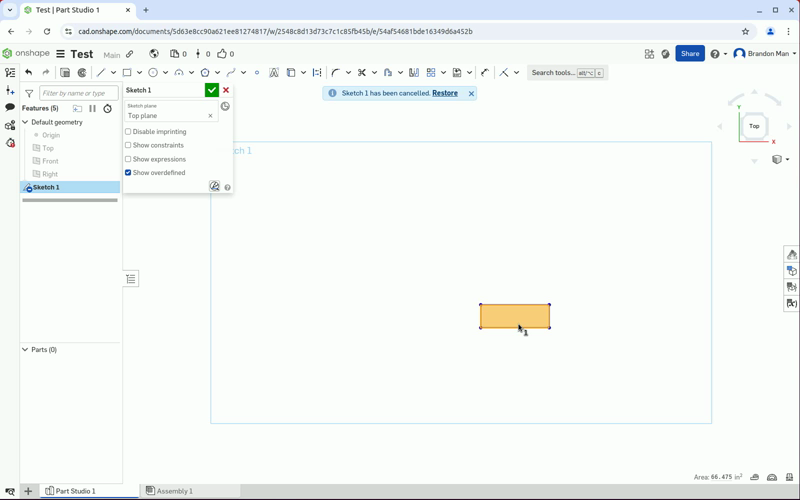
mouse_move(73, 352)
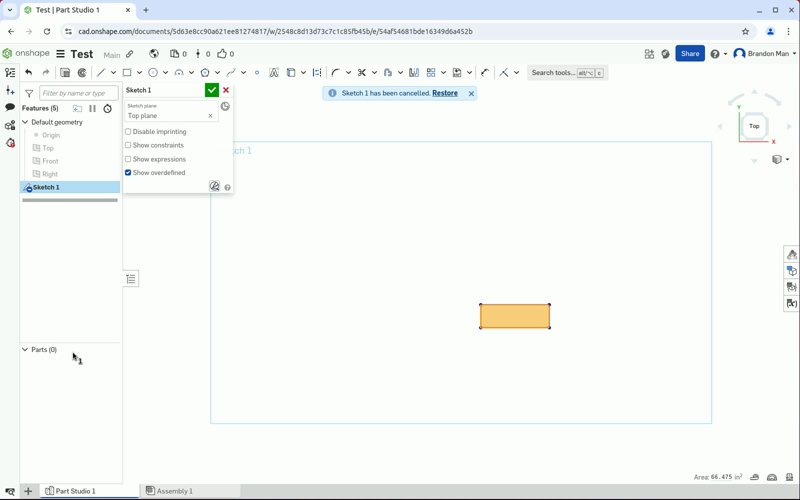
key(shift+y)
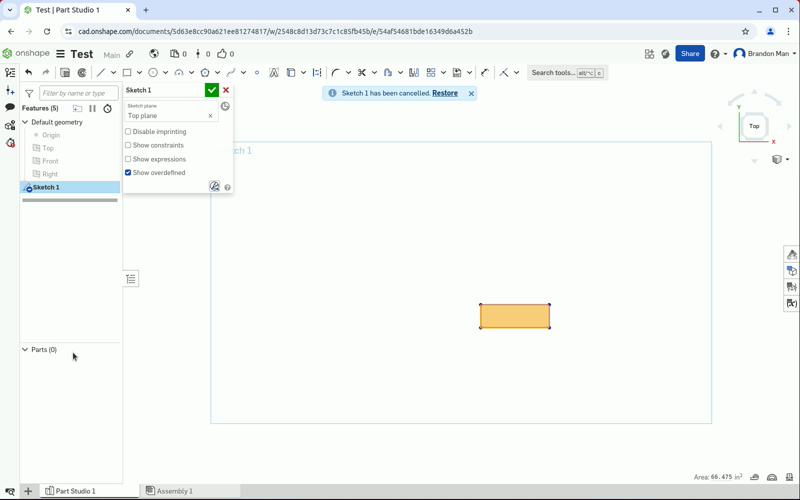
key(shift+e)
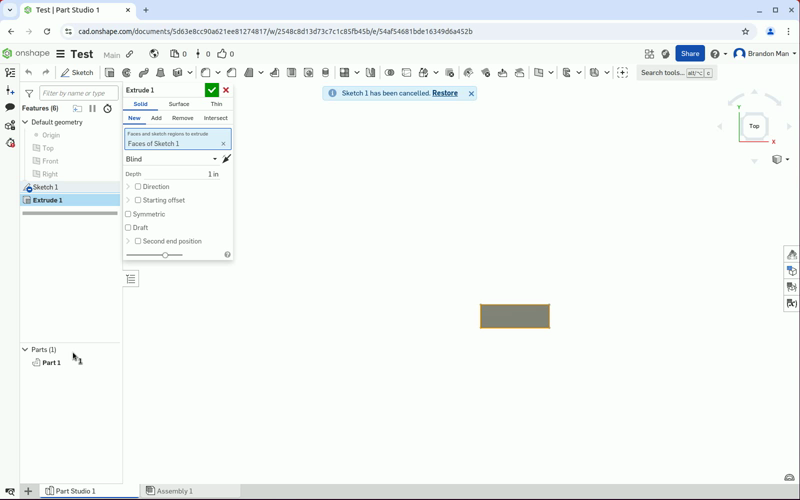
mouse_move(143, 106)
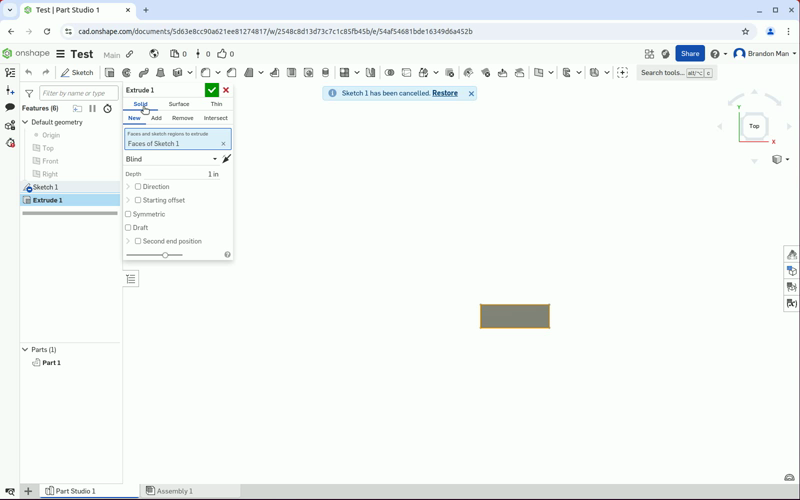
click(143, 106)
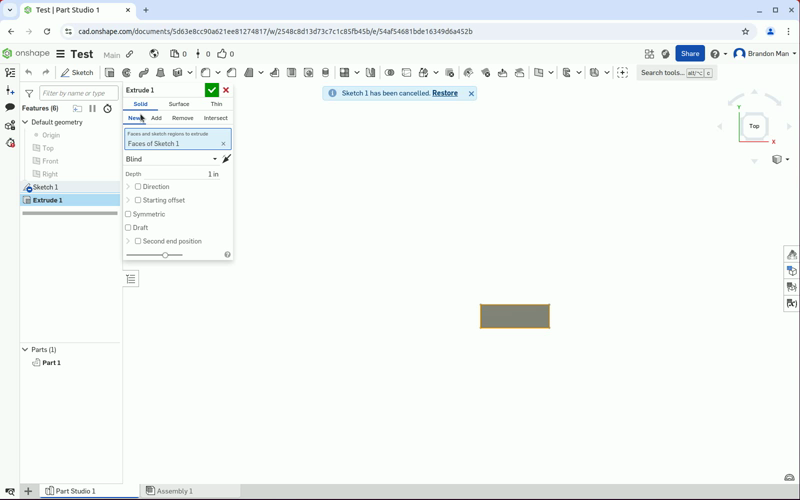
mouse_move(137, 120)
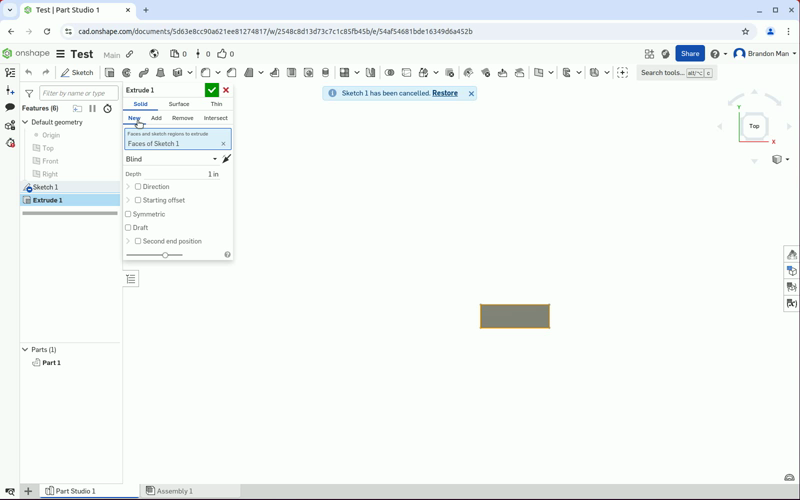
click(137, 120)
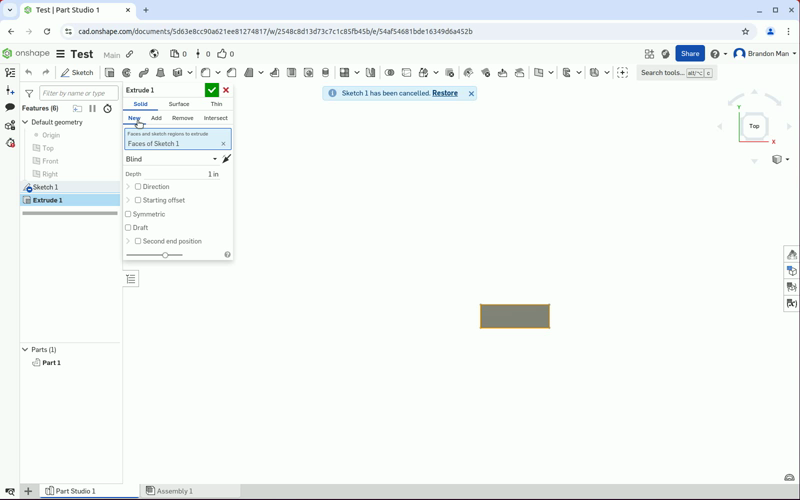
key(tab, 4)
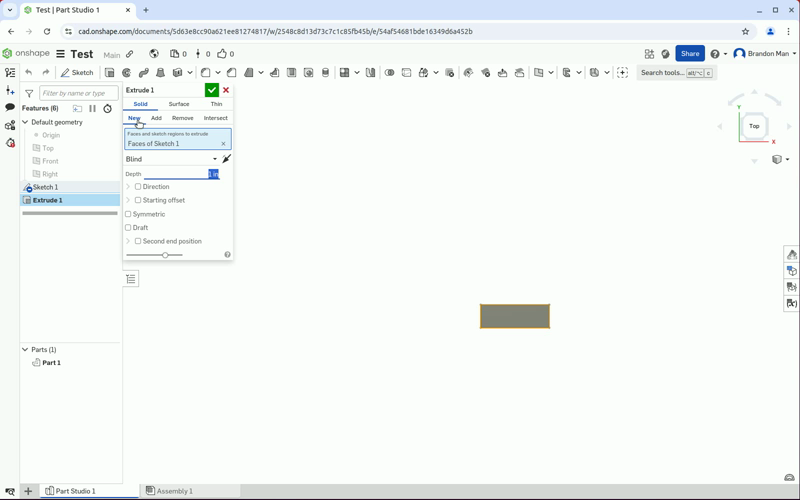
text(13.961)
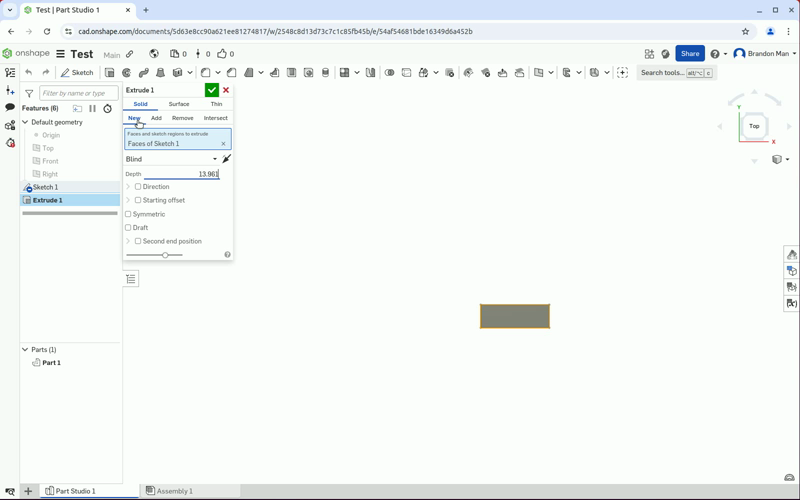
key(enter)
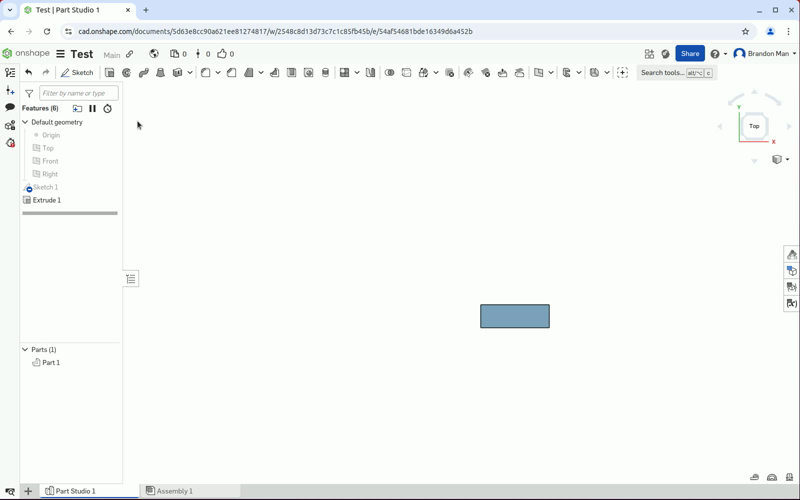
key(shift+h)
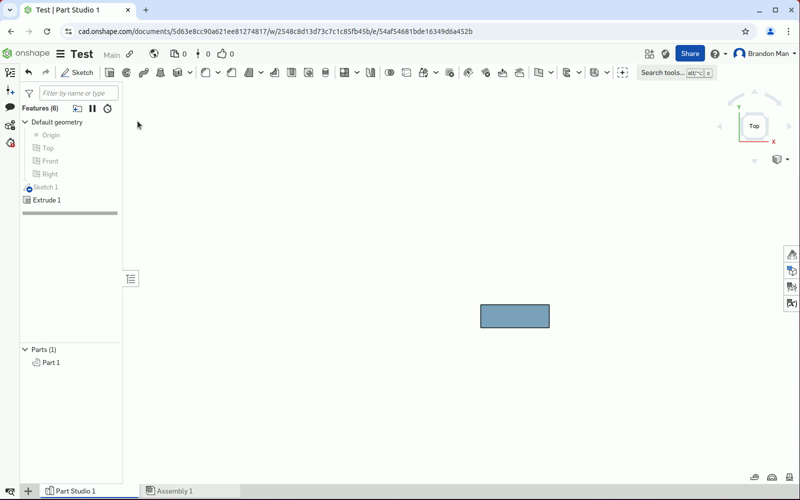
key(shift+h)
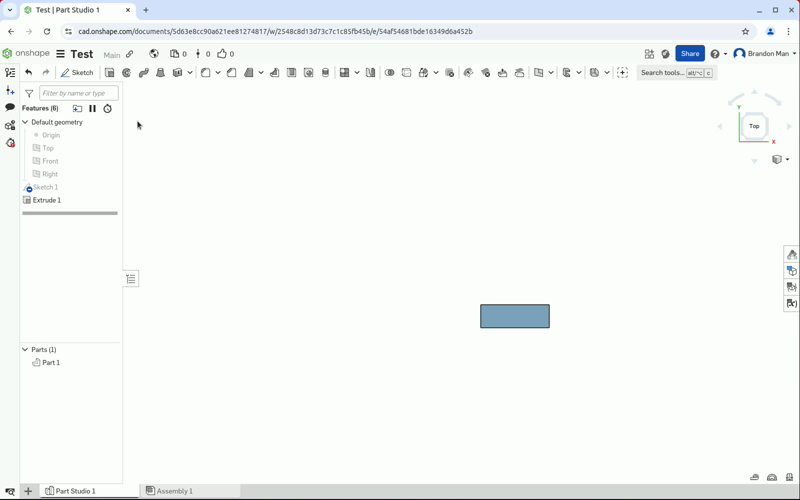
mouse_move(73, 189)
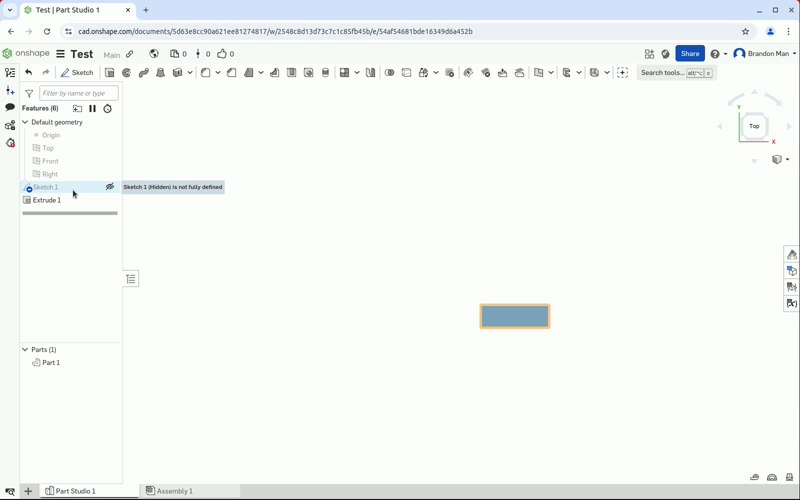
click(73, 189)
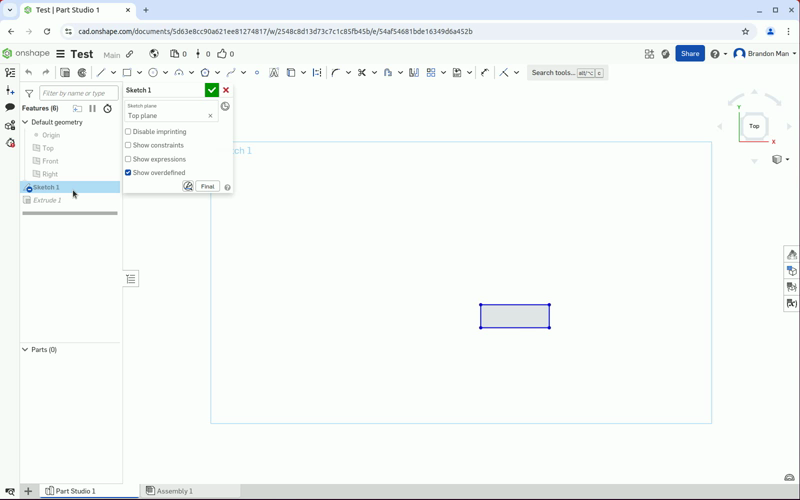
mouse_move(229, 92)
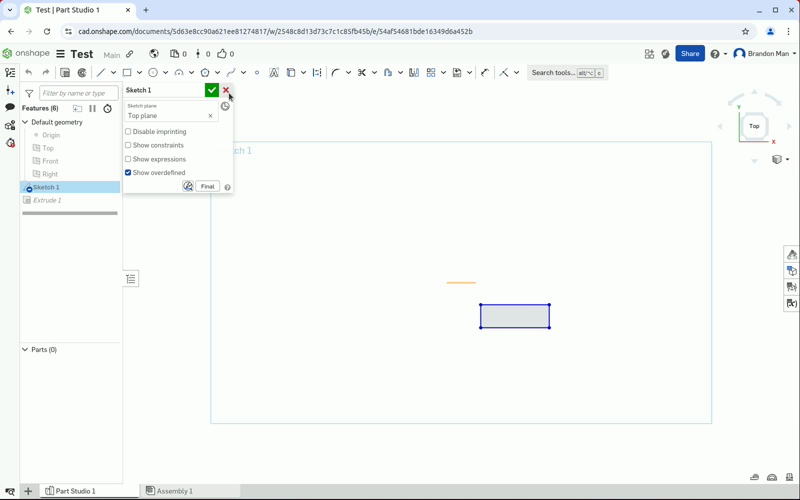
click(229, 92)
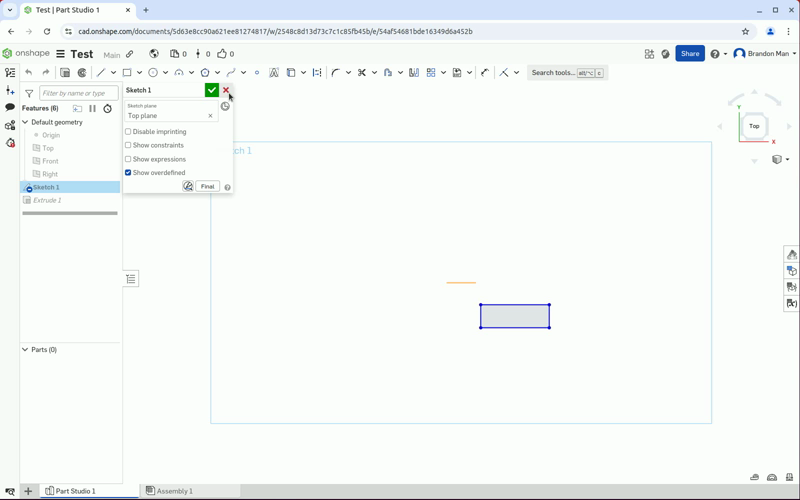
key(shift+s)
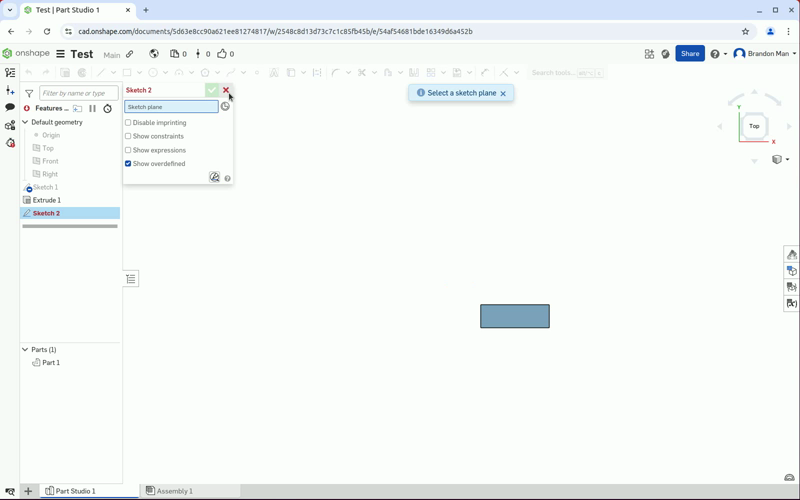
mouse_move(73, 150)
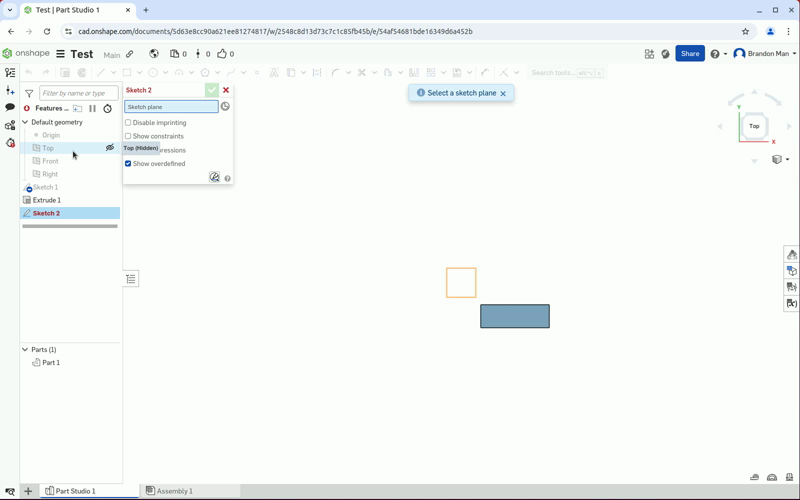
click(73, 150)
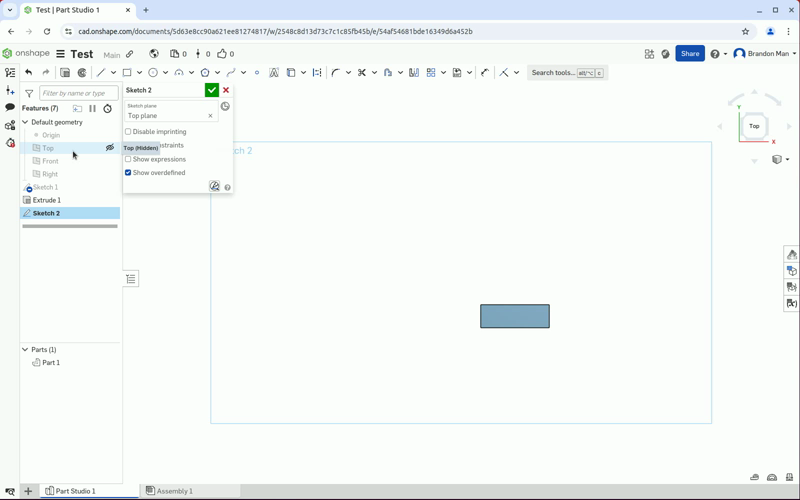
mouse_move(73, 352)
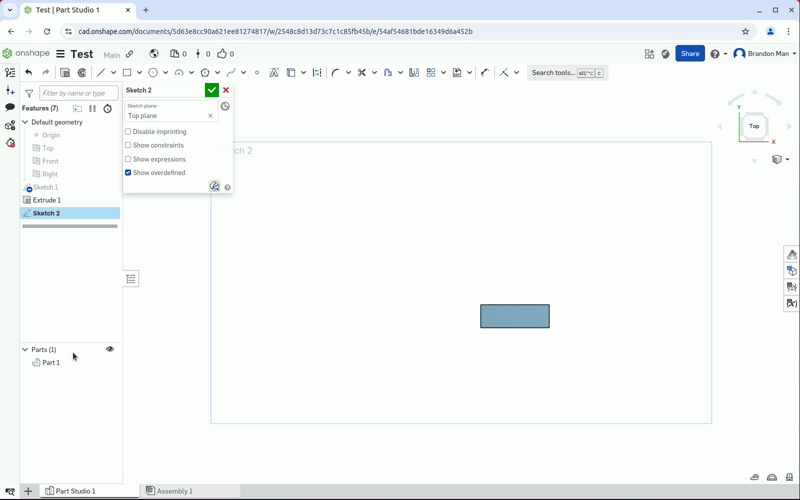
key(y)
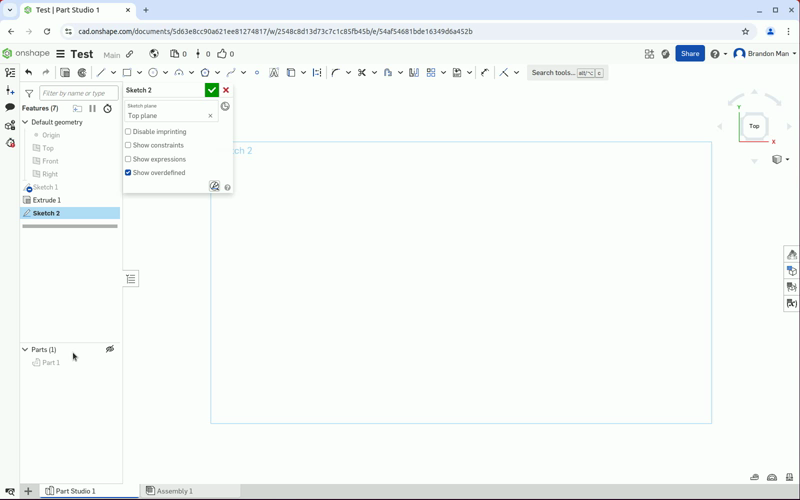
key(l)
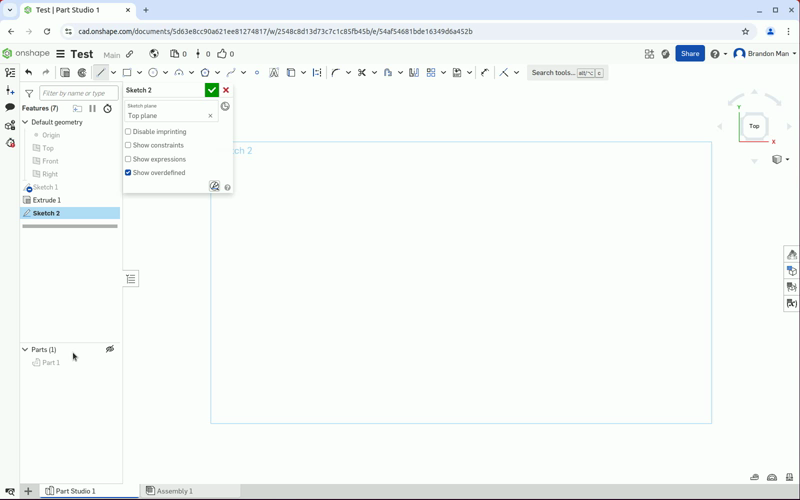
key_down(shift)
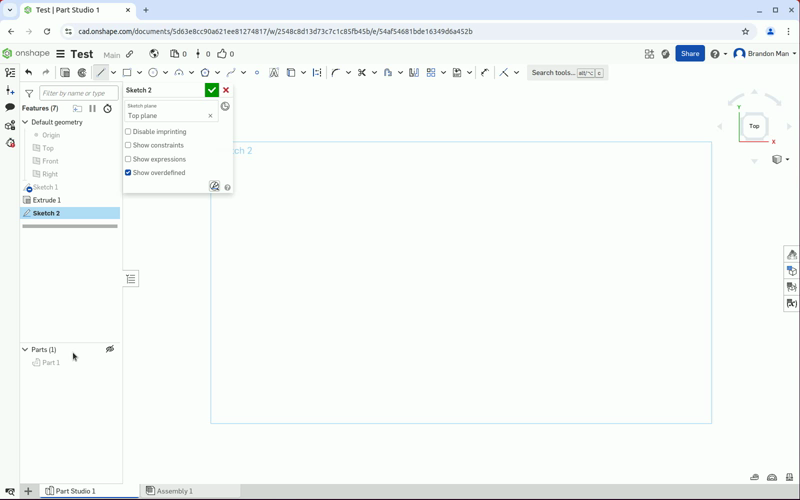
mouse_move(480, 395)
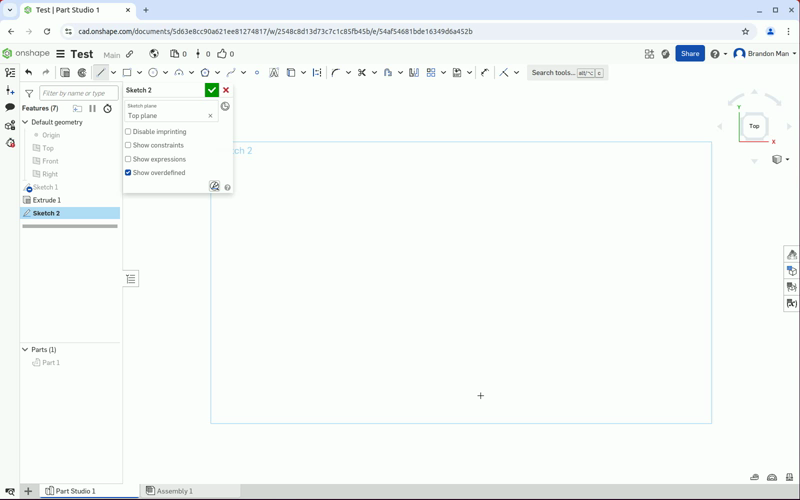
click(480, 395)
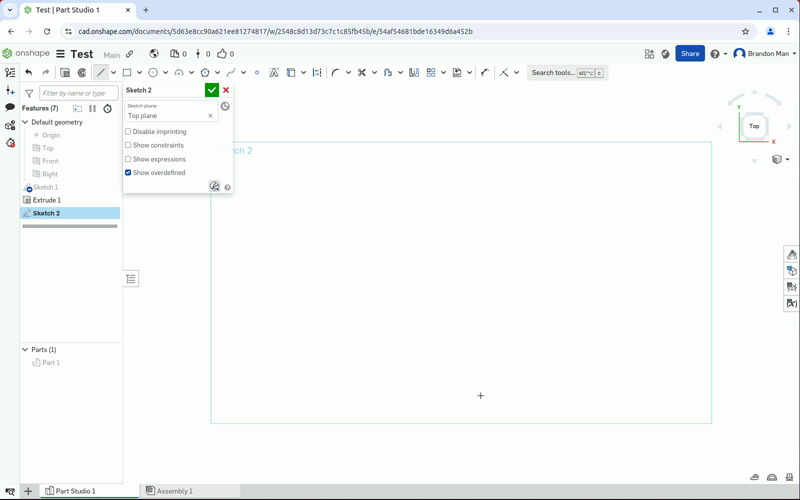
key_up(shift)
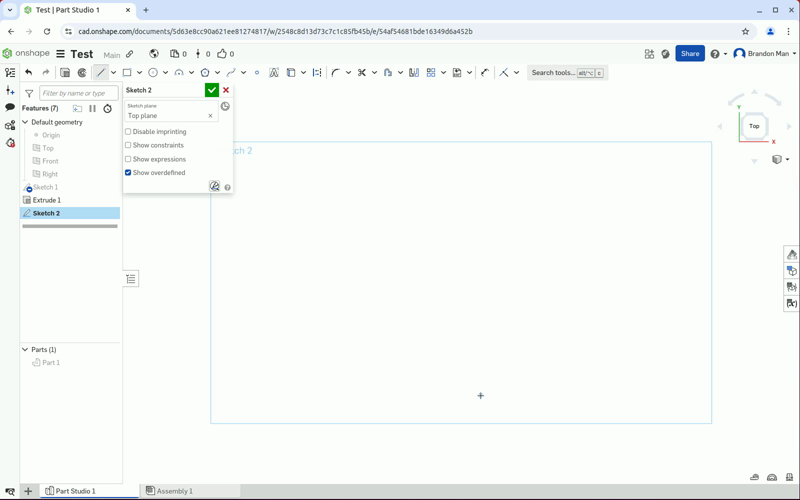
key_down(shift)
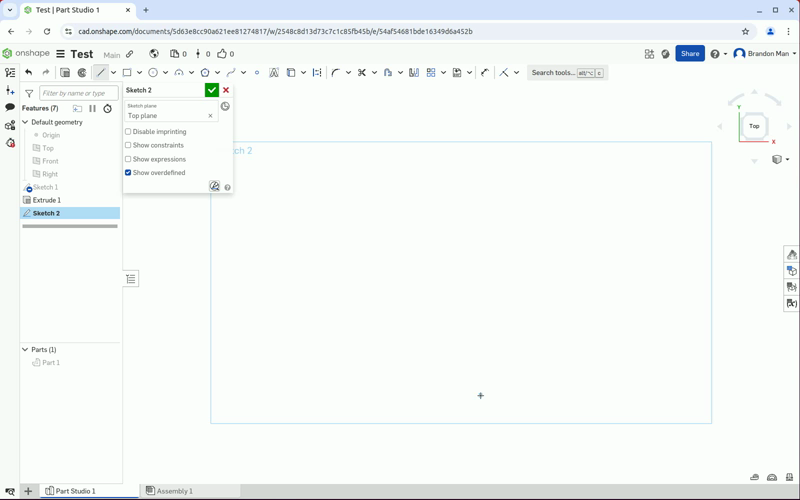
mouse_move(549, 395)
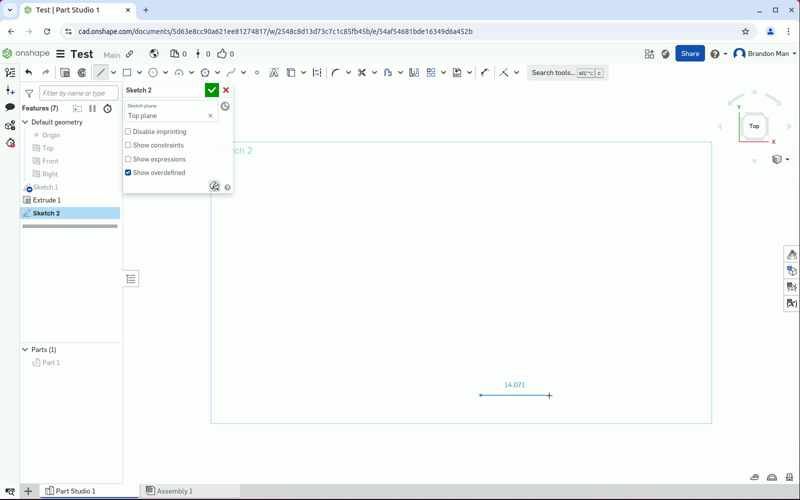
click(549, 395)
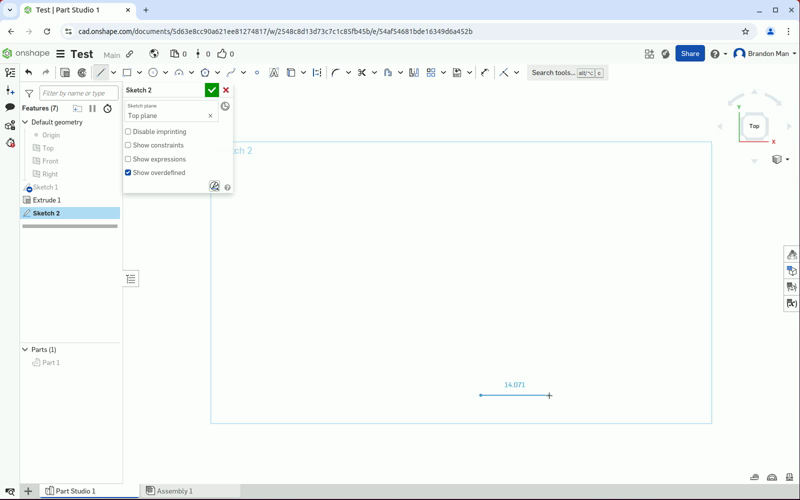
key_up(shift)
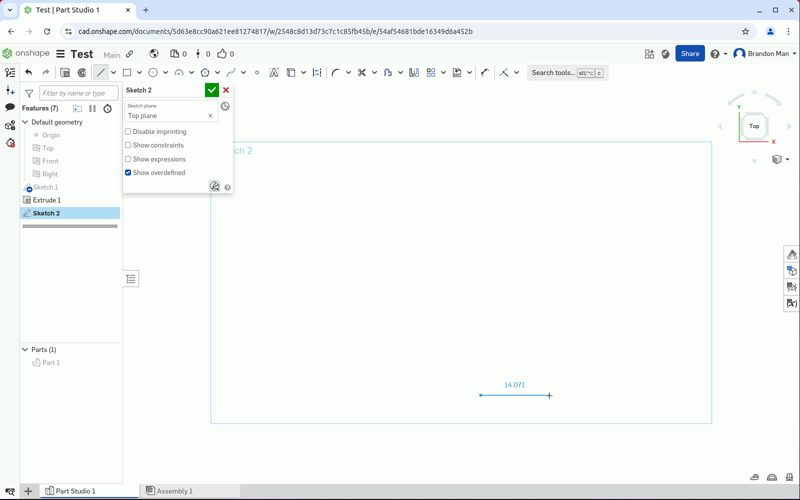
key_down(shift)
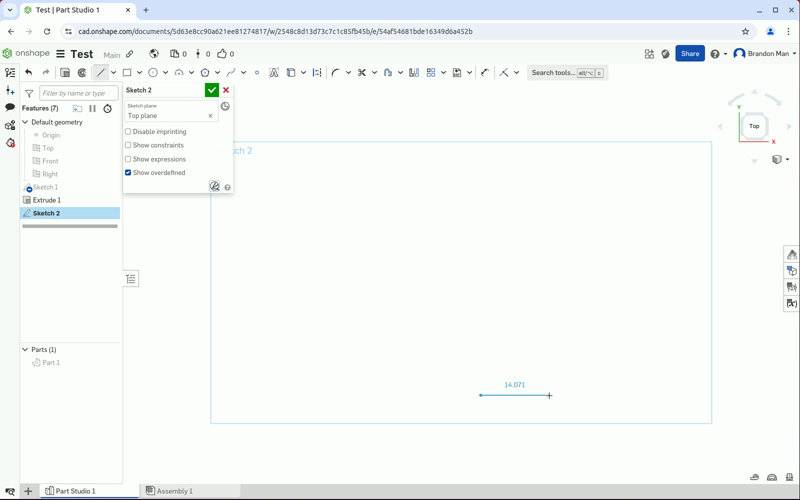
mouse_move(549, 327)
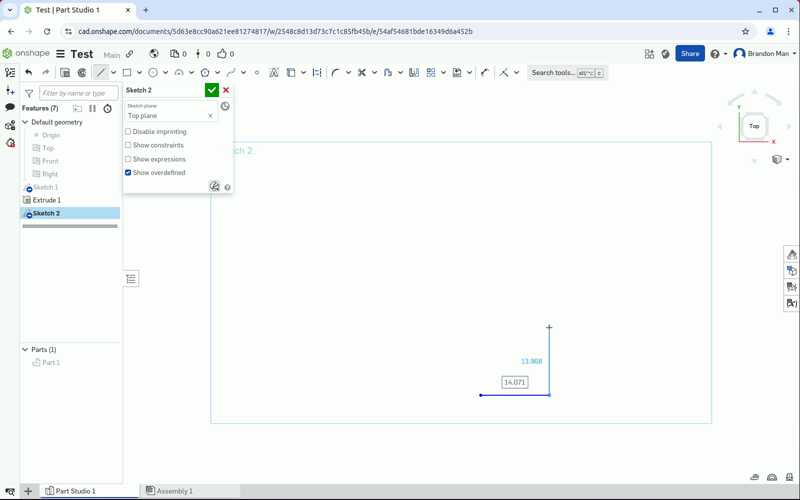
click(549, 327)
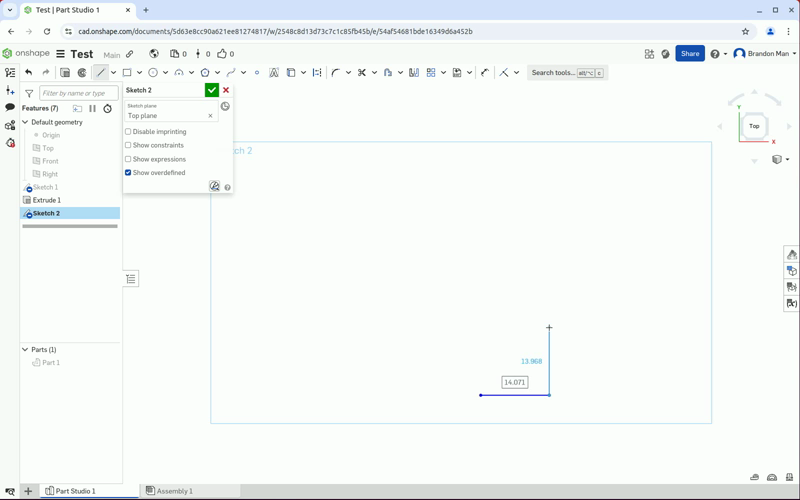
key_up(shift)
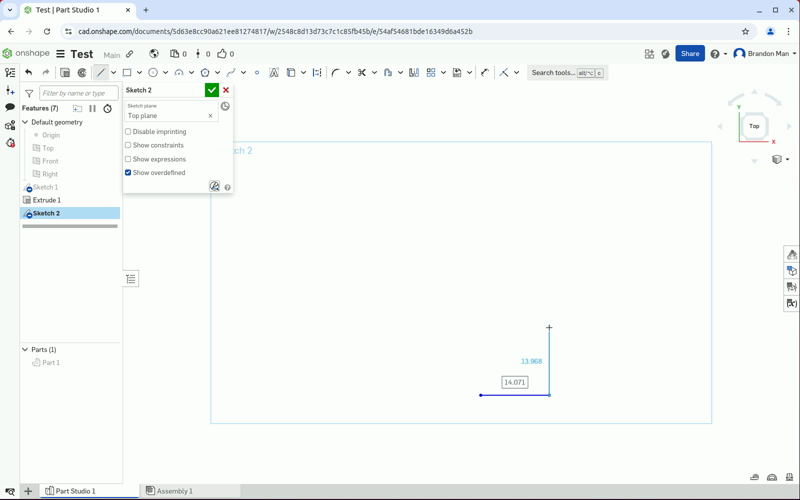
key_down(shift)
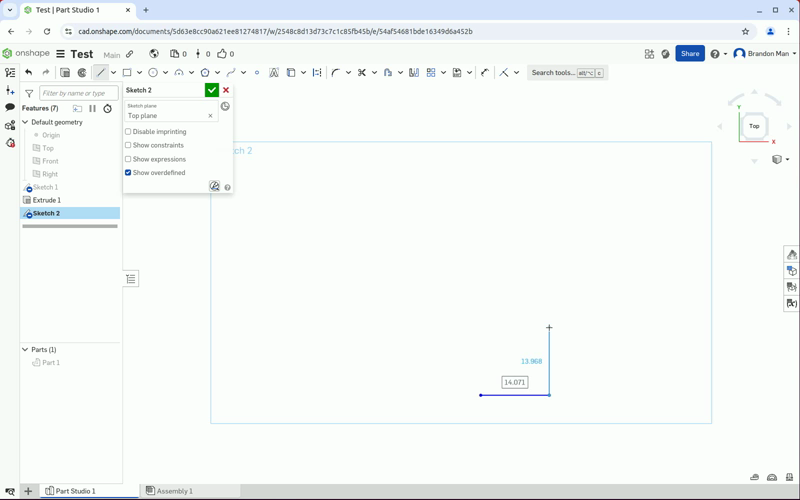
mouse_move(480, 327)
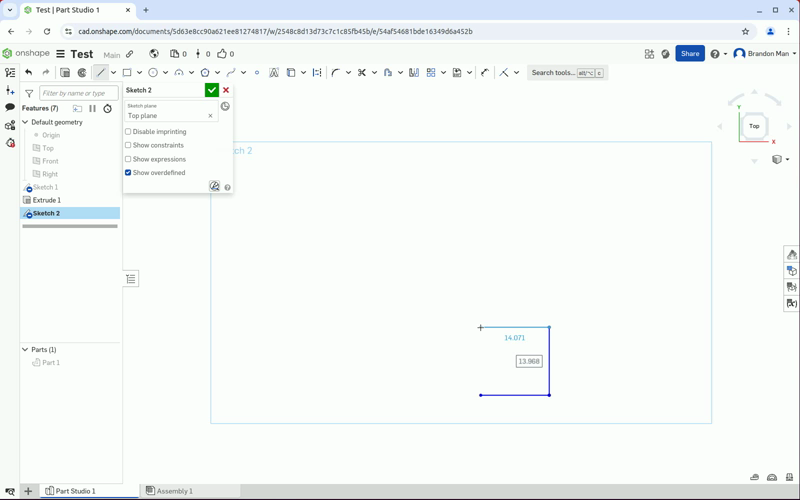
click(480, 327)
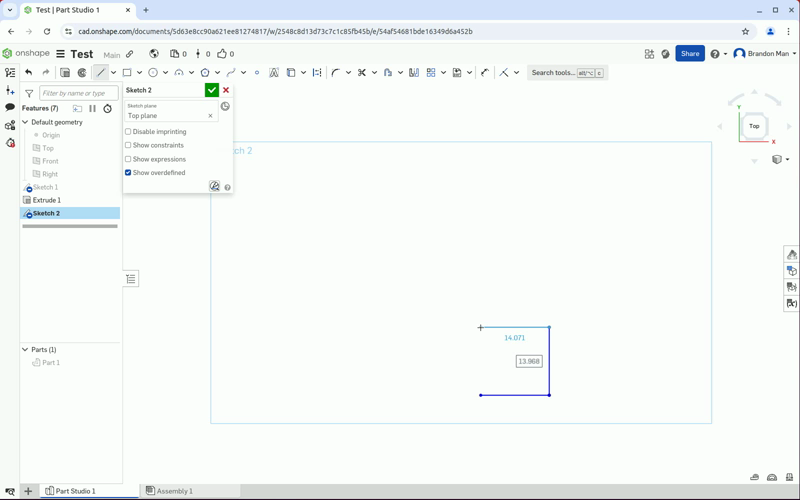
key_up(shift)
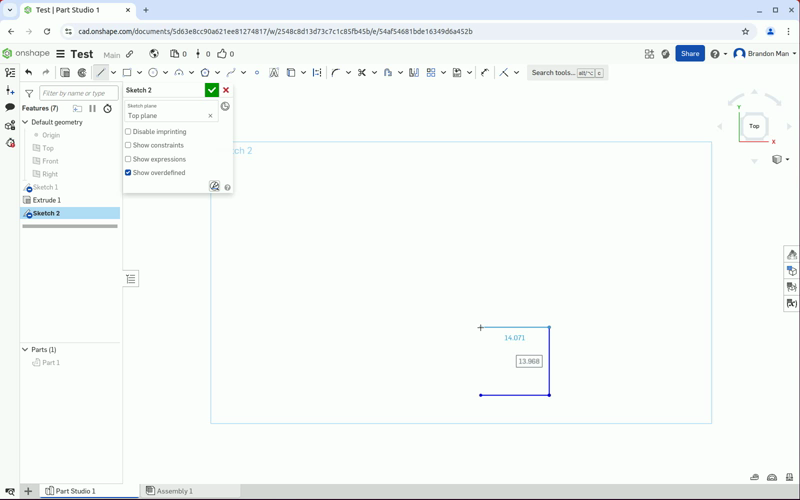
key_down(shift)
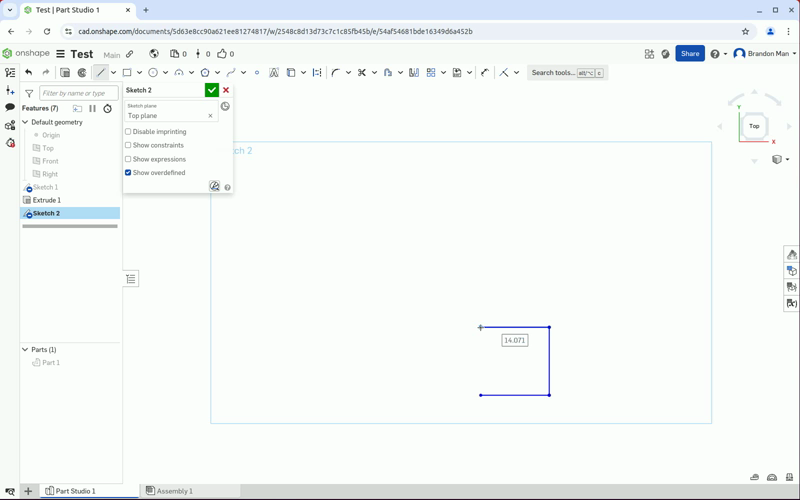
mouse_move(510, 327)
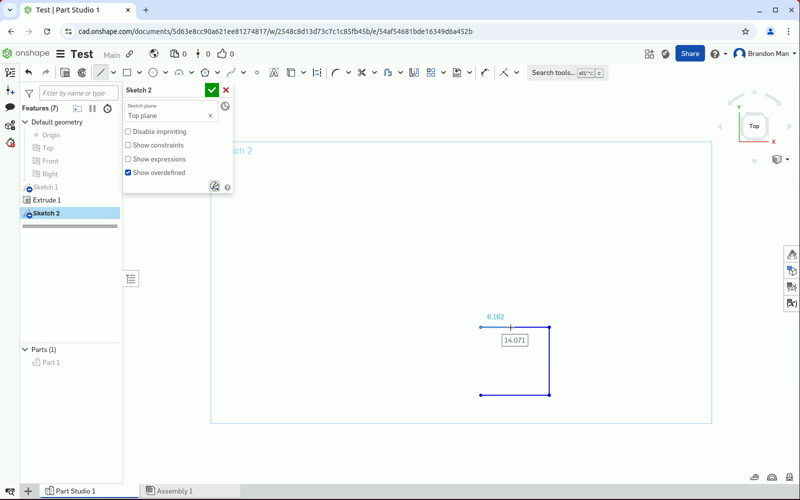
mouse_move(480, 372)
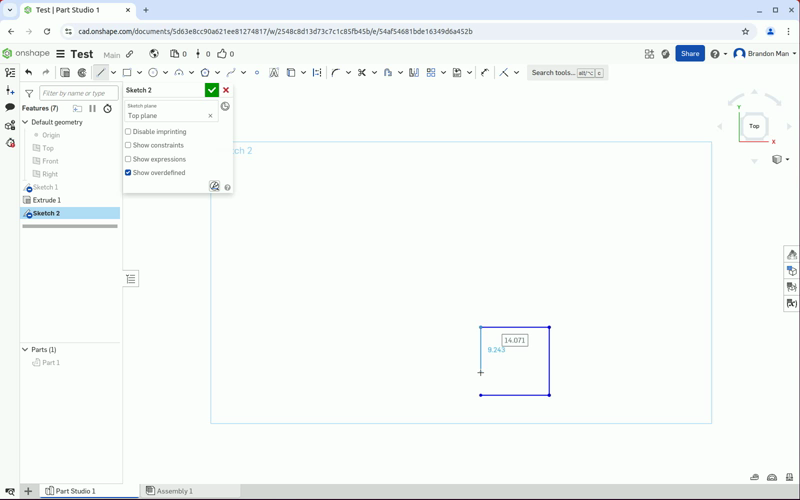
click(480, 372)
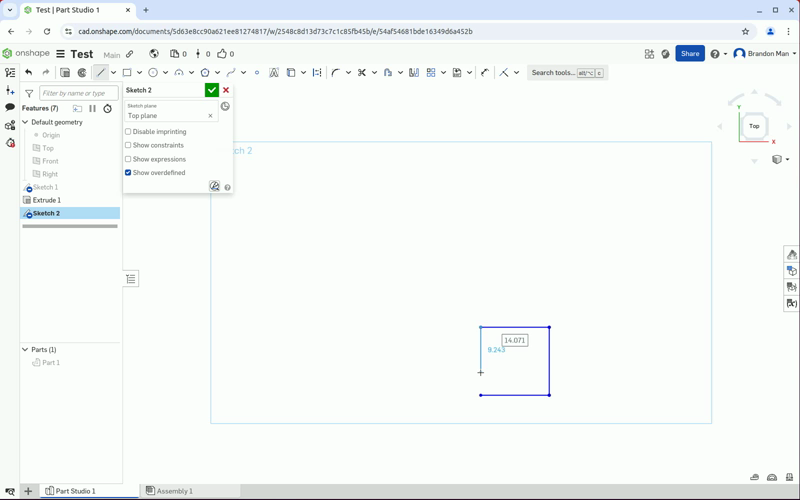
key_up(shift)
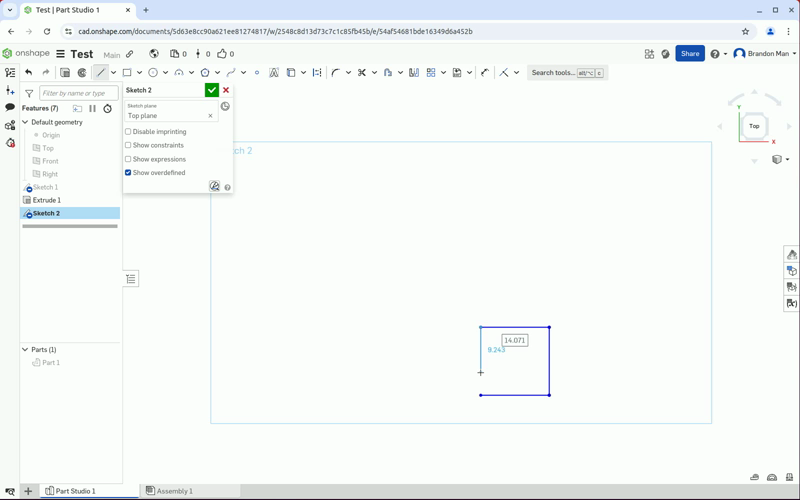
mouse_move(510, 372)
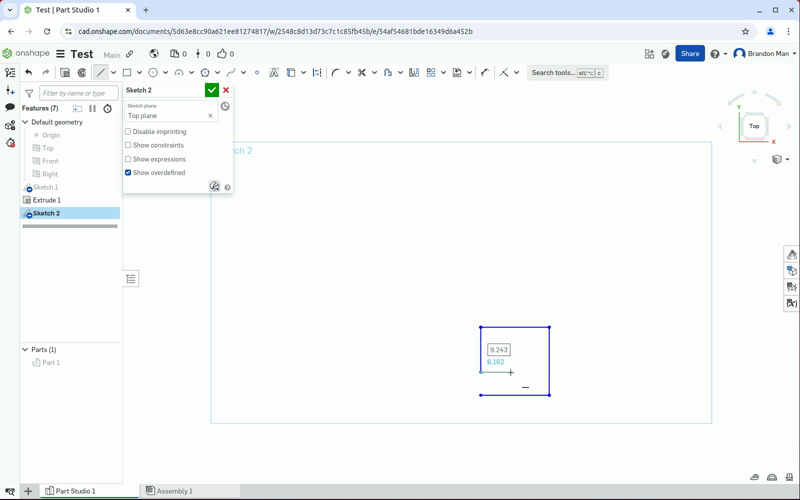
key_down(shift)
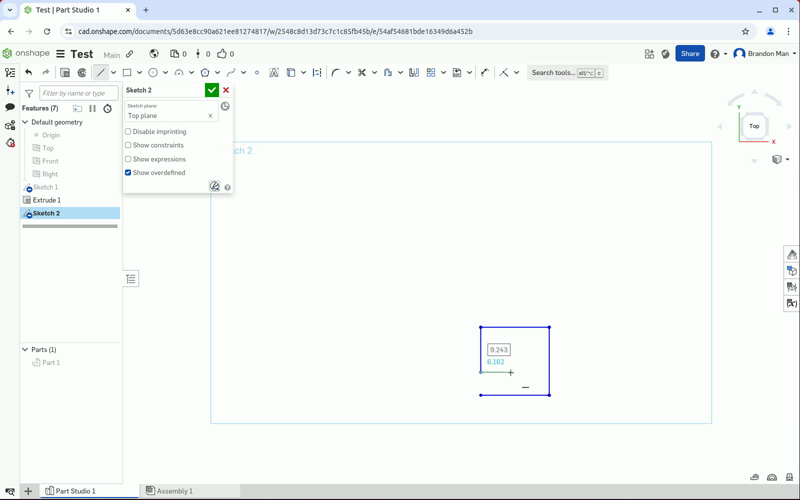
mouse_move(480, 395)
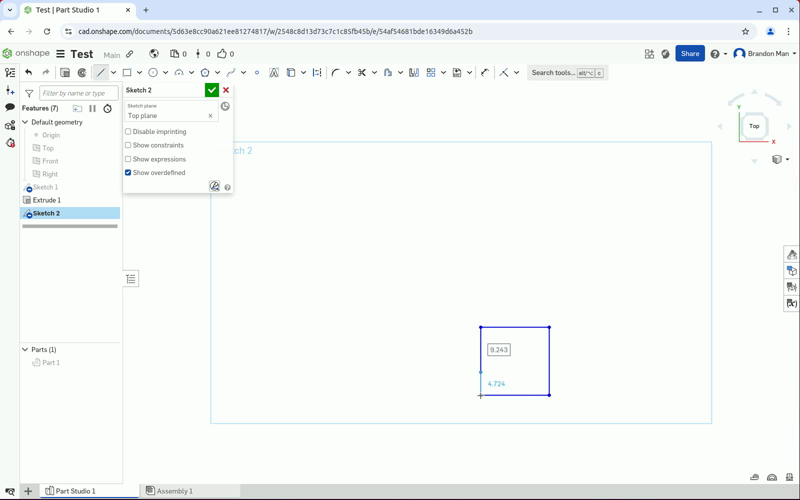
key_up(shift)
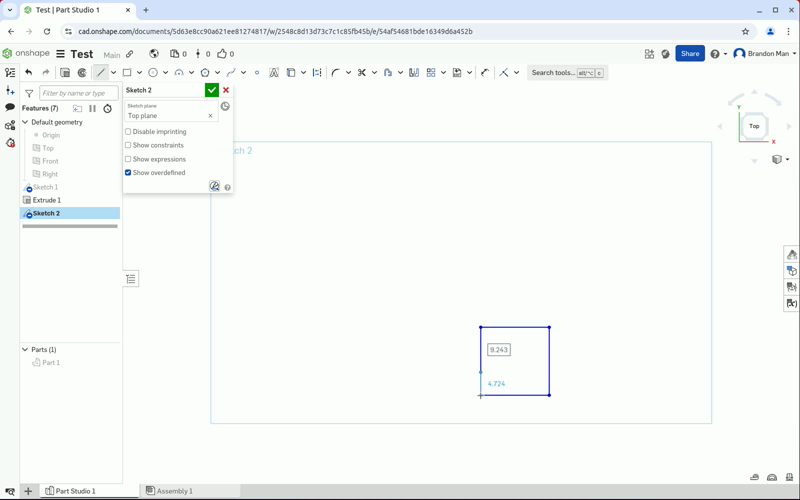
click(480, 395)
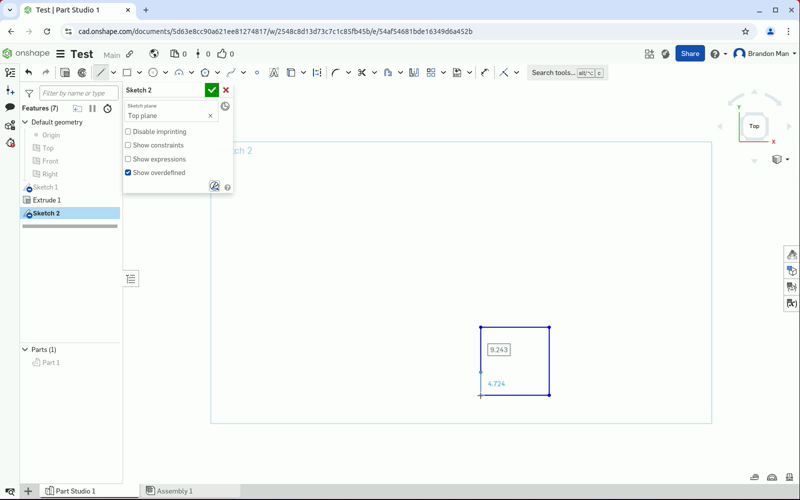
key(esc)
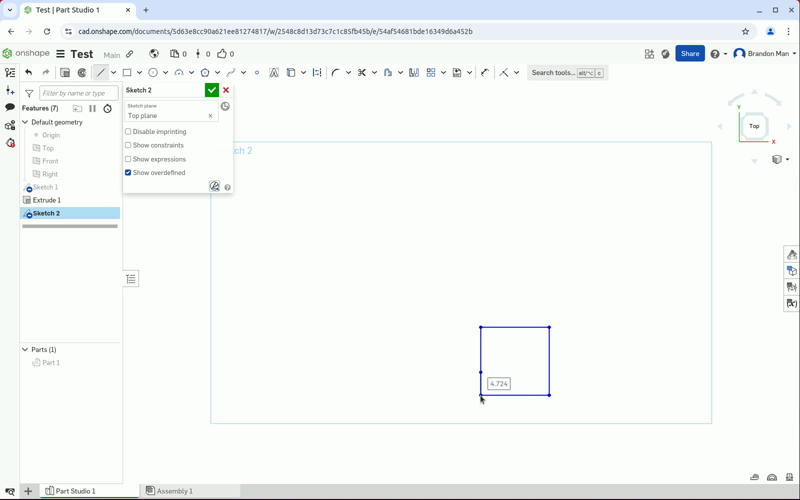
key(c)
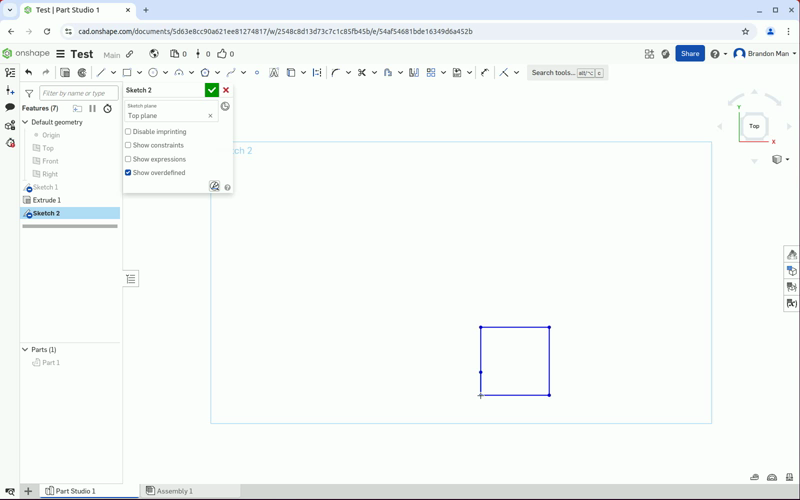
key_down(shift)
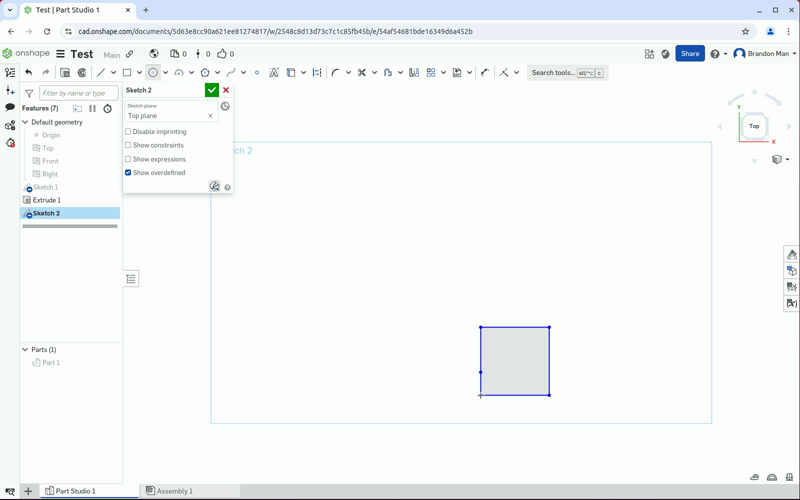
mouse_move(515, 360)
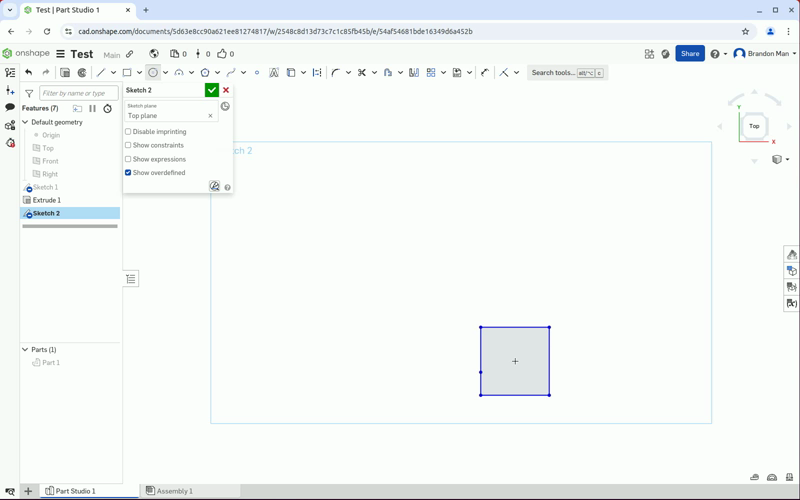
click(515, 360)
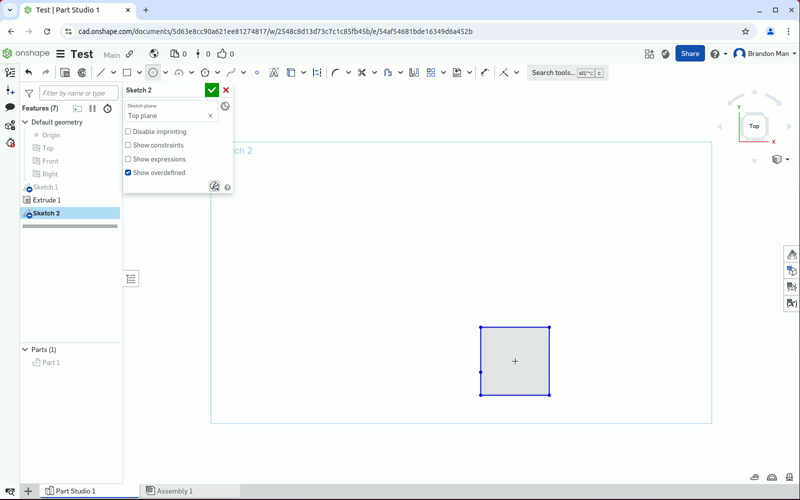
key_up(shift)
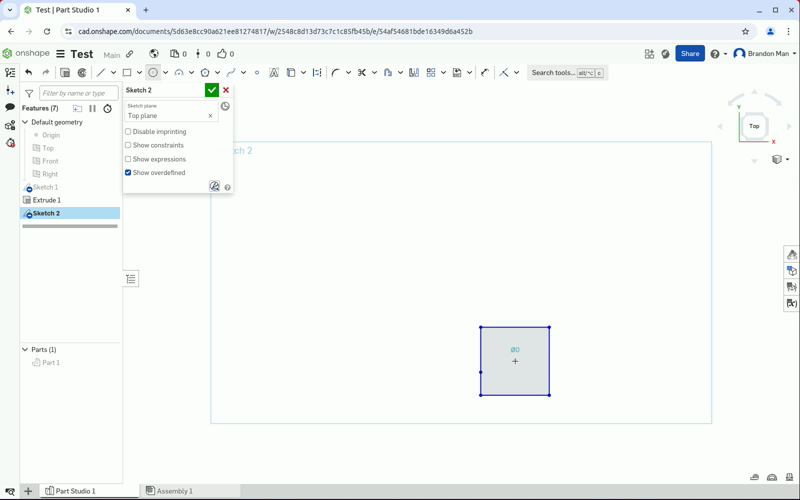
mouse_move(526, 360)
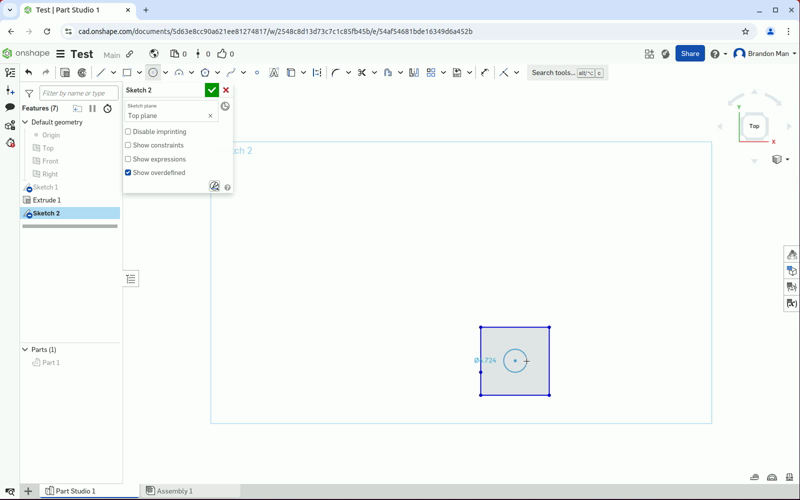
click(526, 360)
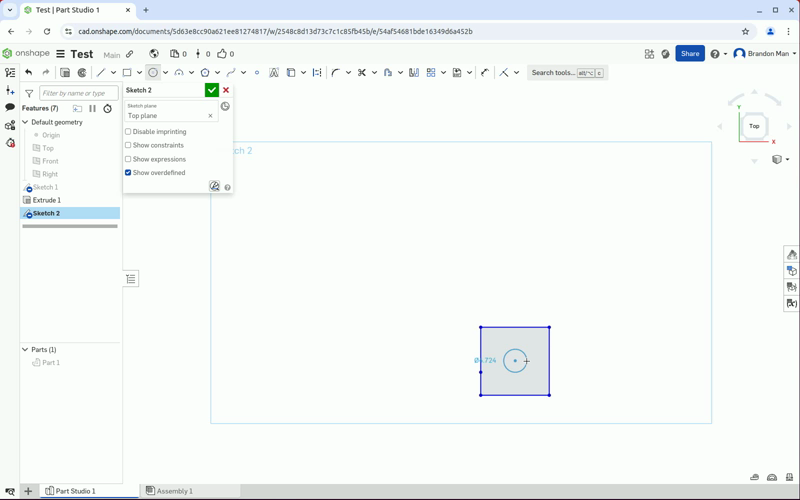
key(esc)
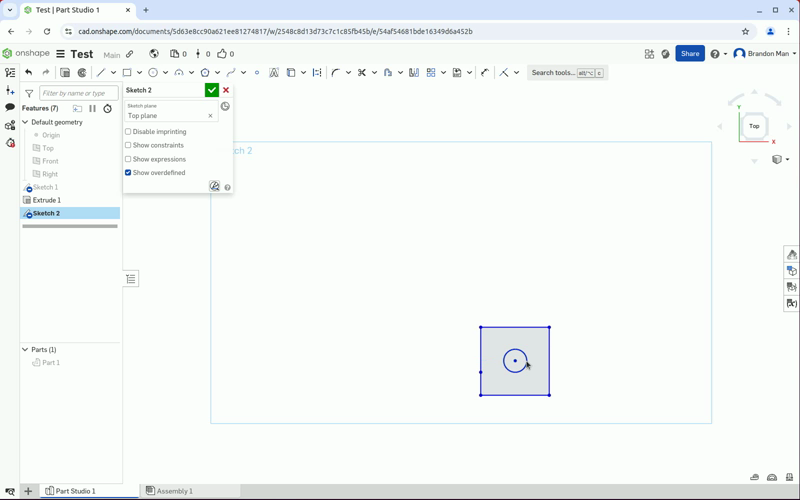
mouse_move(530, 383)
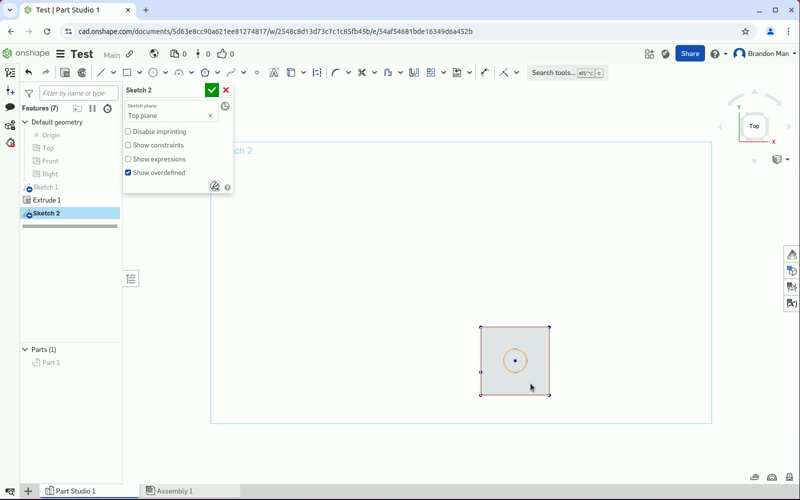
click(530, 383)
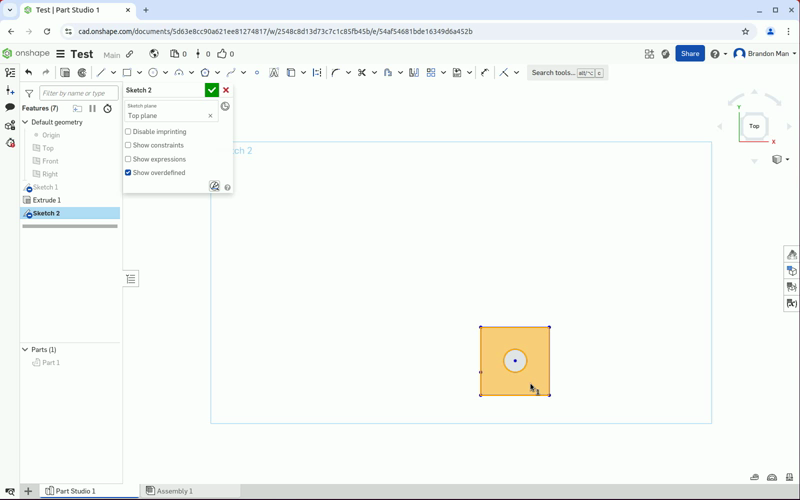
mouse_move(73, 352)
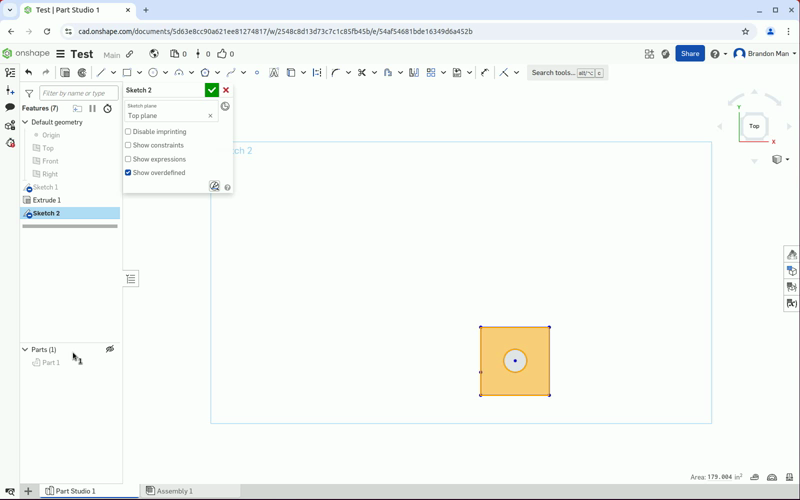
key(shift+y)
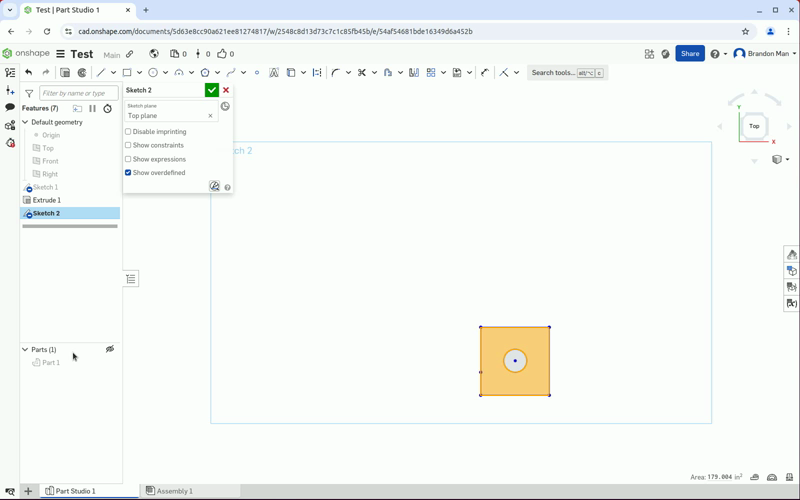
key(shift+e)
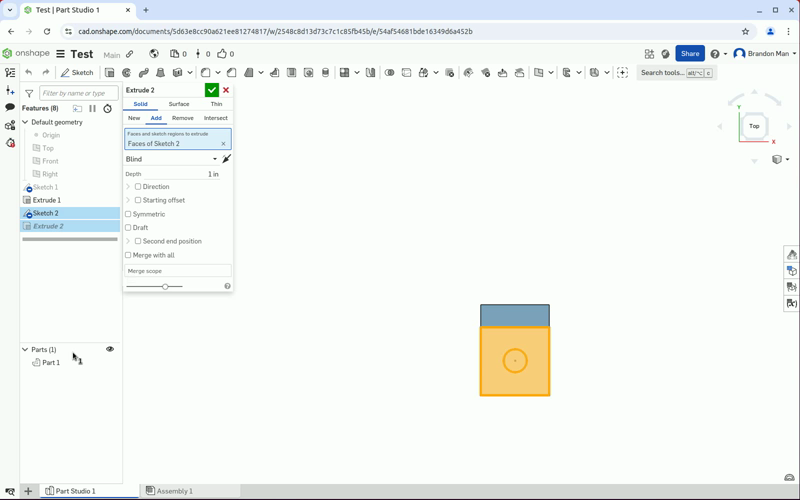
mouse_move(143, 106)
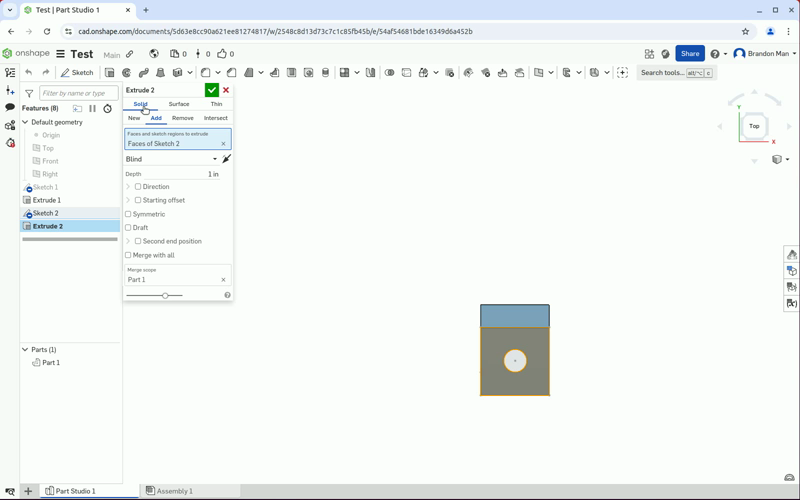
click(143, 106)
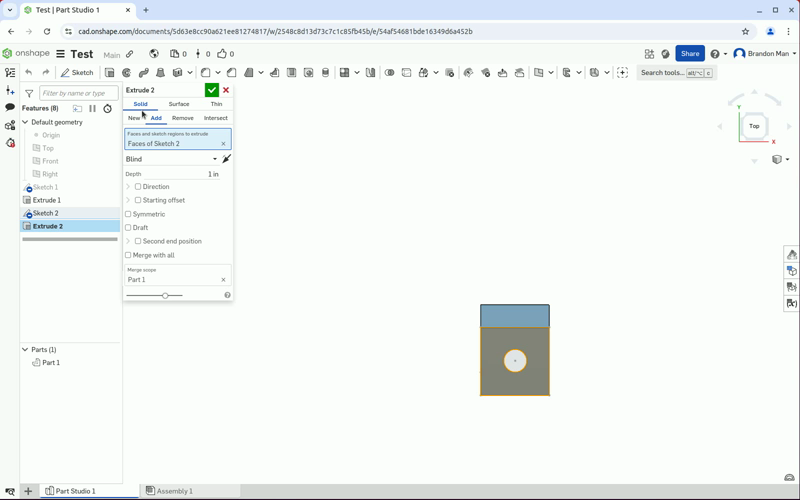
mouse_move(137, 120)
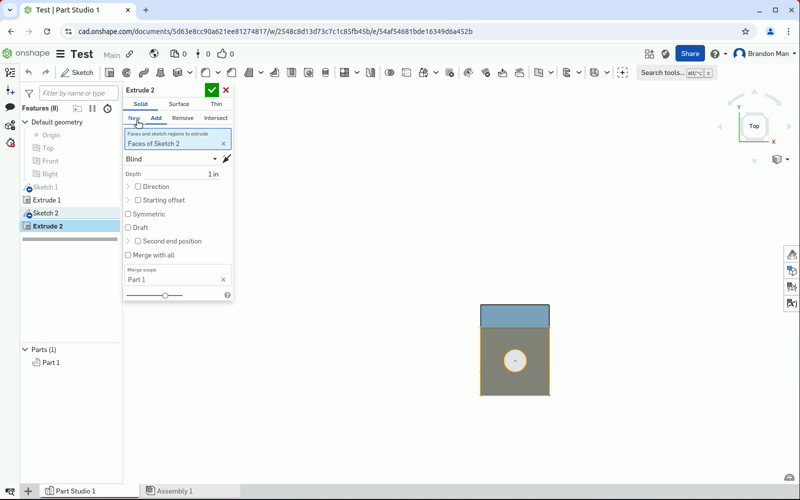
click(137, 120)
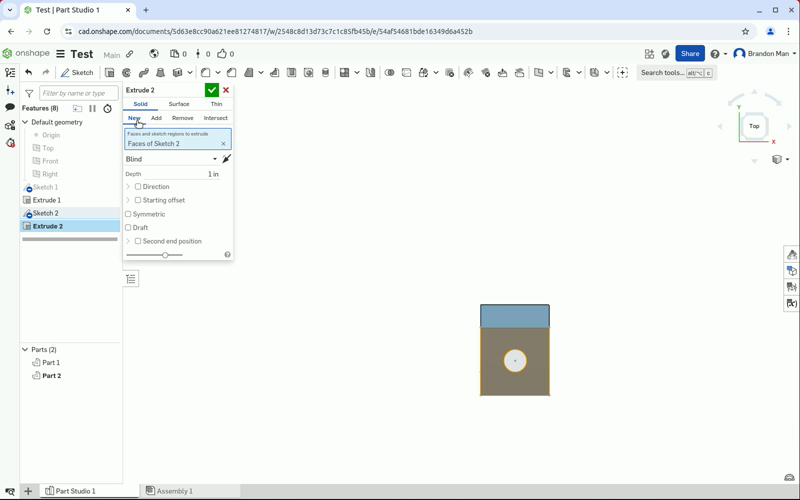
key(tab, 4)
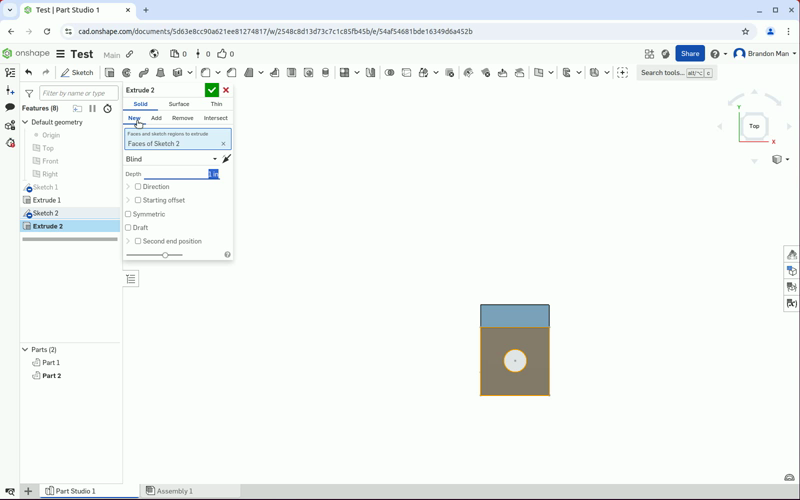
text(9.388)
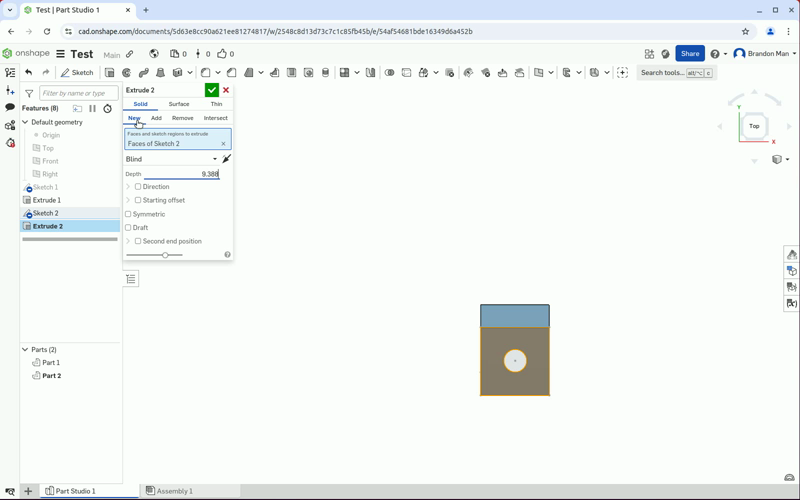
key(enter)
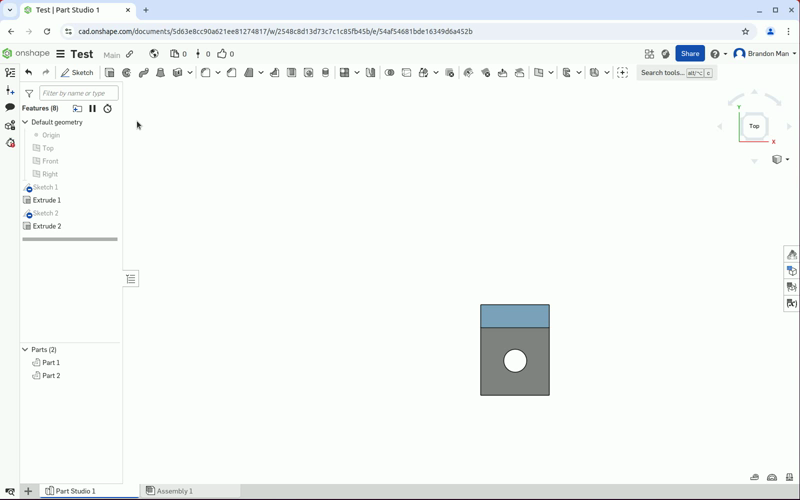
key(shift+h)
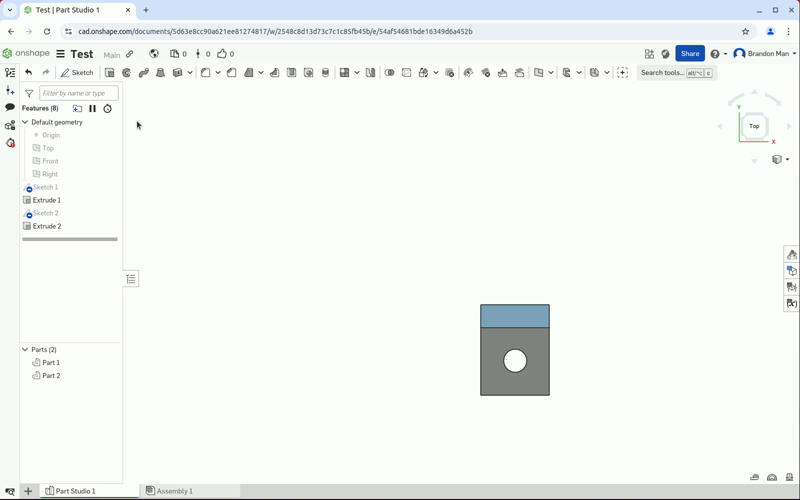
key(shift+h)
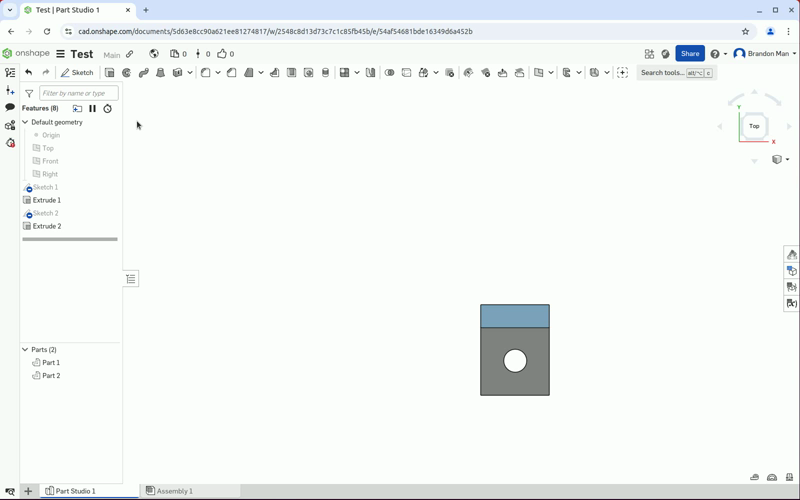
mouse_move(73, 189)
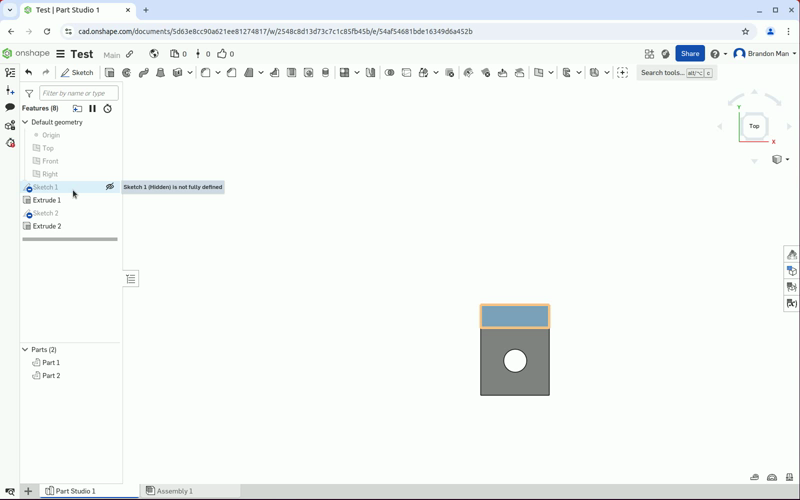
click(73, 189)
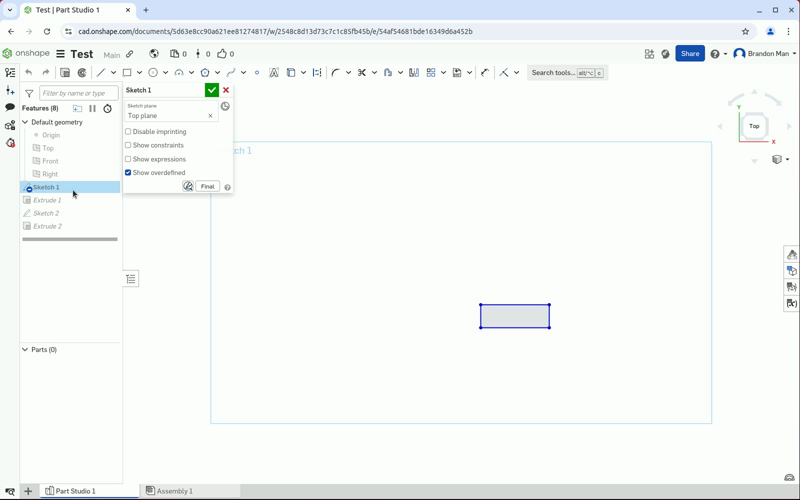
mouse_move(229, 92)
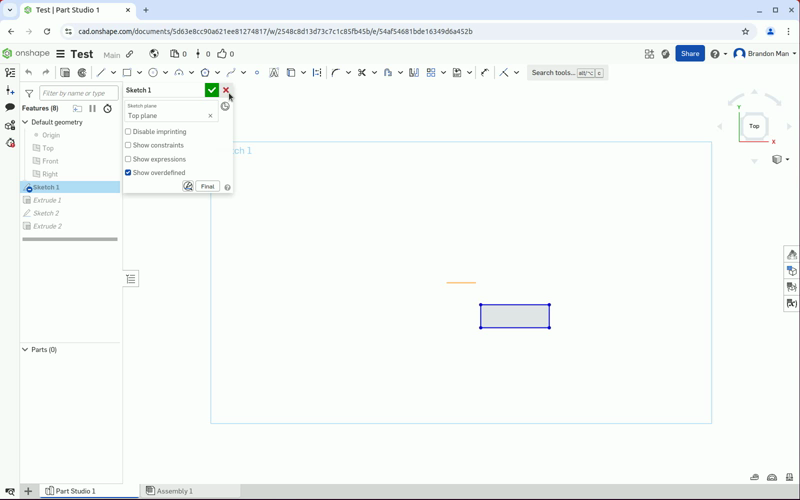
click(229, 92)
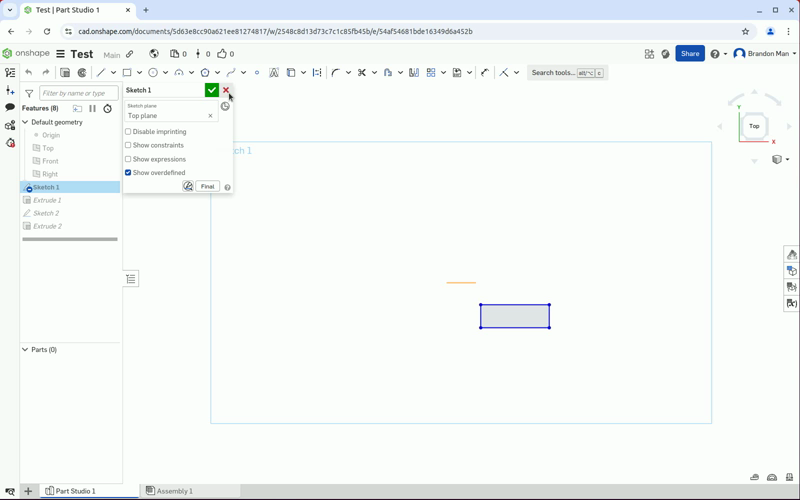
key(shift+s)
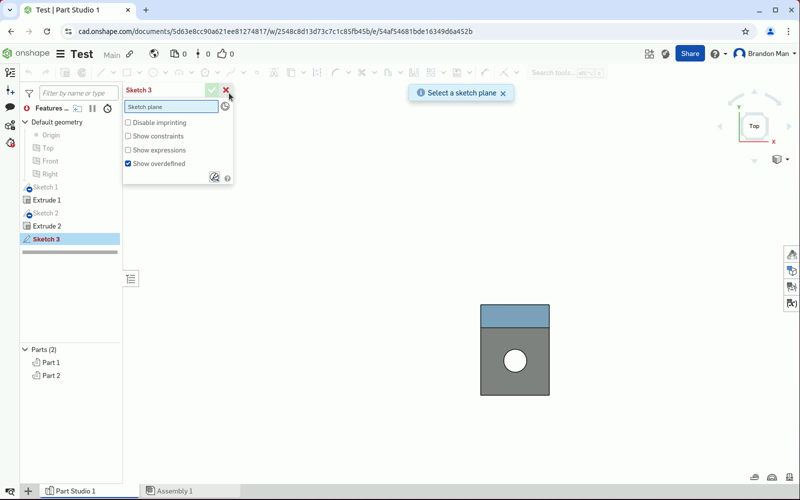
mouse_move(73, 150)
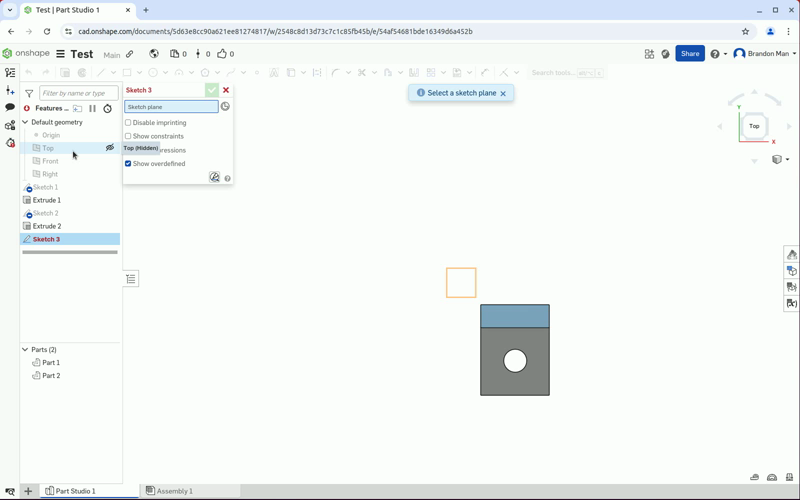
click(73, 150)
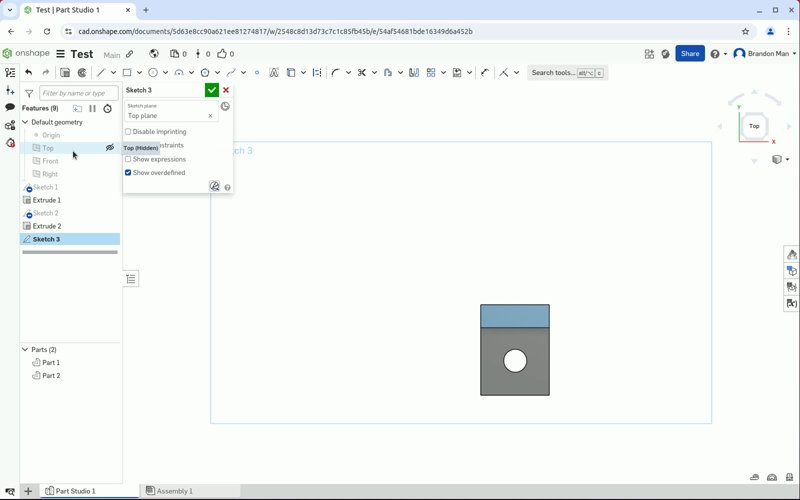
mouse_move(73, 352)
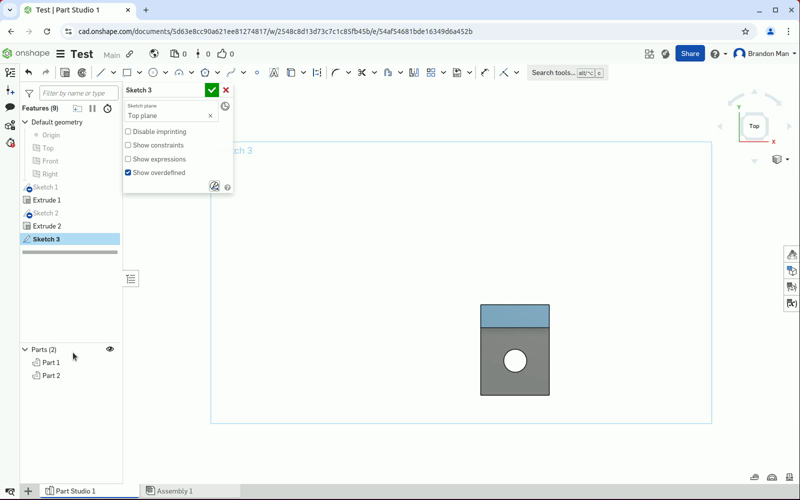
key(y)
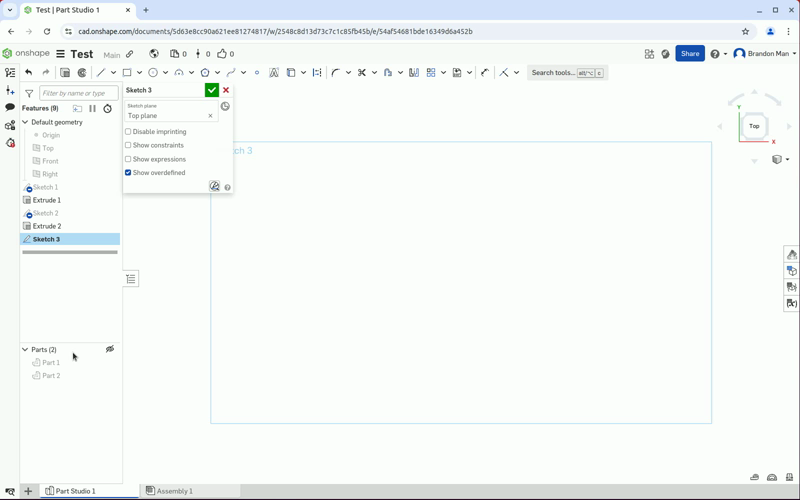
key(l)
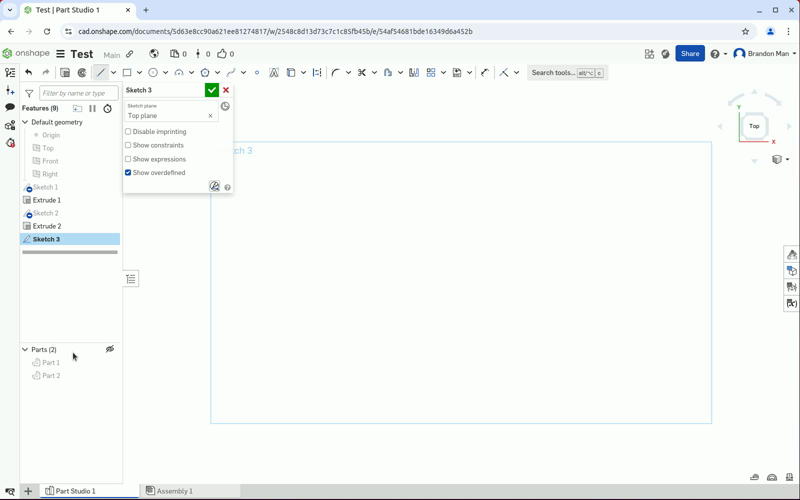
key_down(shift)
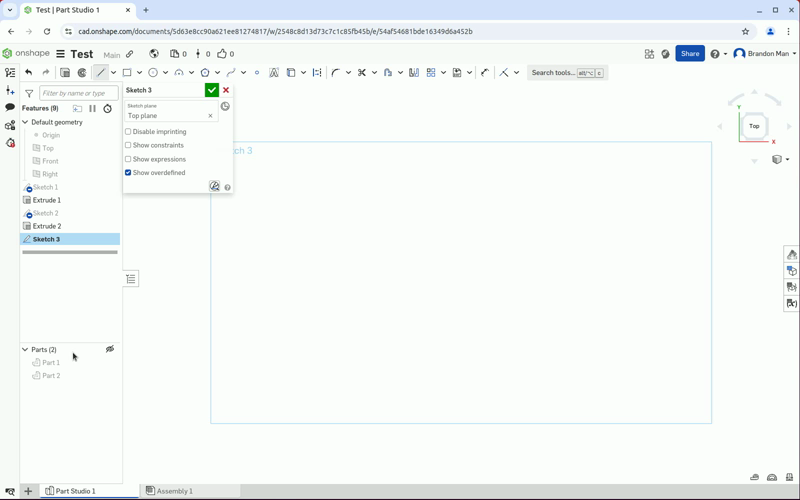
mouse_move(436, 373)
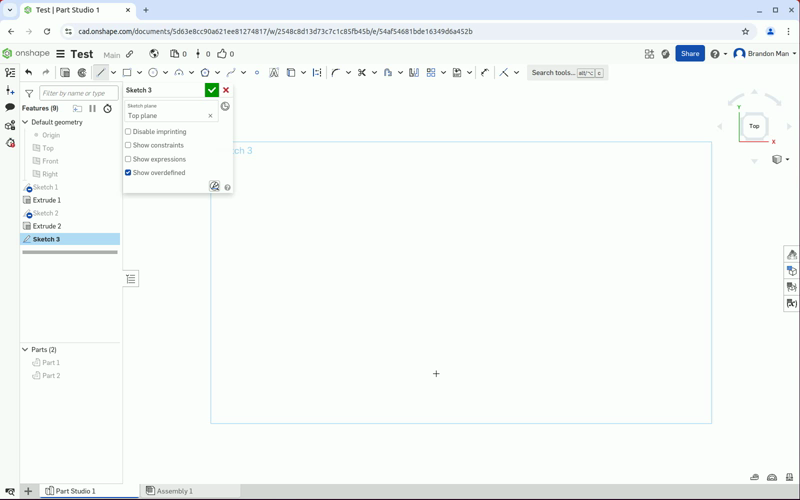
click(436, 373)
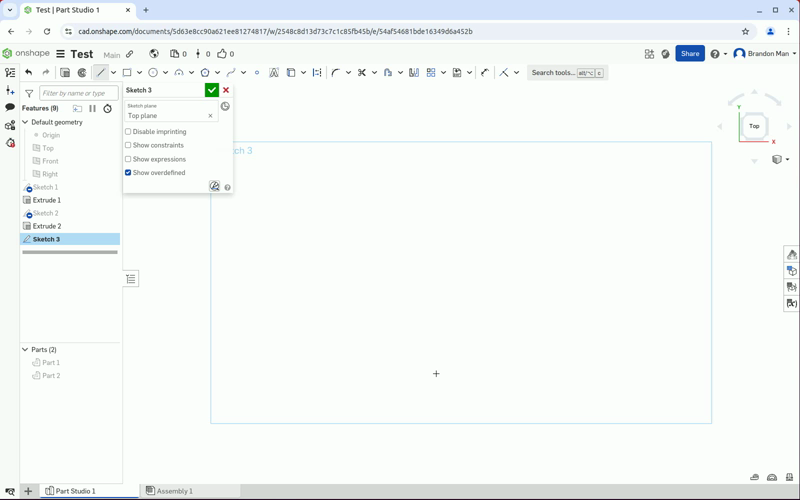
key_up(shift)
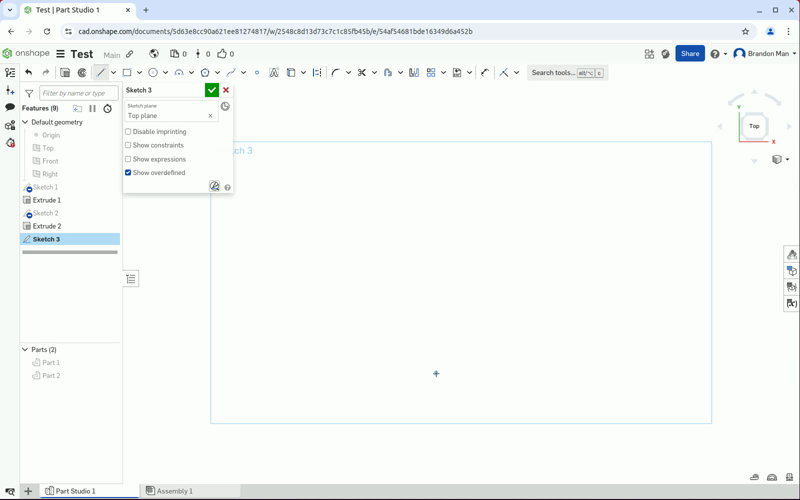
key_down(shift)
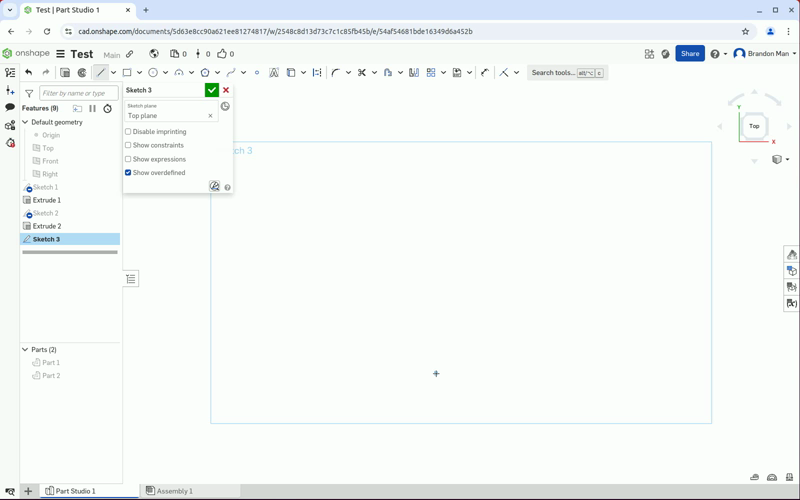
mouse_move(466, 373)
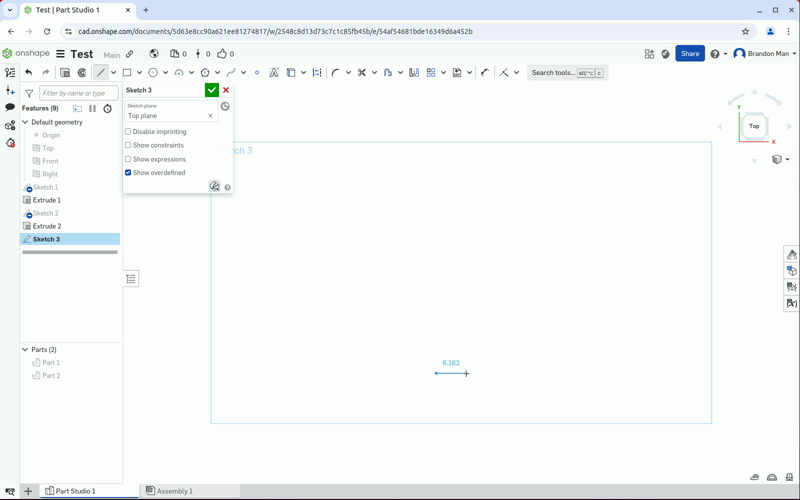
mouse_move(481, 373)
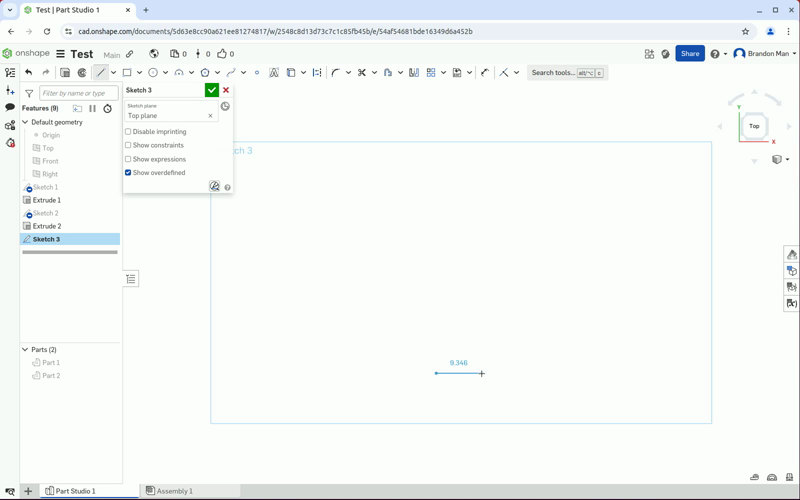
click(481, 373)
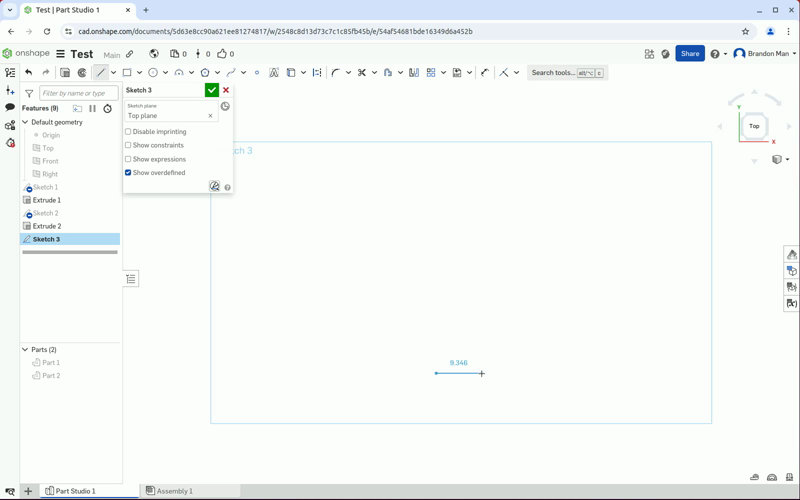
key_up(shift)
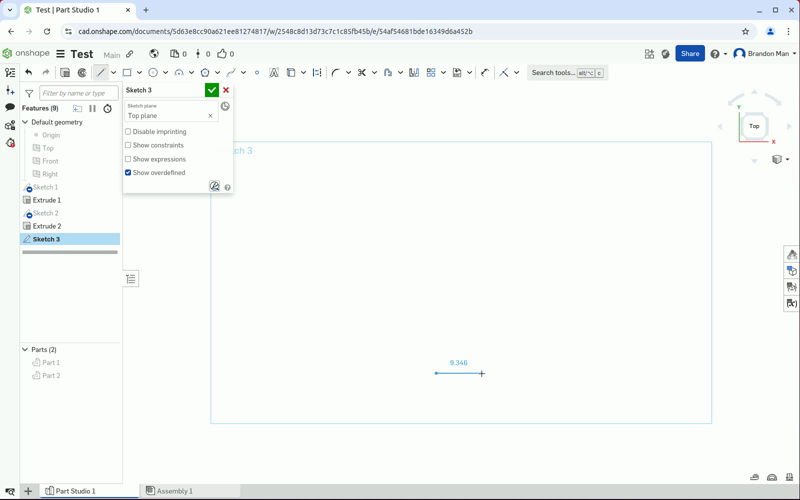
key_down(shift)
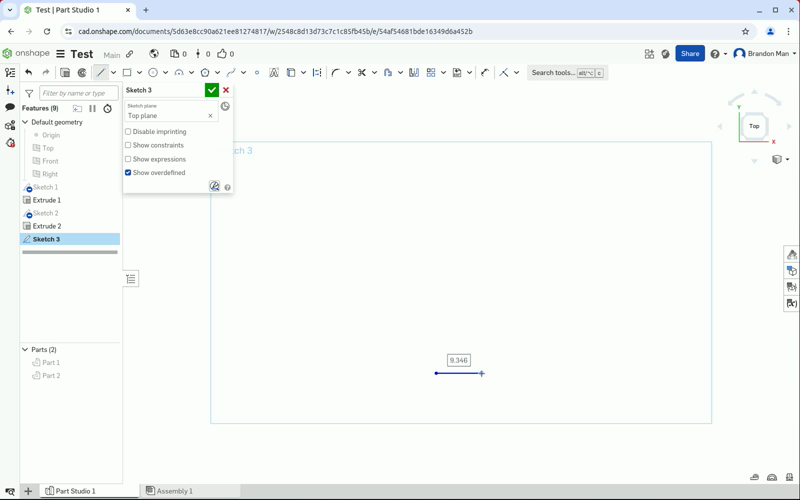
mouse_move(511, 373)
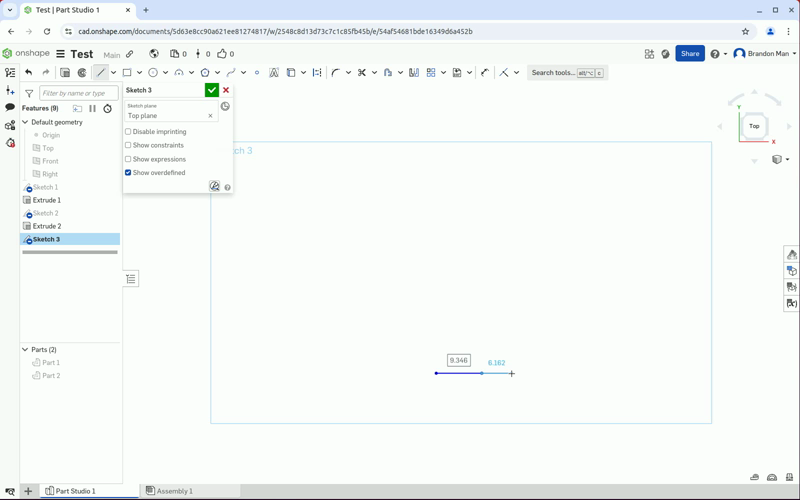
mouse_move(481, 327)
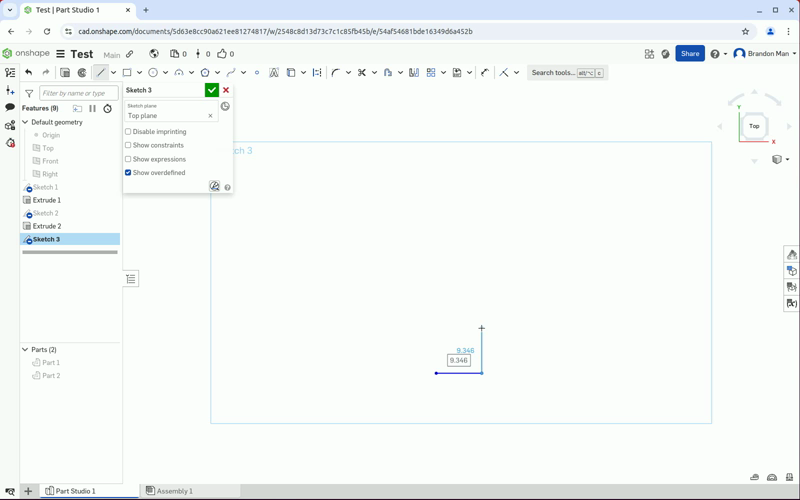
click(481, 327)
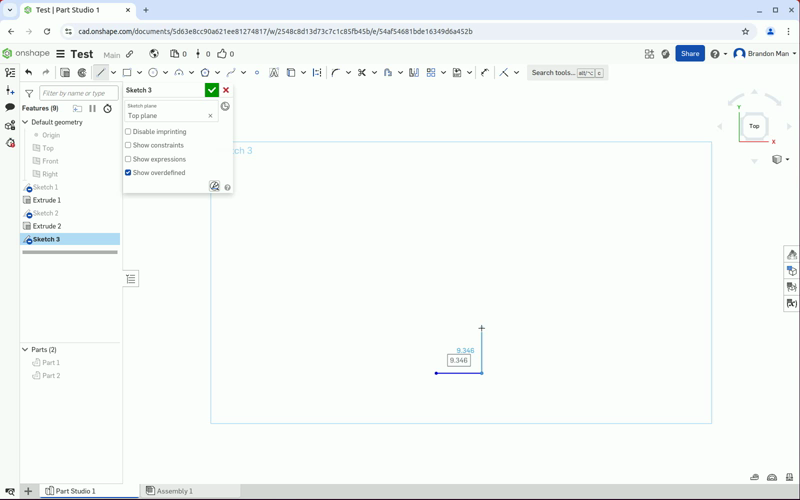
key_up(shift)
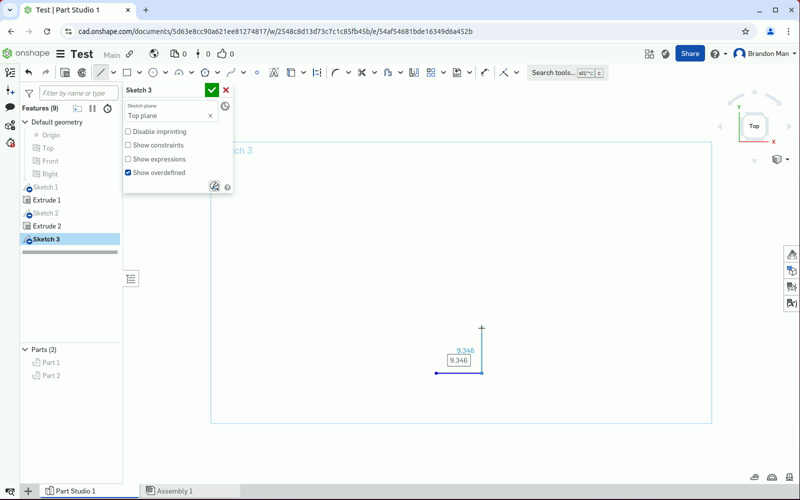
key_down(shift)
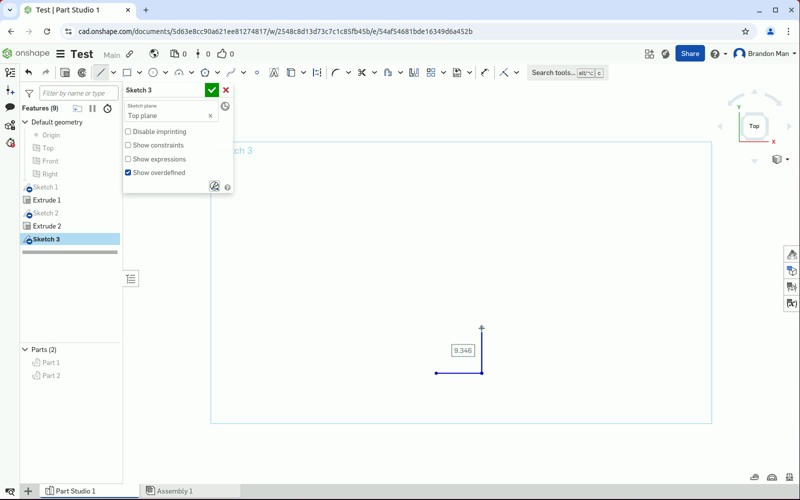
mouse_move(511, 327)
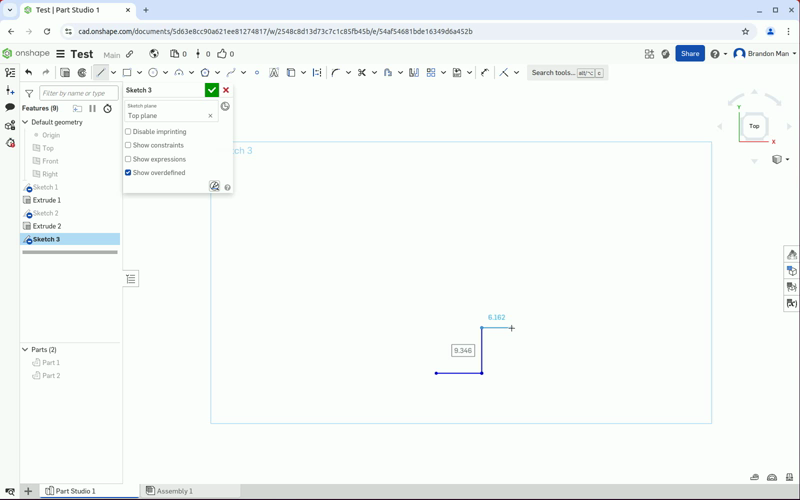
mouse_move(481, 304)
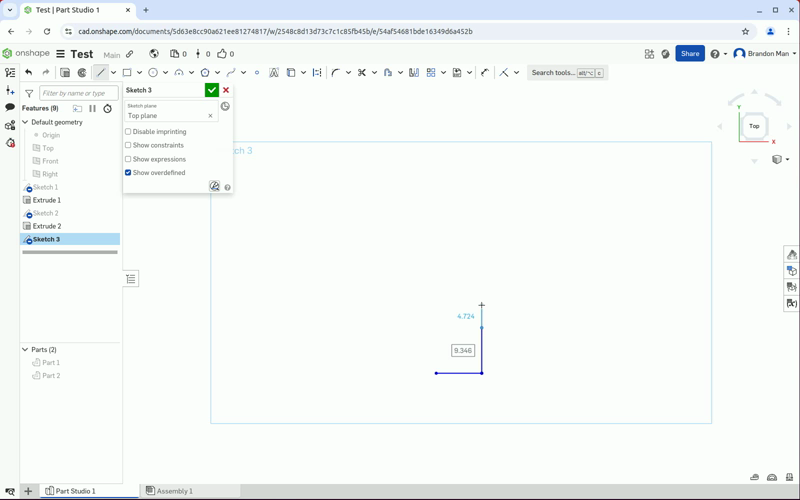
click(481, 304)
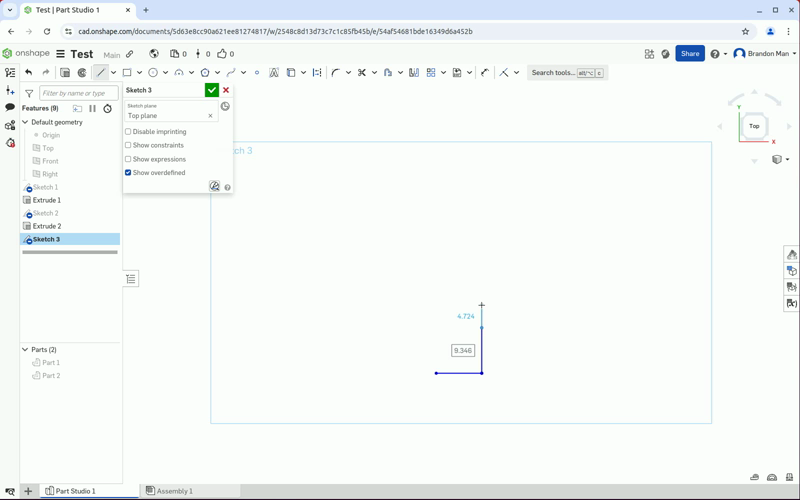
key_up(shift)
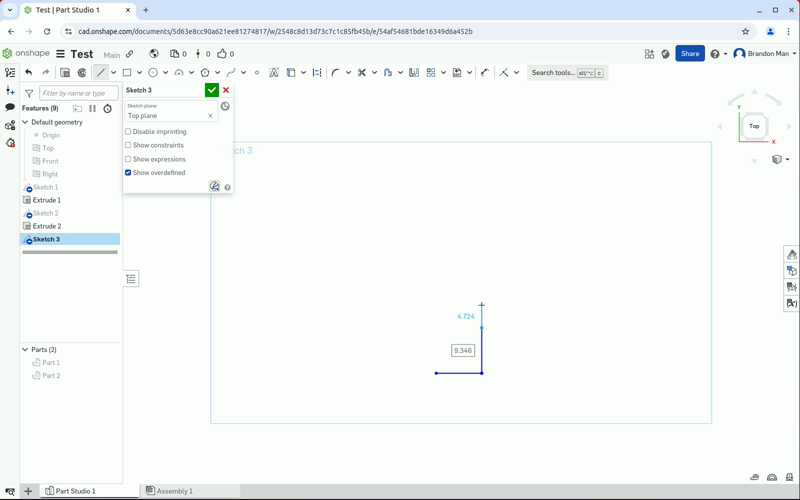
key_down(shift)
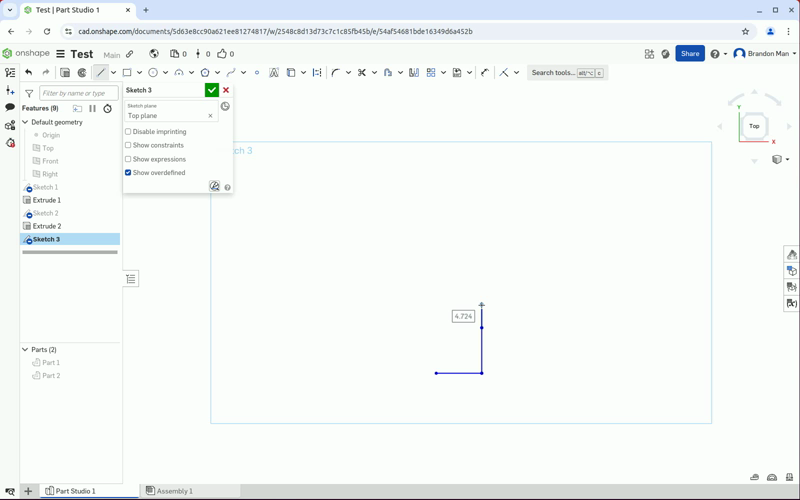
mouse_move(511, 304)
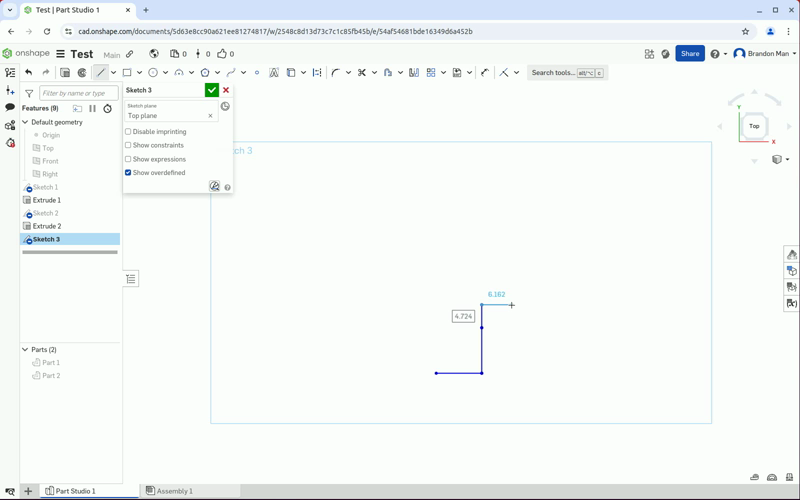
mouse_move(436, 304)
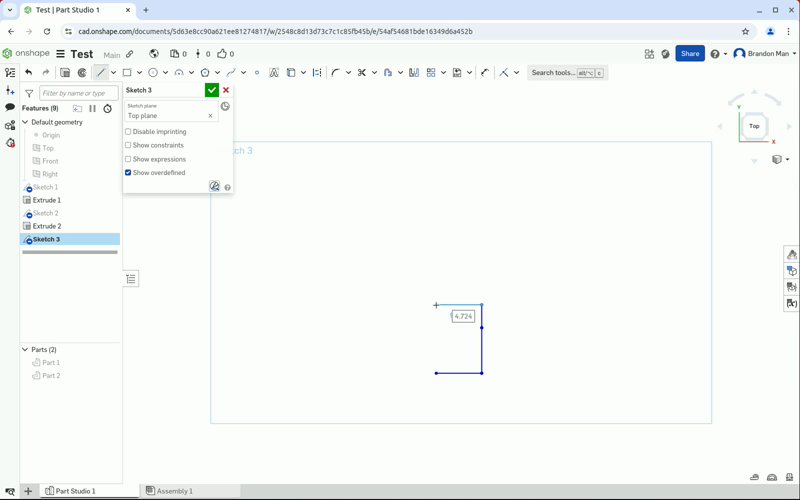
click(436, 304)
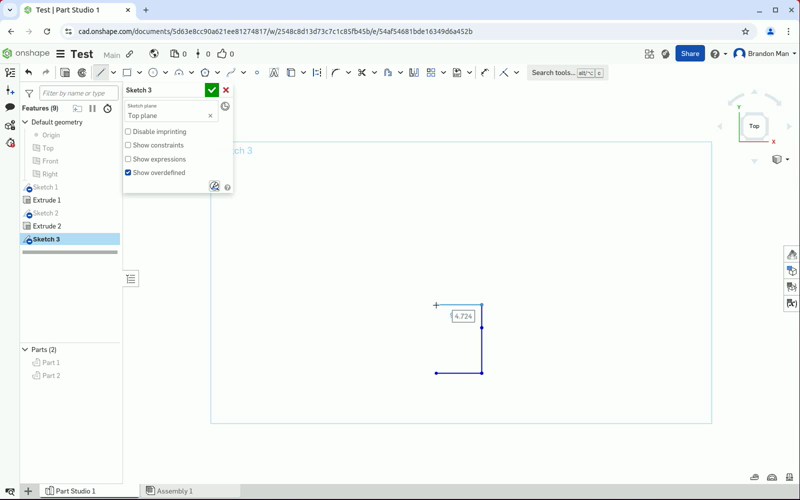
key_up(shift)
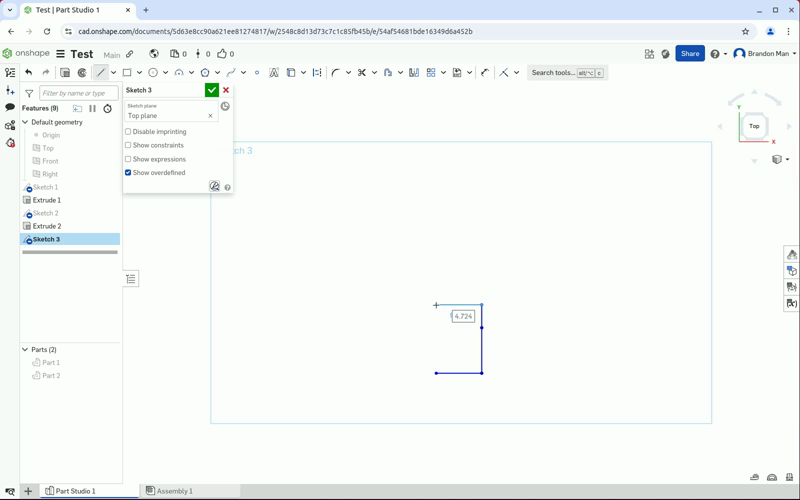
key_down(shift)
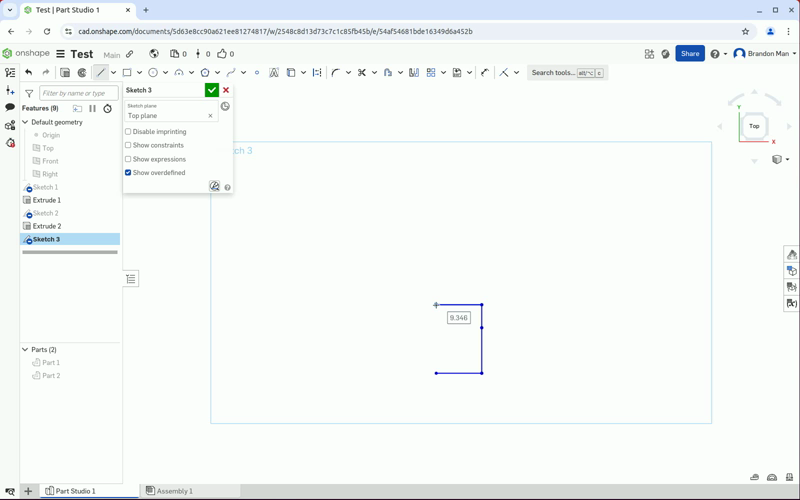
mouse_move(436, 373)
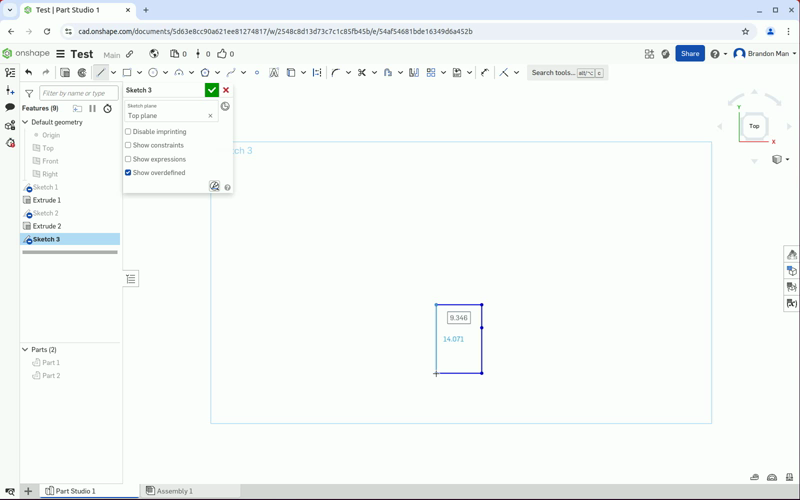
key_up(shift)
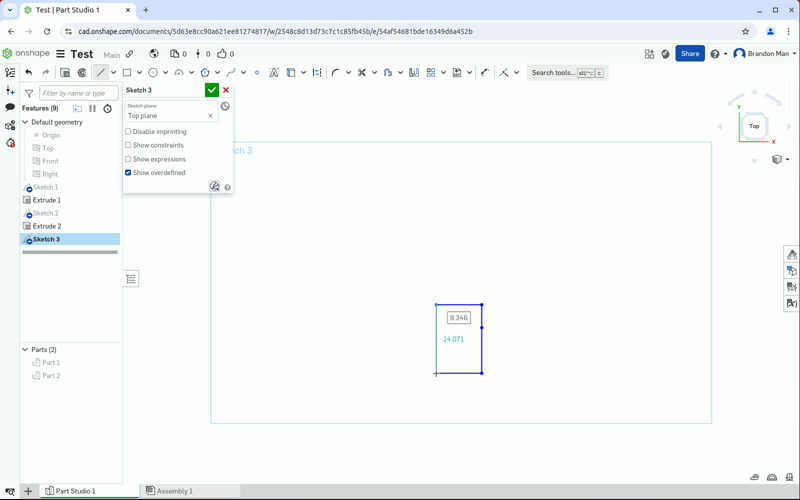
click(436, 373)
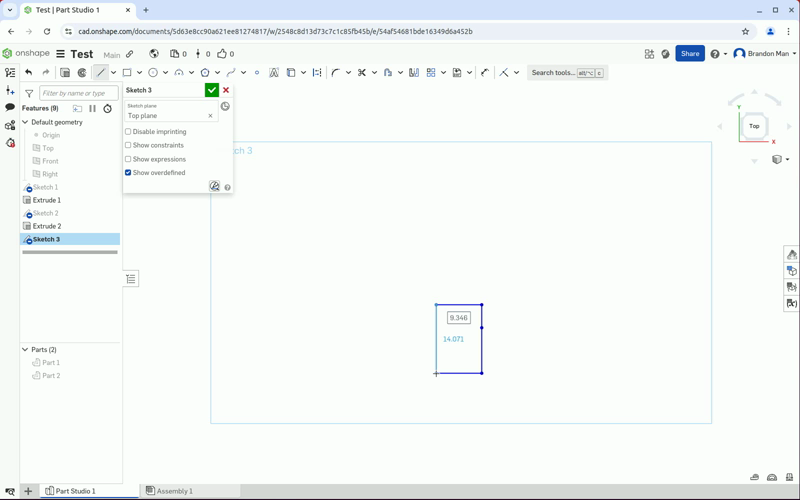
key(esc)
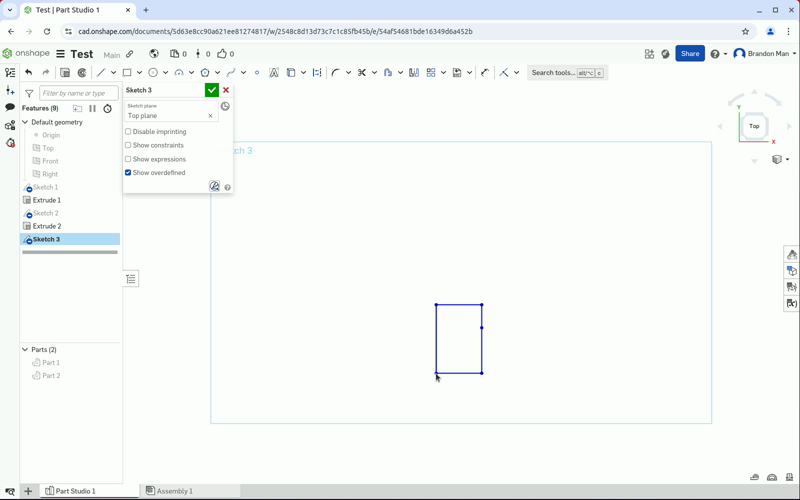
key(c)
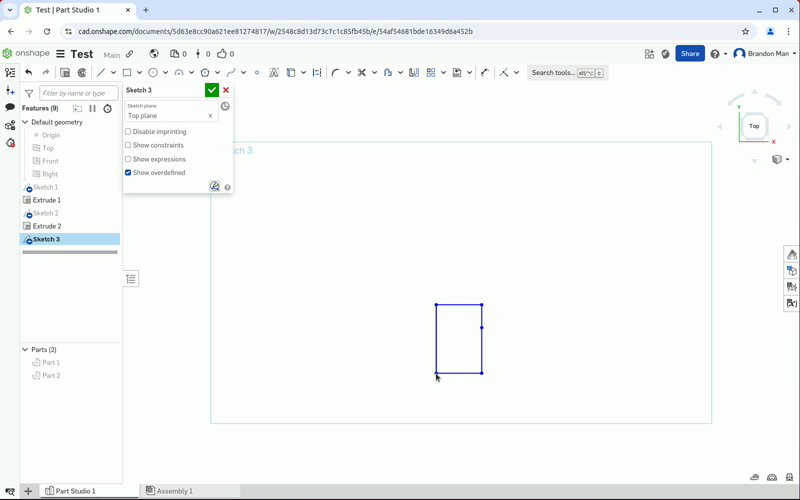
key_down(shift)
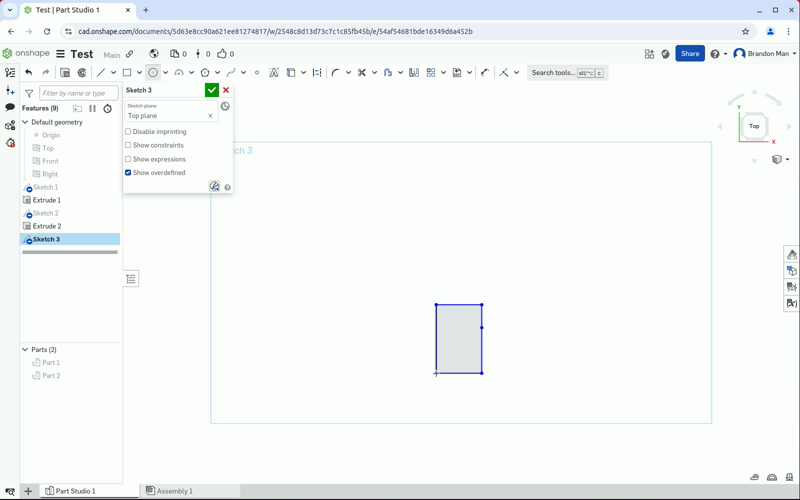
mouse_move(461, 338)
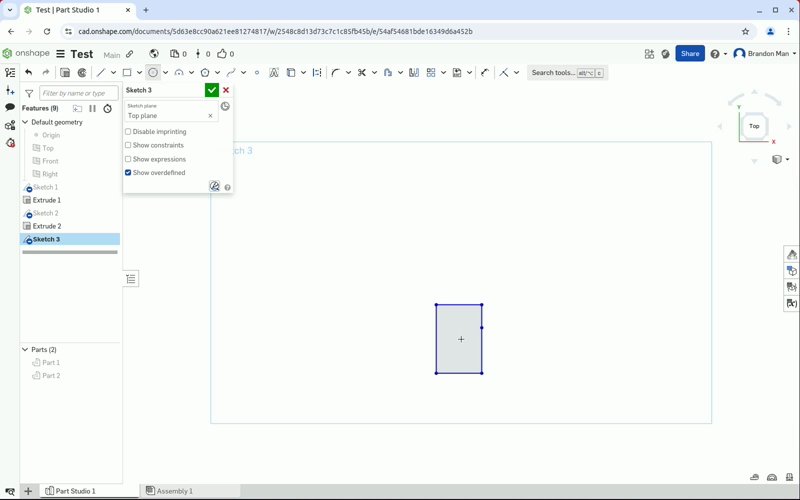
click(461, 338)
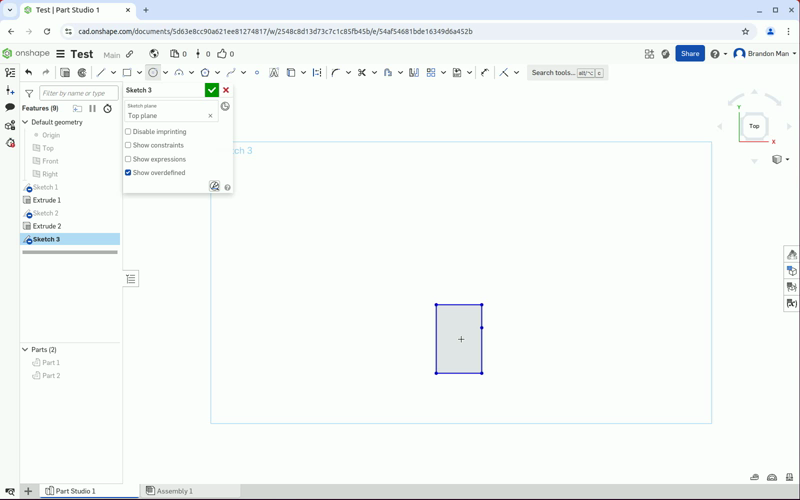
key_up(shift)
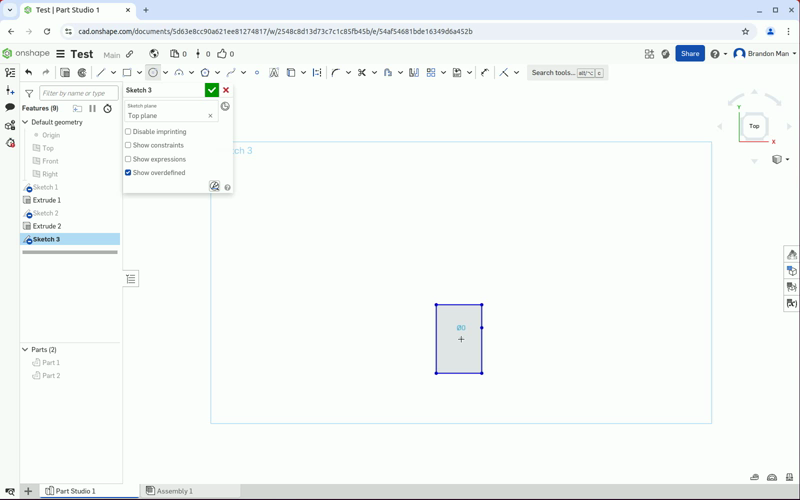
mouse_move(472, 338)
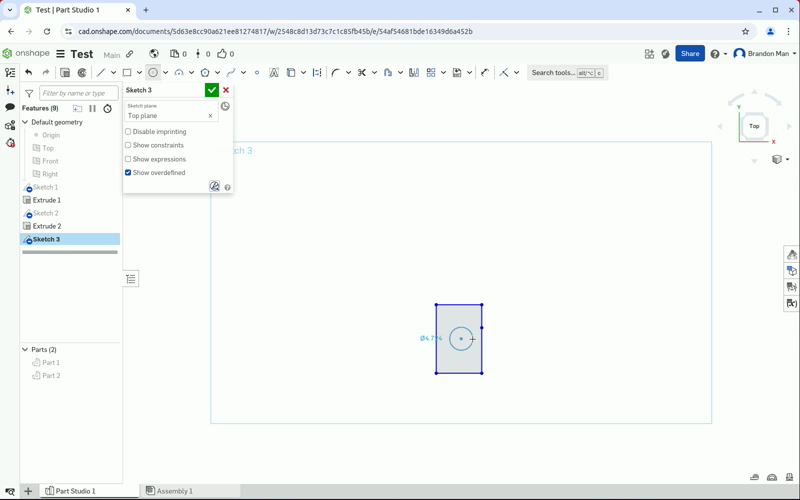
click(472, 338)
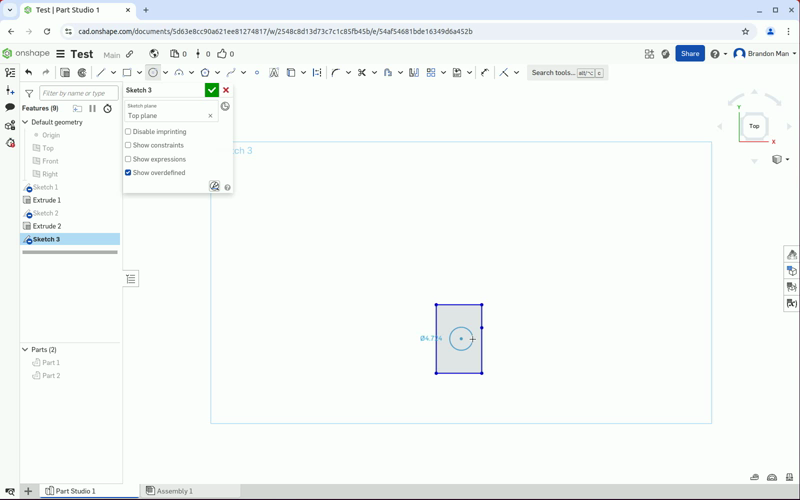
key(esc)
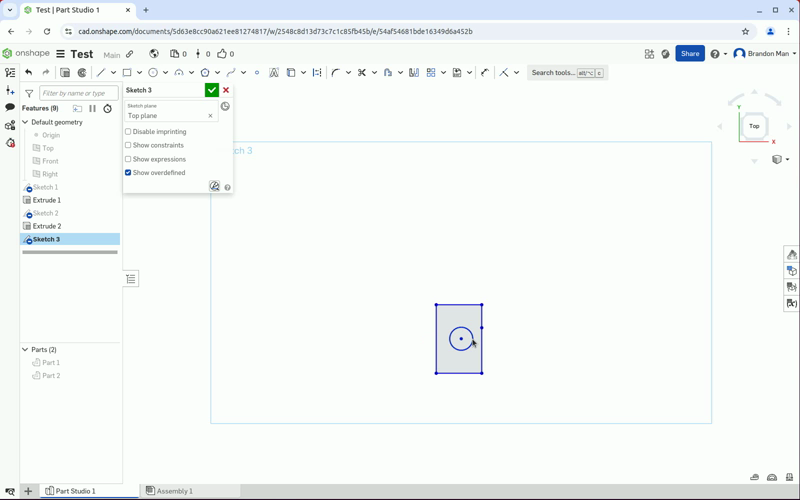
mouse_move(445, 330)
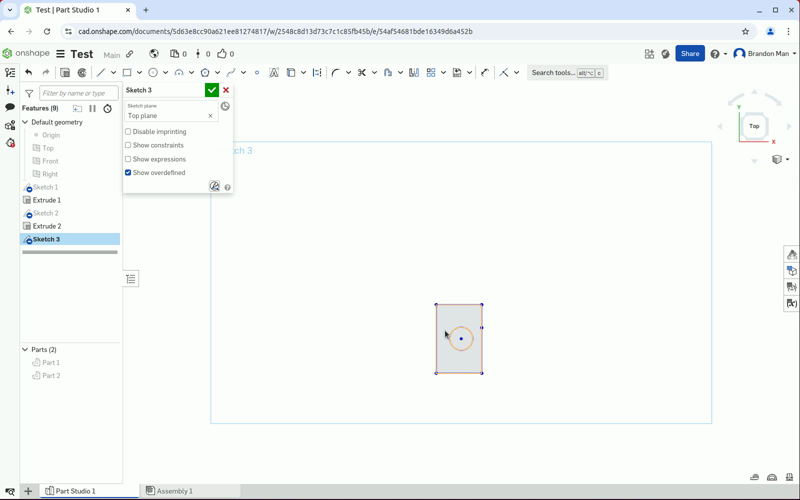
click(445, 330)
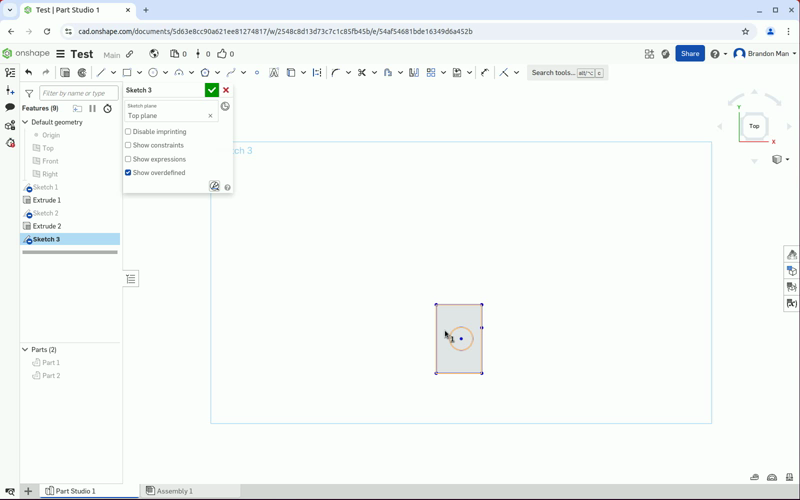
mouse_move(73, 352)
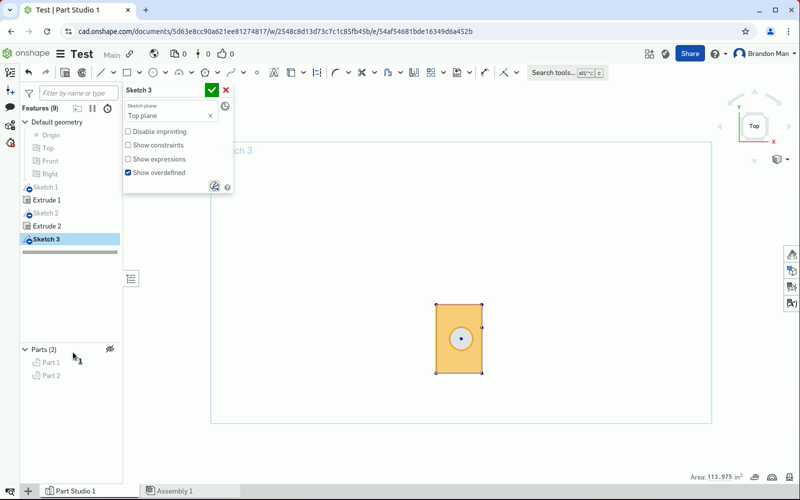
key(shift+y)
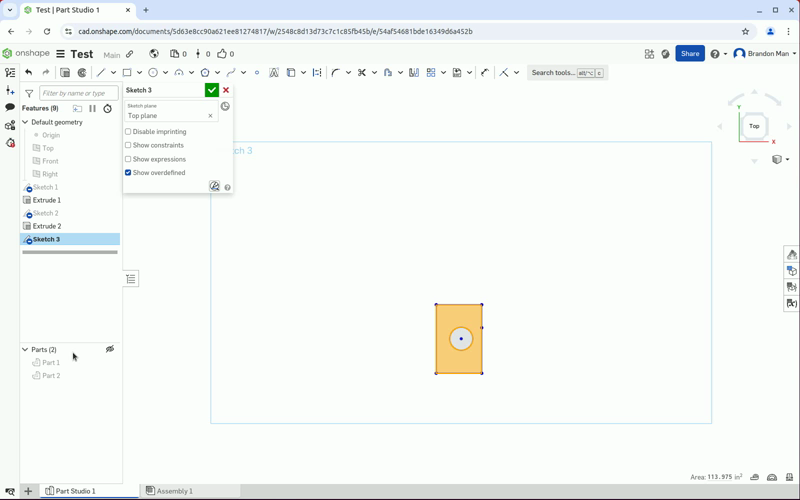
key(shift+e)
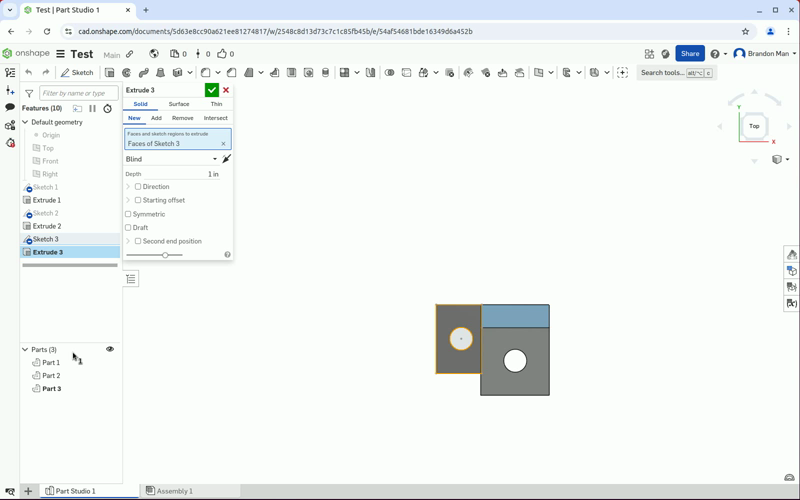
mouse_move(143, 106)
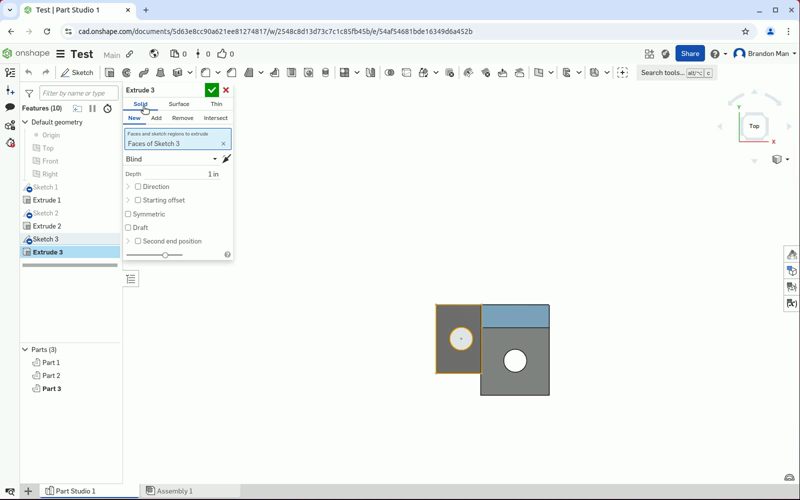
click(143, 106)
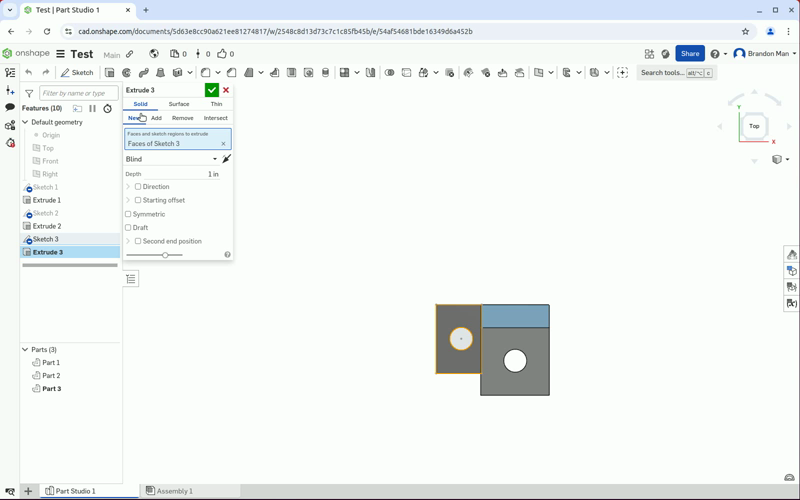
mouse_move(137, 120)
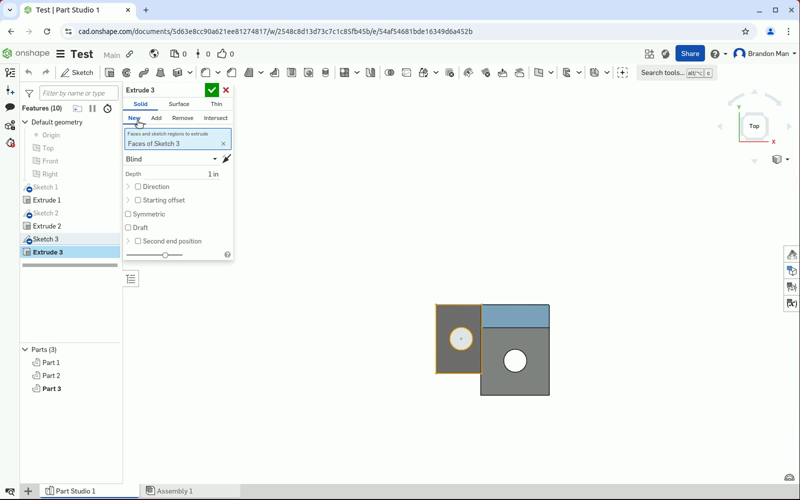
click(137, 120)
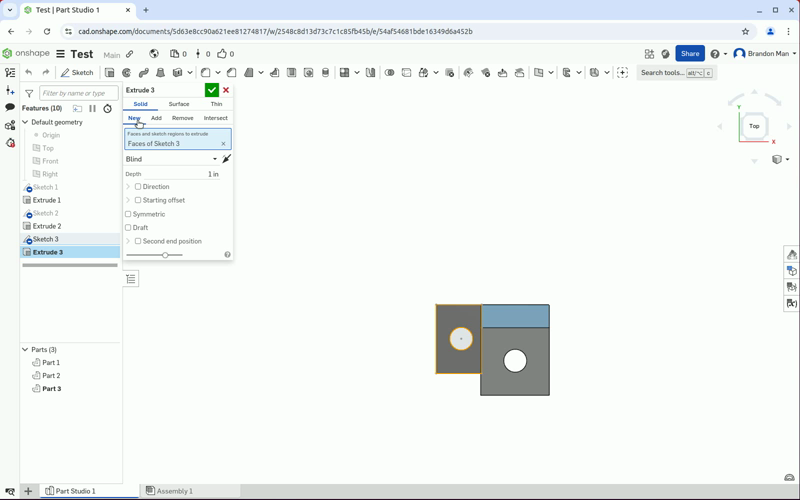
key(tab, 4)
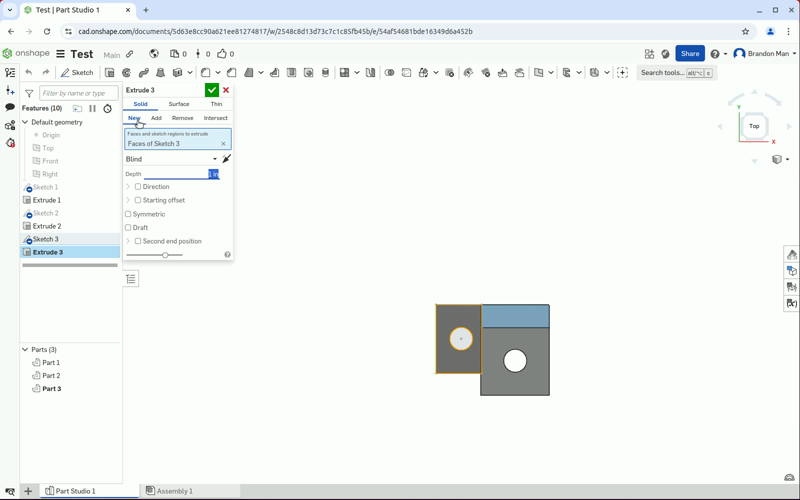
text(4.574)
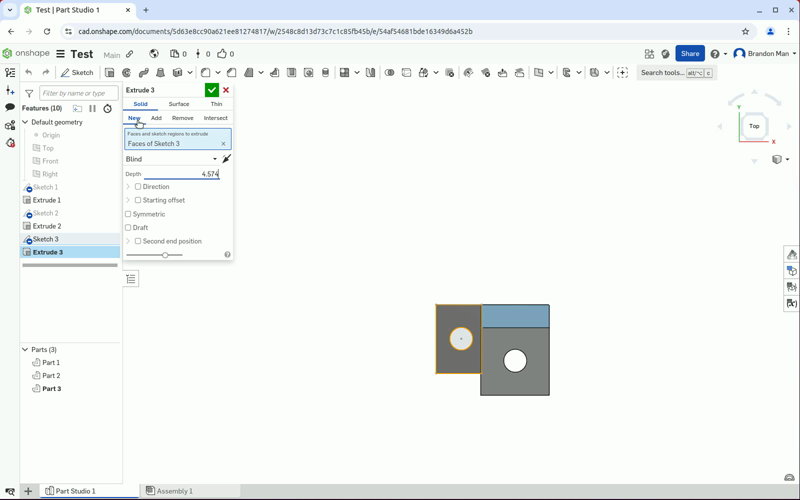
key(enter)
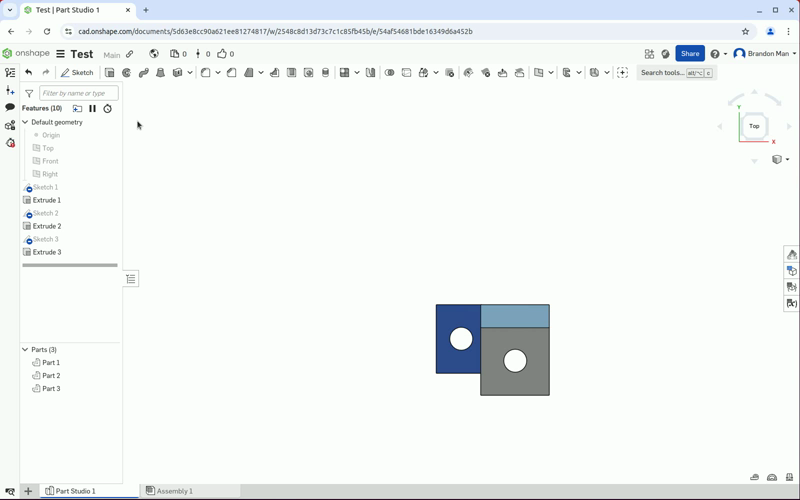
key(shift+h)
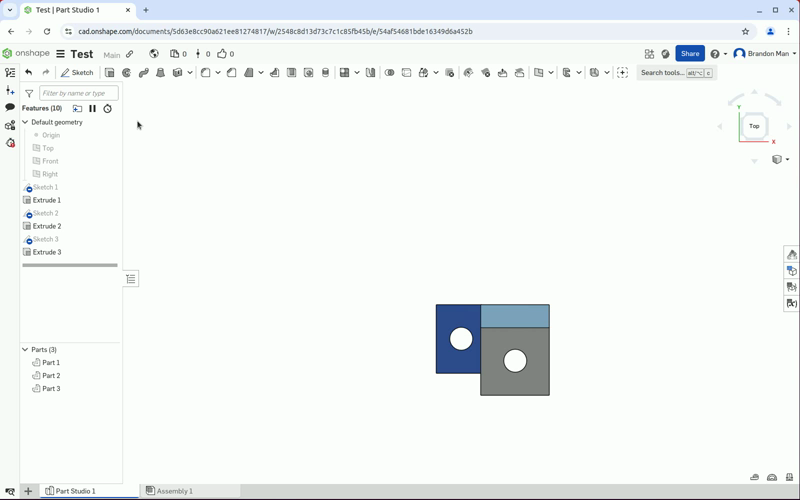
key(shift+h)
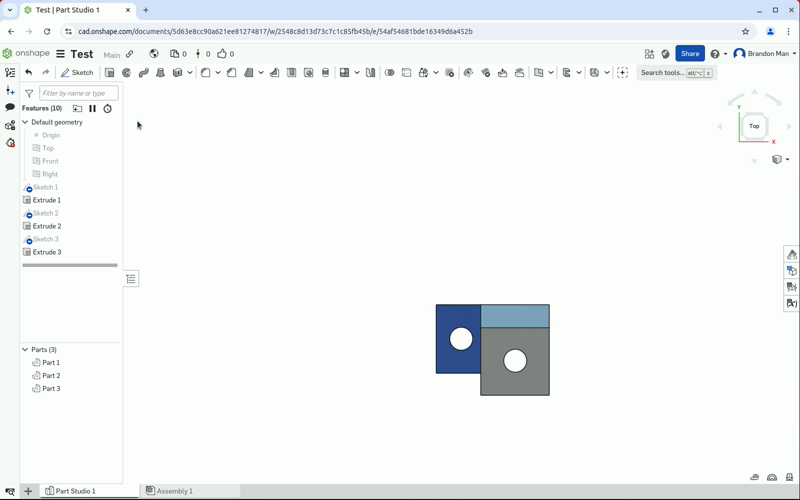
mouse_move(73, 189)
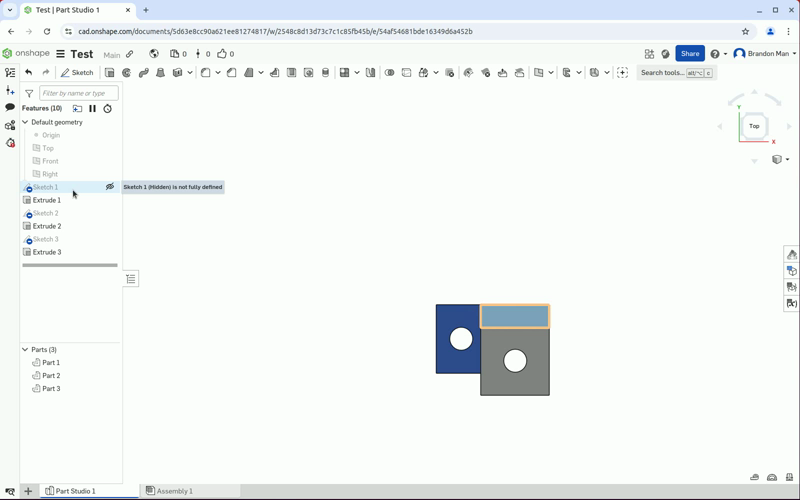
click(73, 189)
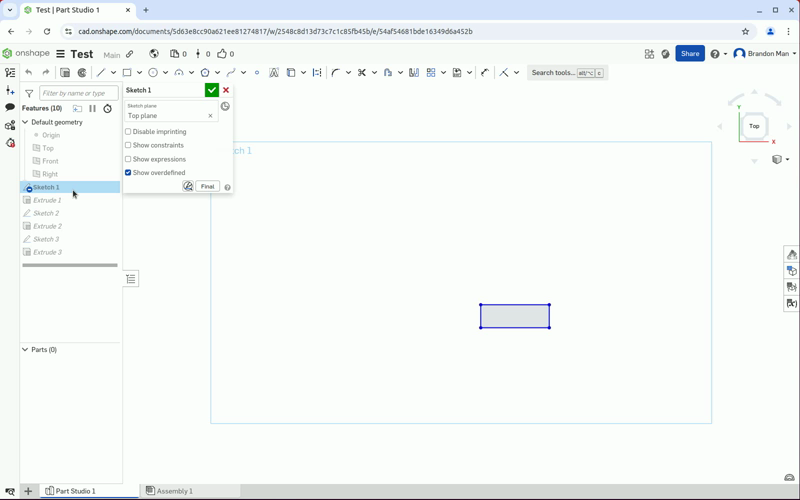
mouse_move(229, 92)
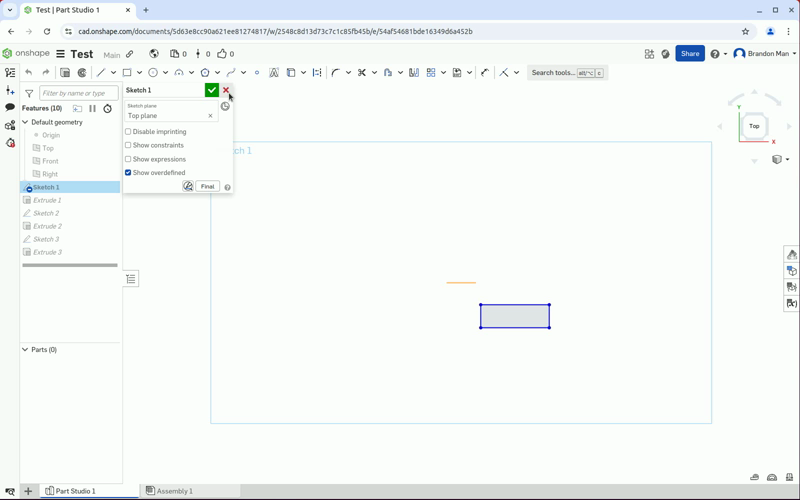
click(229, 92)
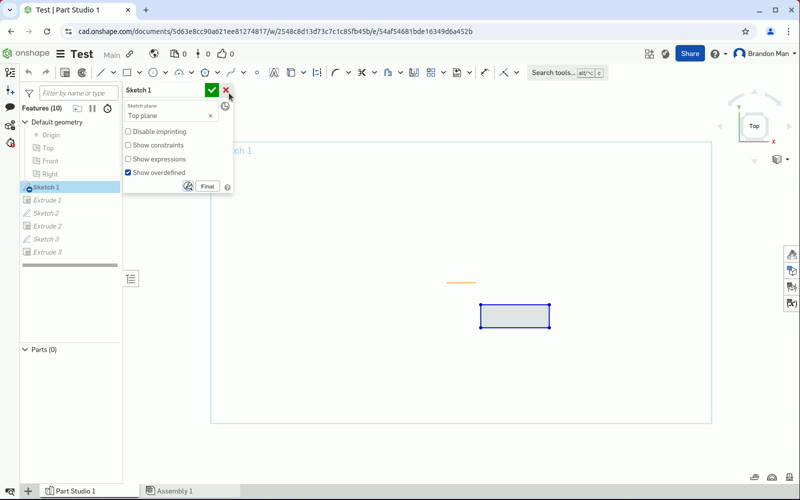
key(shift+s)
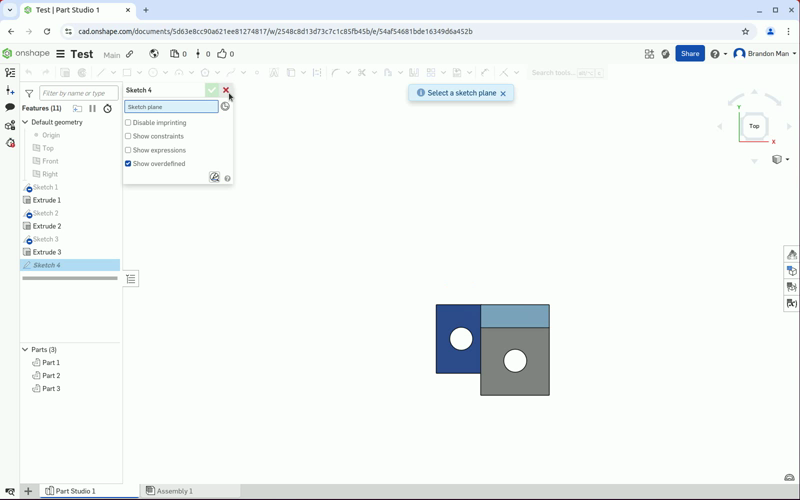
mouse_move(73, 150)
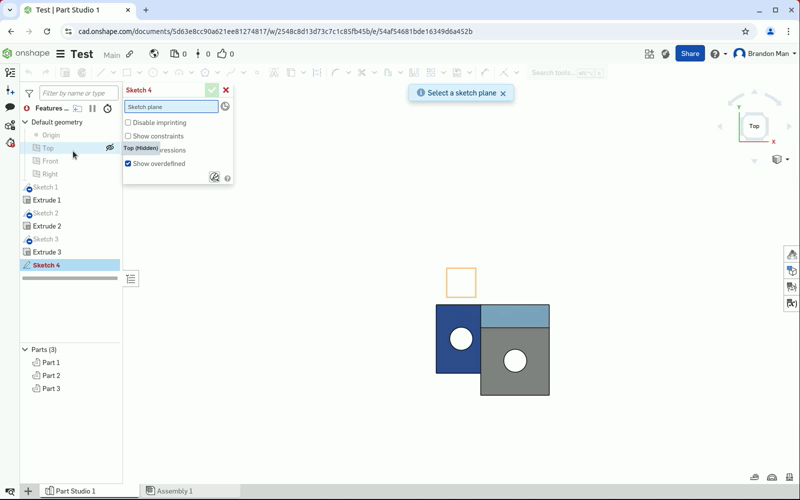
click(73, 150)
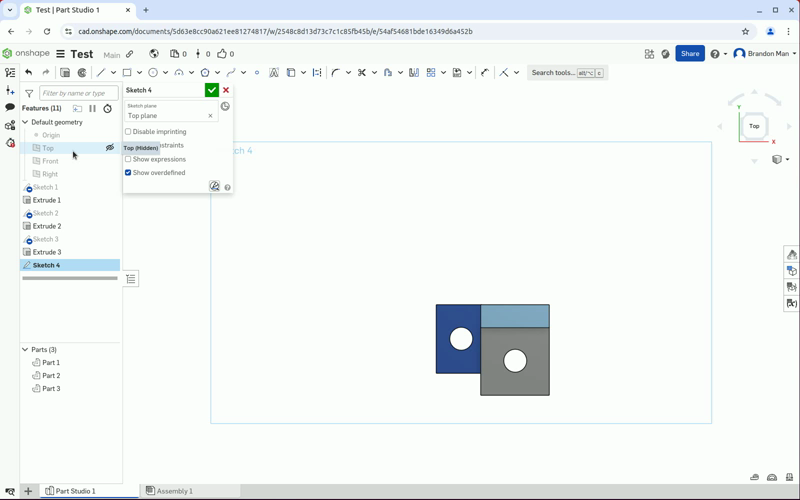
mouse_move(73, 352)
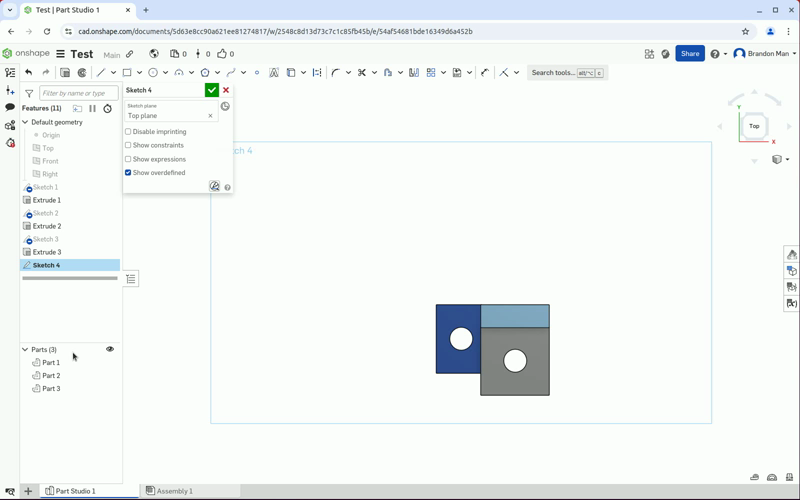
key(y)
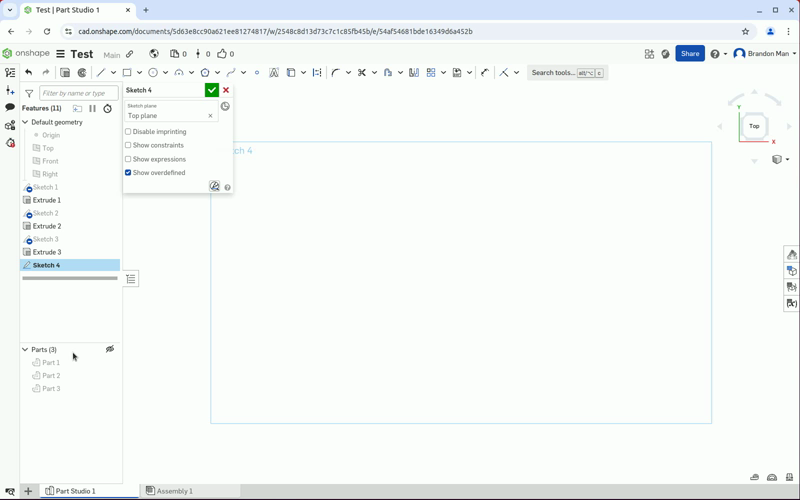
key(l)
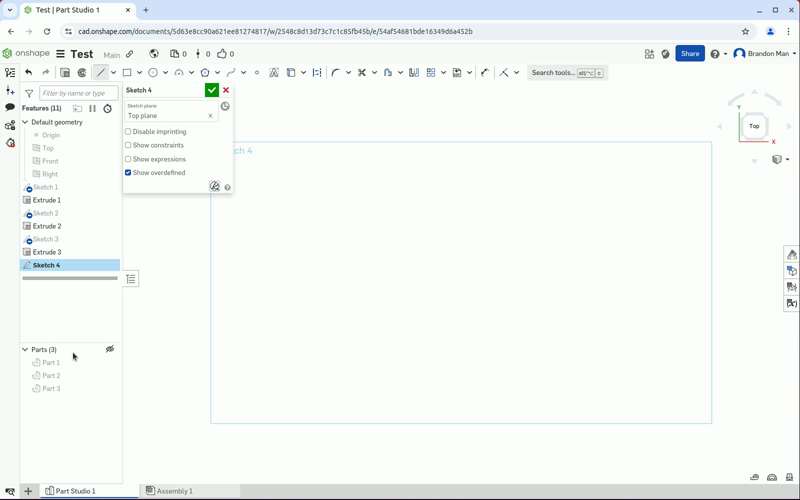
key_down(shift)
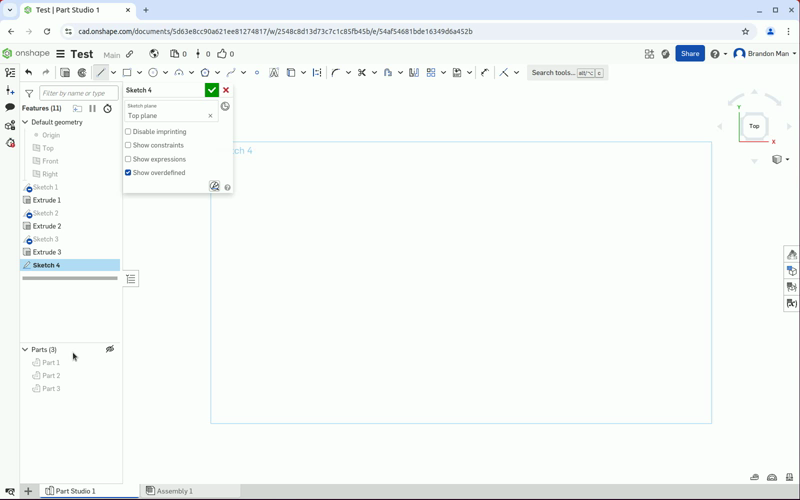
mouse_move(413, 373)
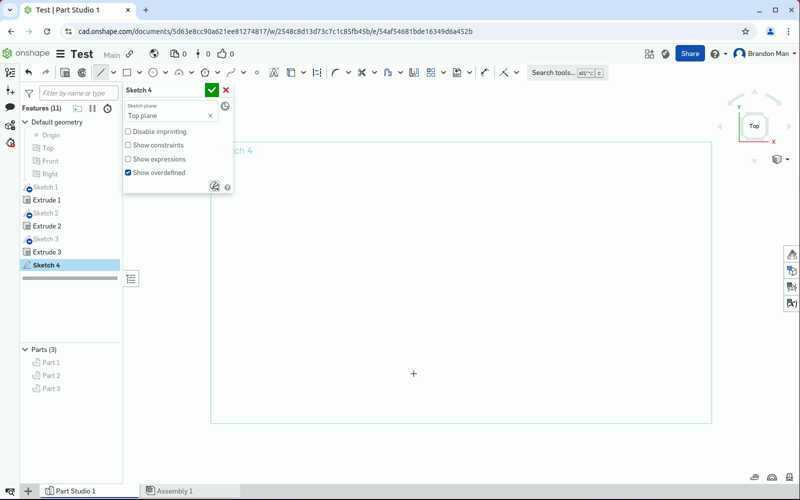
click(413, 373)
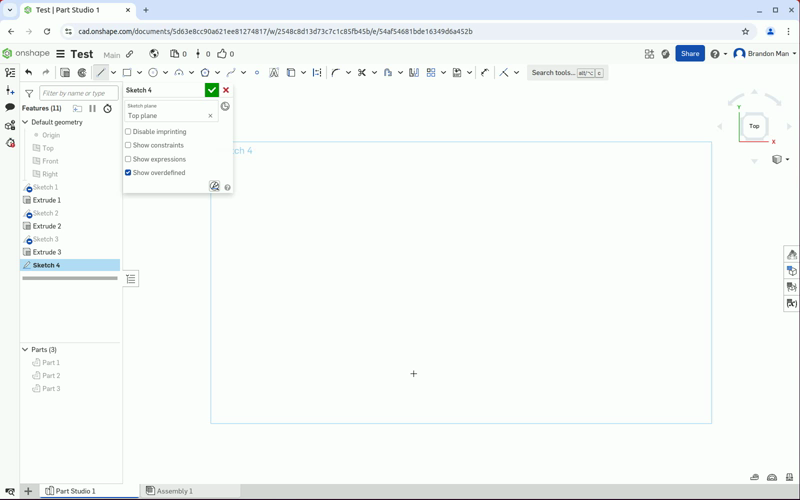
key_up(shift)
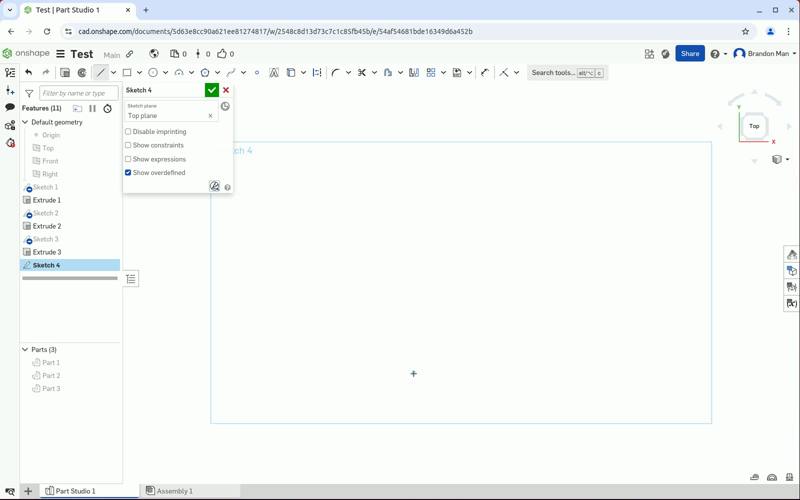
key_down(shift)
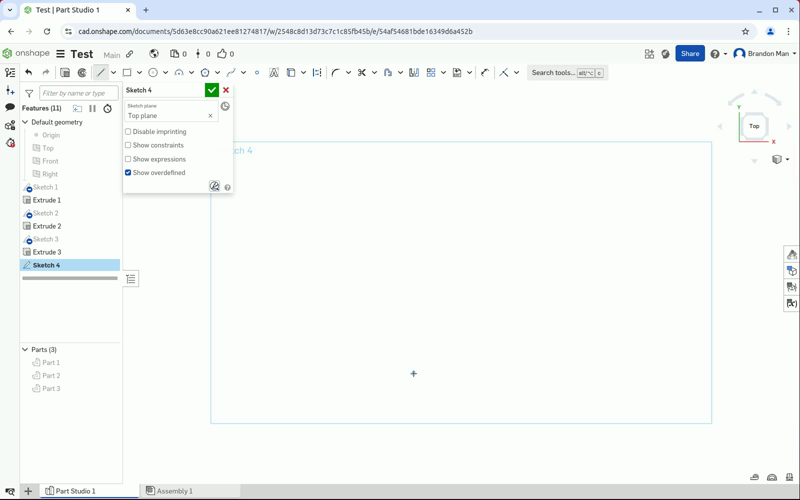
mouse_move(444, 373)
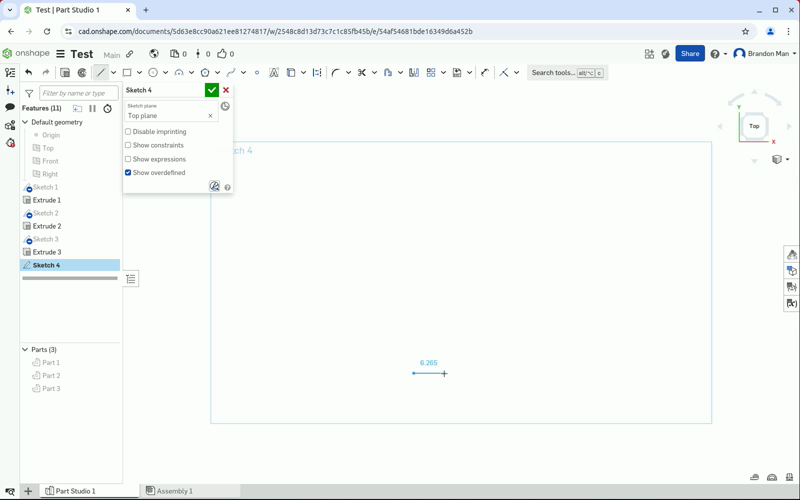
mouse_move(437, 373)
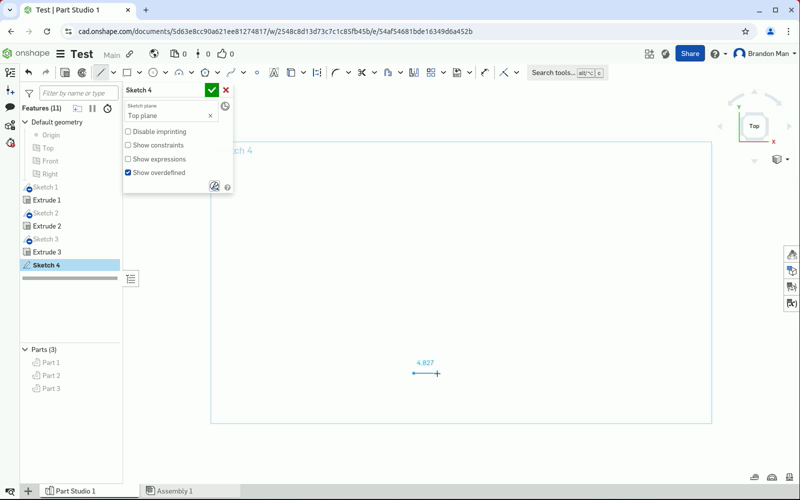
click(437, 373)
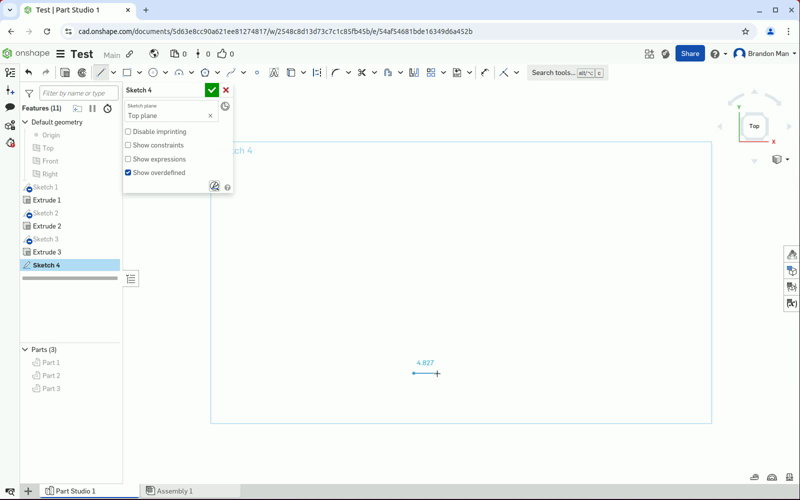
key_up(shift)
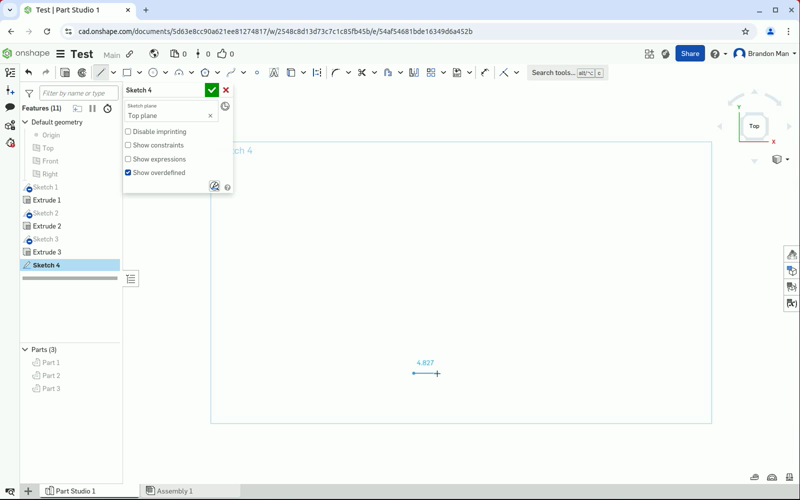
key_down(shift)
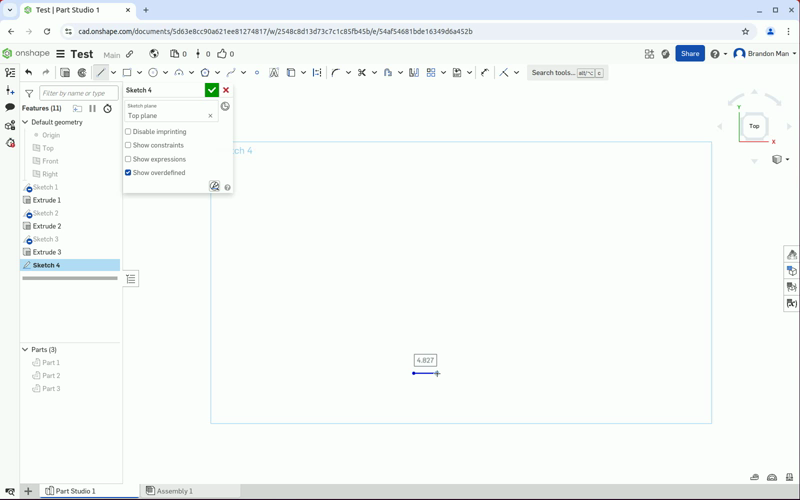
mouse_move(437, 304)
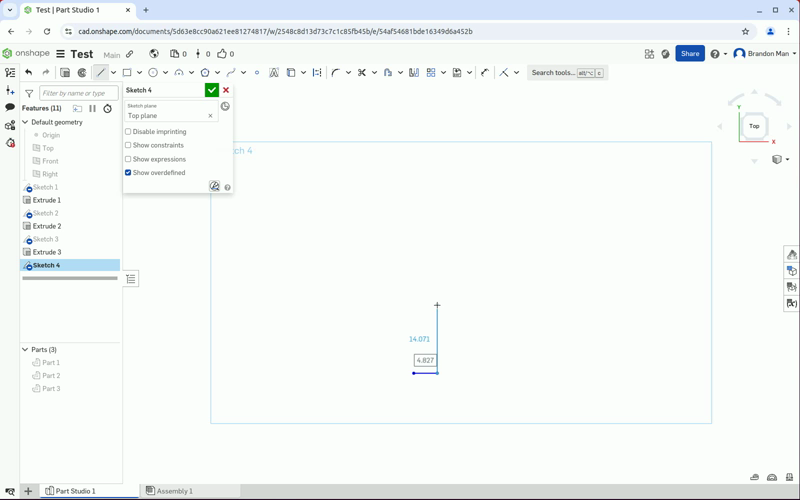
click(437, 304)
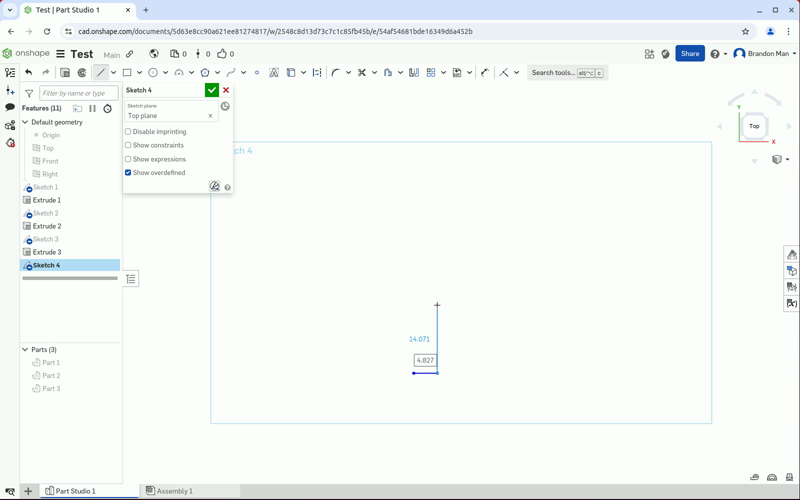
key_up(shift)
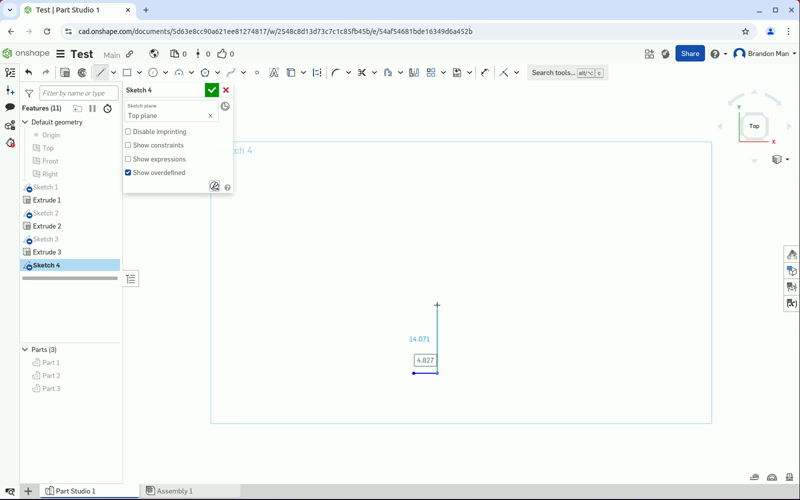
key_down(shift)
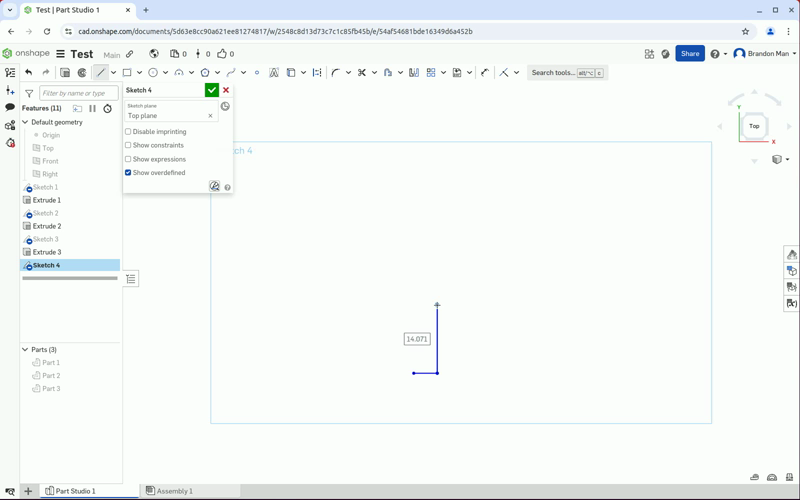
mouse_move(467, 304)
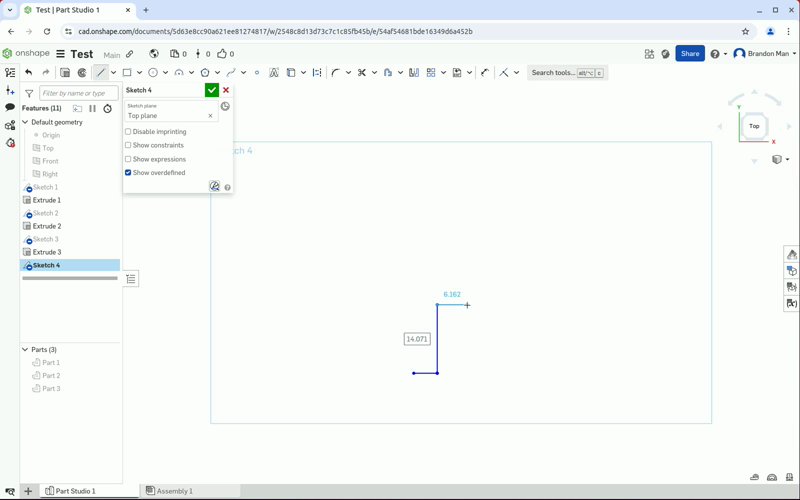
mouse_move(413, 304)
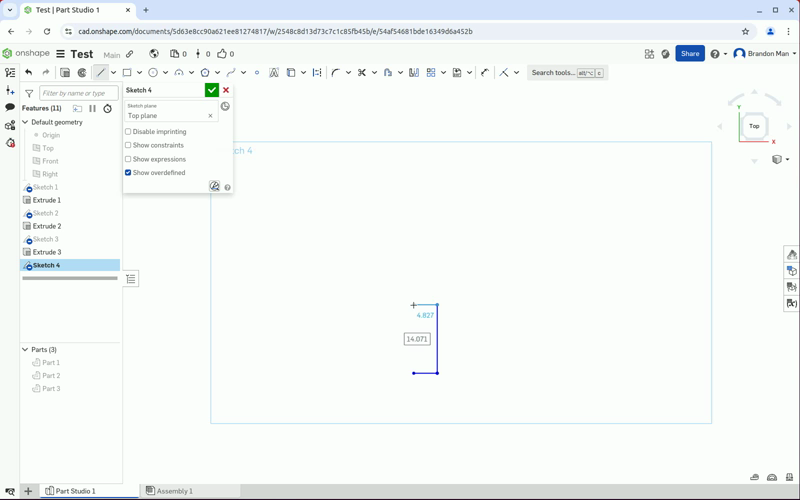
click(413, 304)
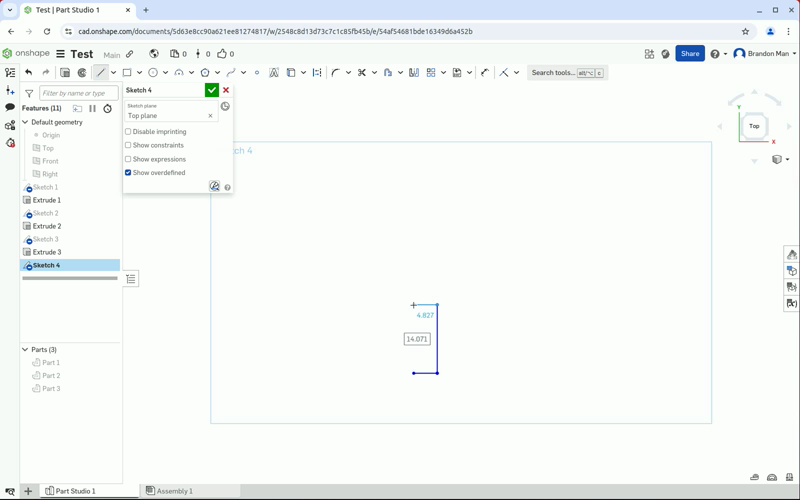
key_up(shift)
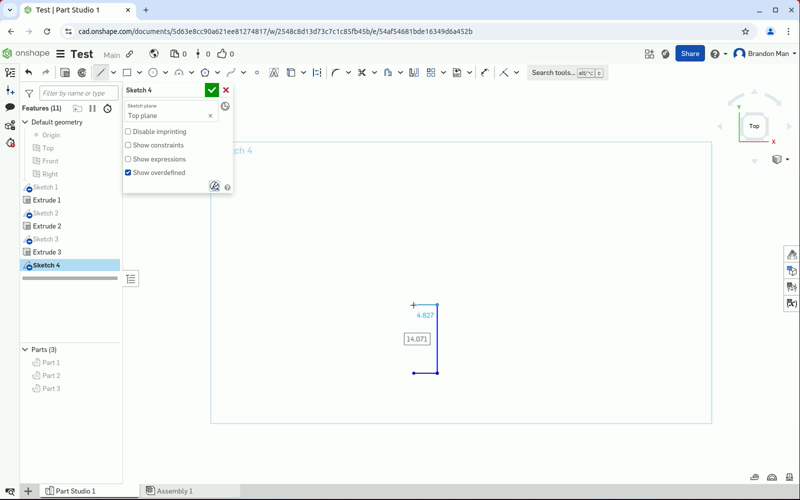
key_down(shift)
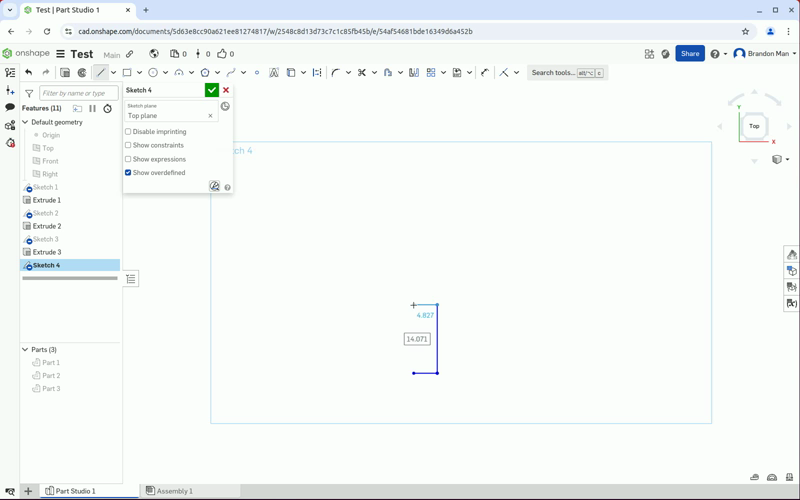
mouse_move(413, 373)
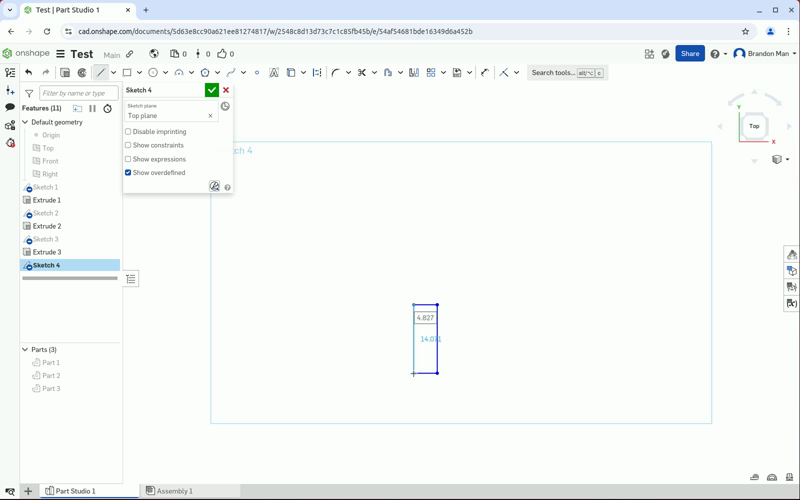
key_up(shift)
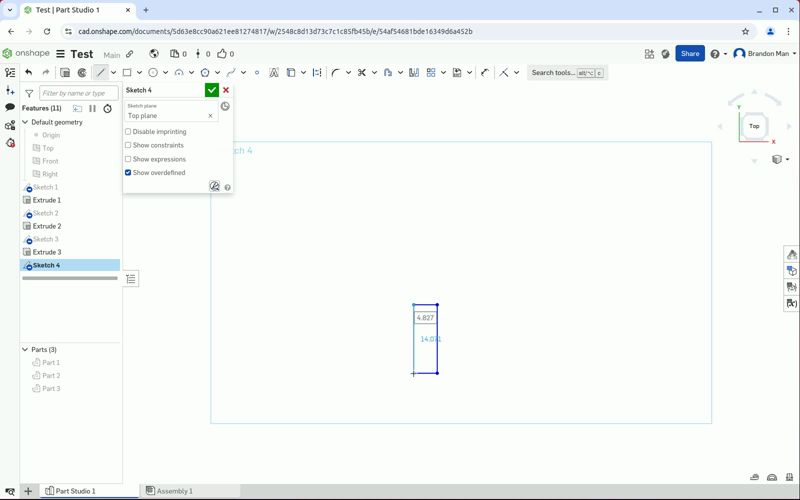
click(413, 373)
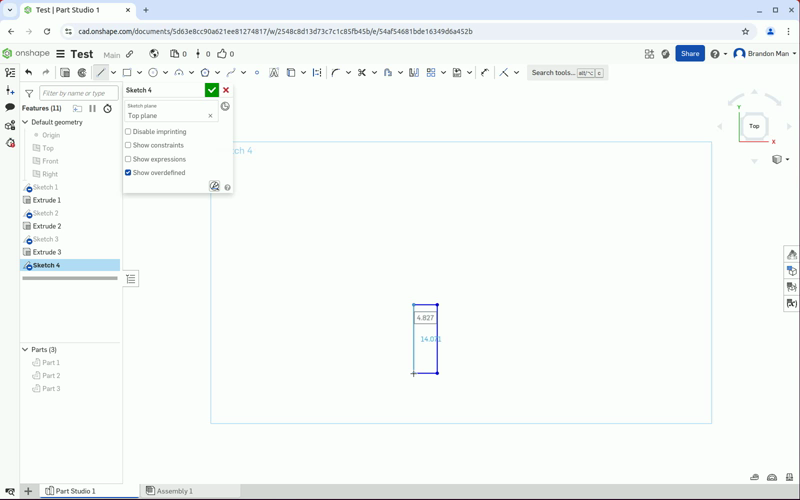
key(esc)
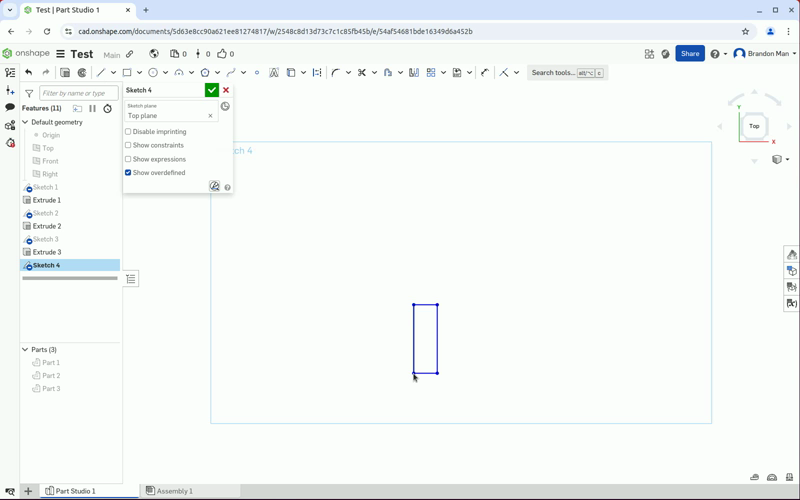
mouse_move(428, 322)
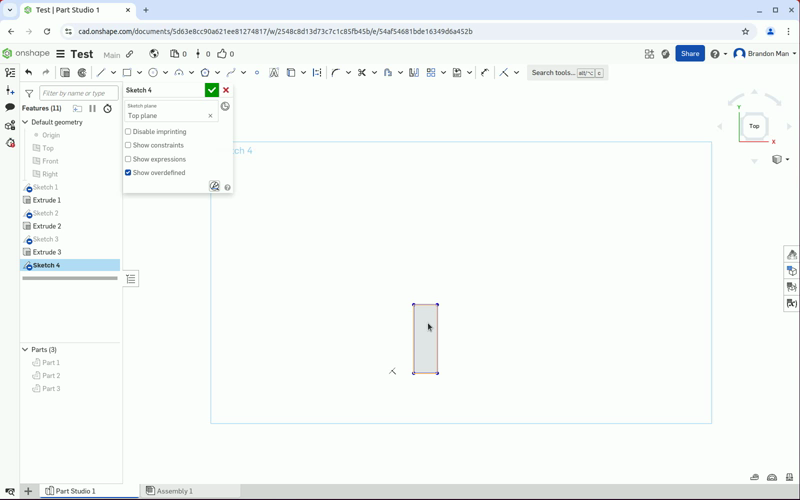
scroll(6)
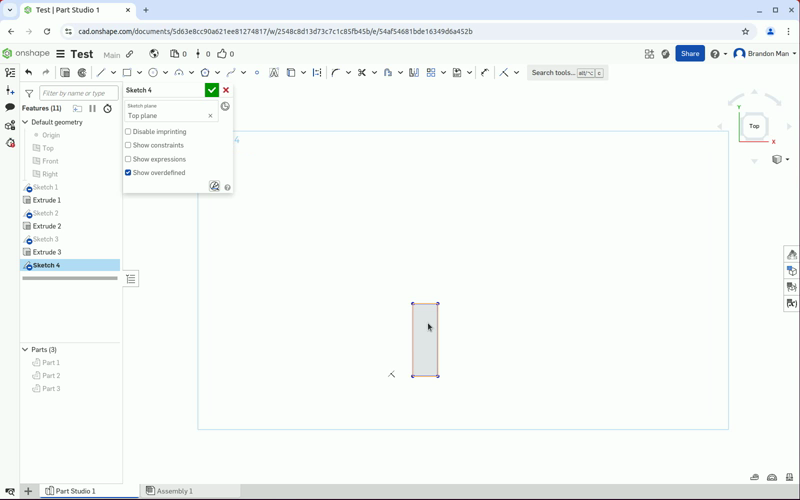
scroll(6)
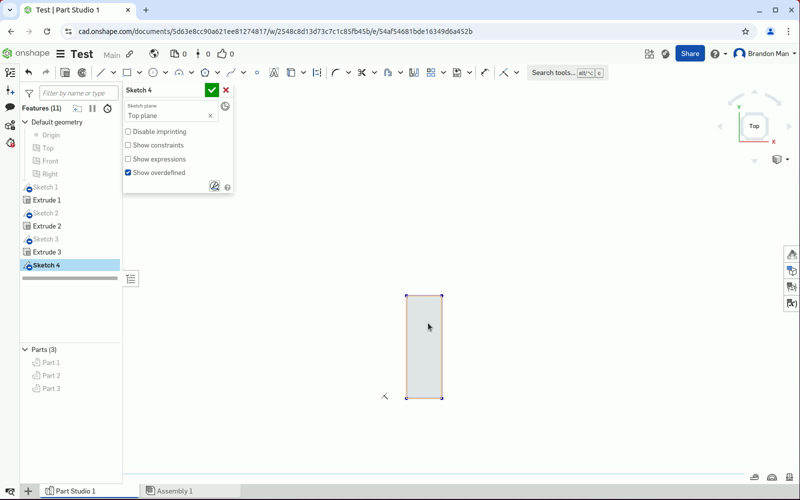
scroll(6)
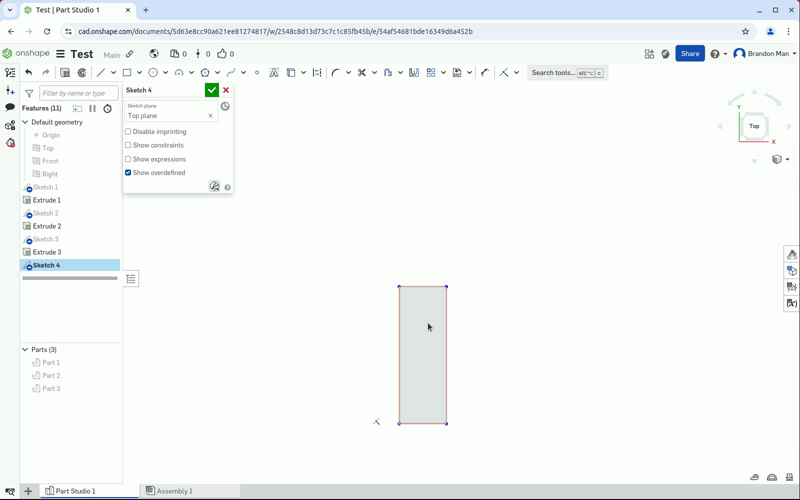
scroll(6)
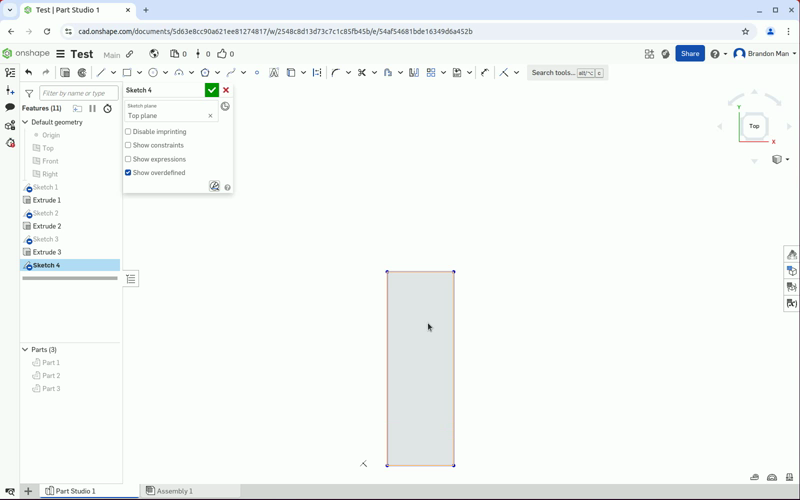
scroll(6)
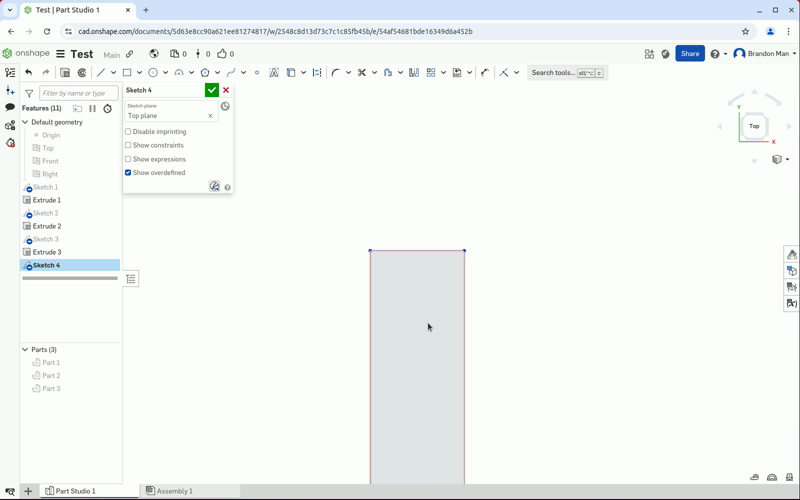
scroll(6)
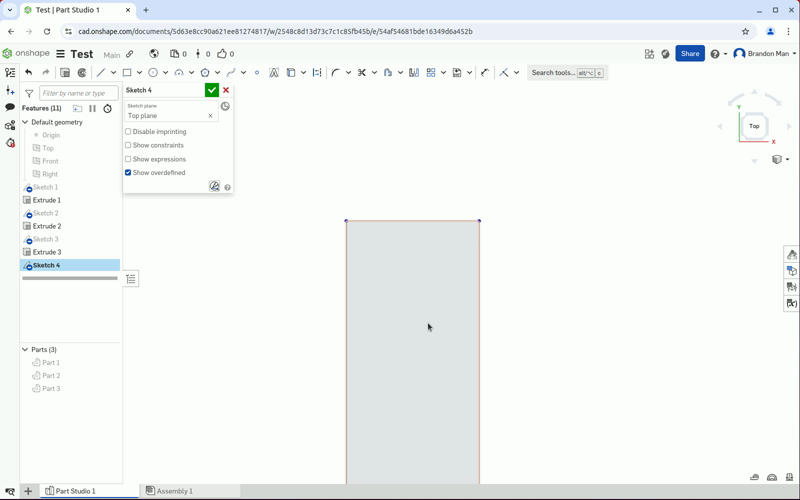
scroll(6)
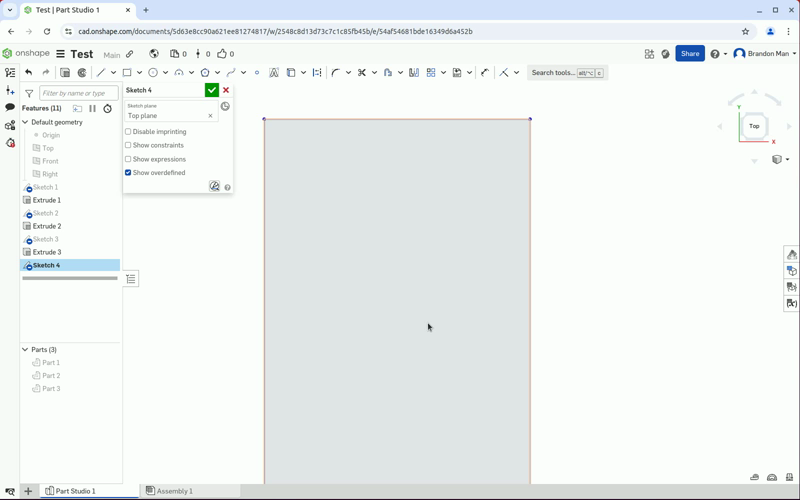
click(428, 322)
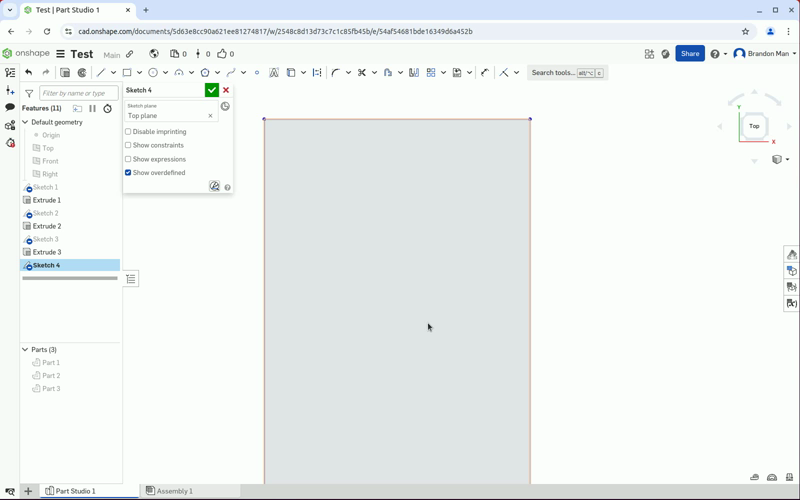
scroll(-6)
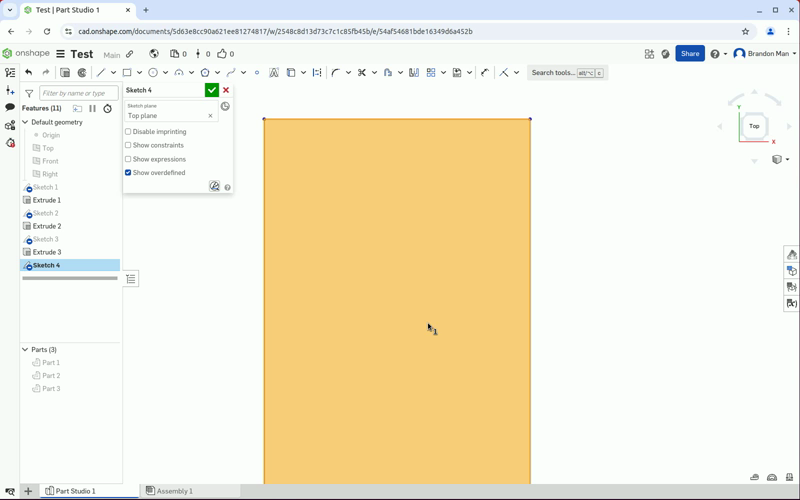
scroll(-6)
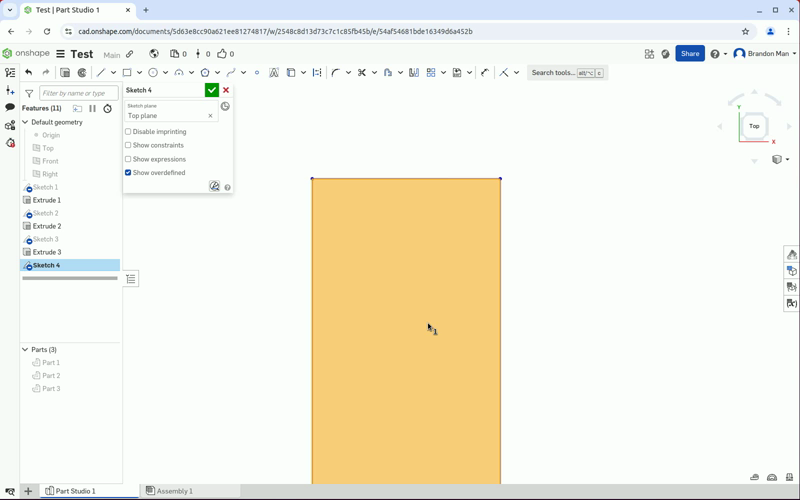
scroll(-6)
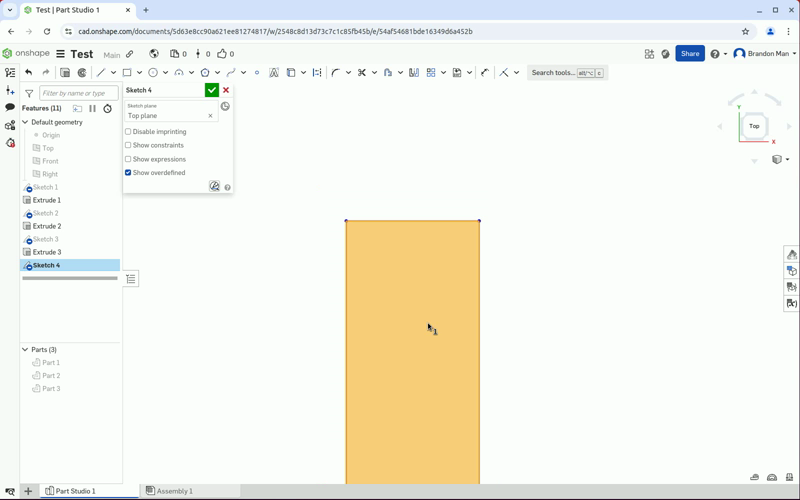
scroll(-6)
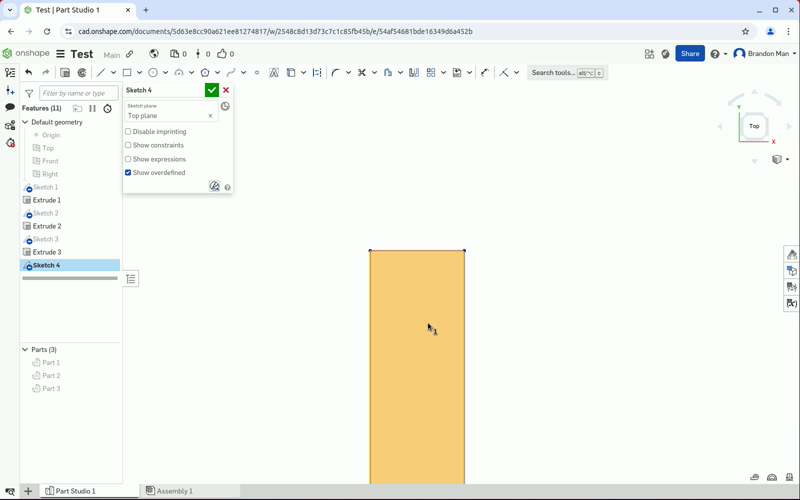
scroll(-6)
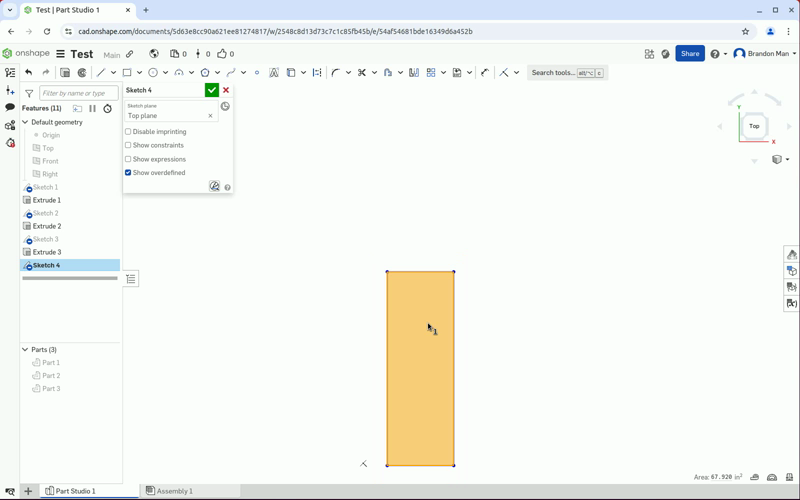
scroll(-6)
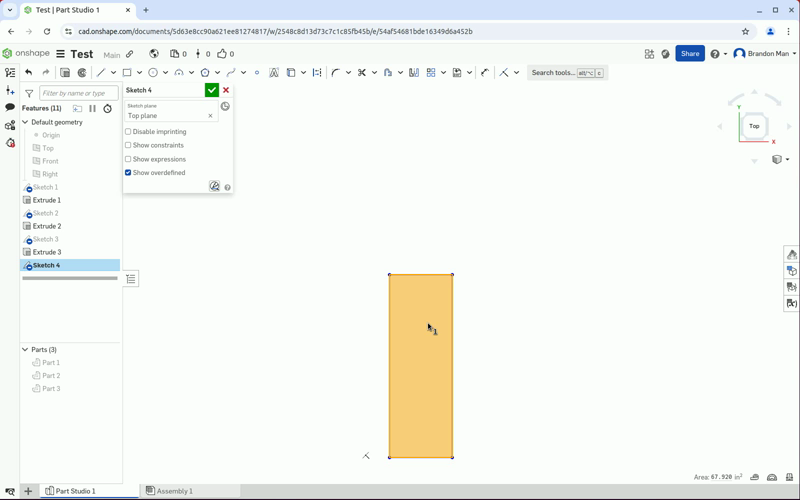
scroll(-6)
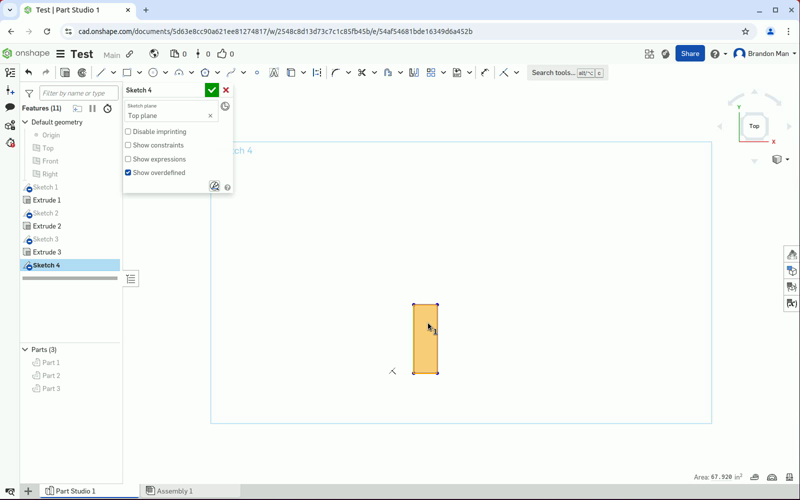
mouse_move(73, 352)
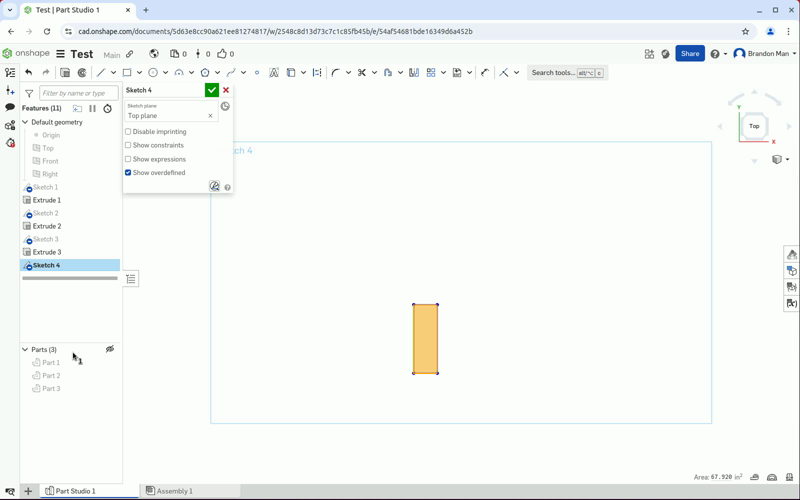
key(shift+y)
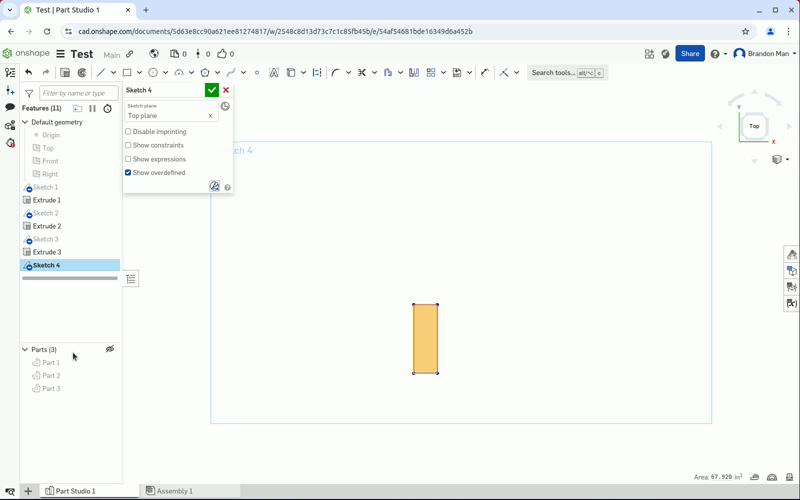
key(shift+e)
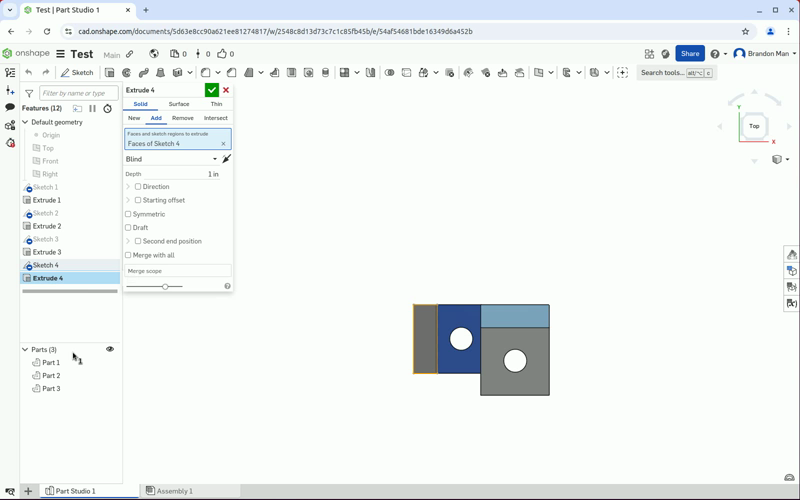
mouse_move(143, 106)
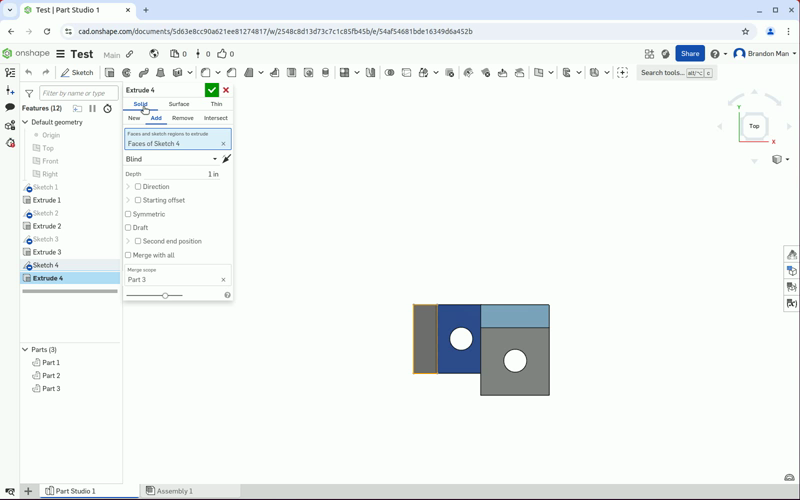
click(143, 106)
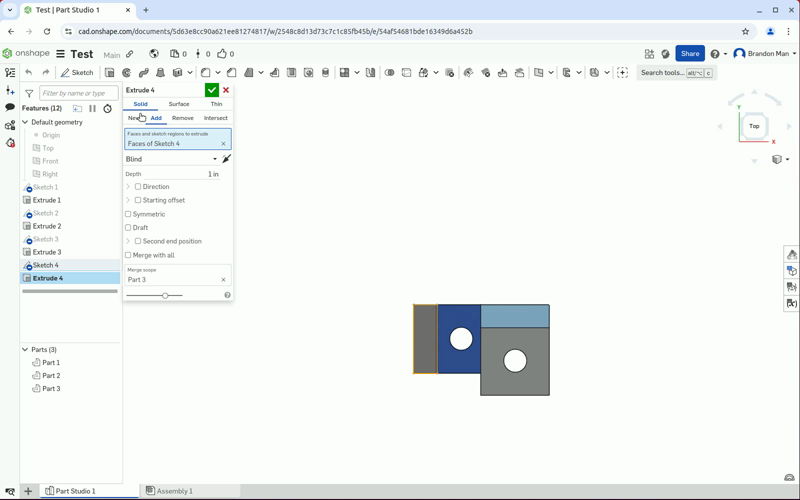
mouse_move(137, 120)
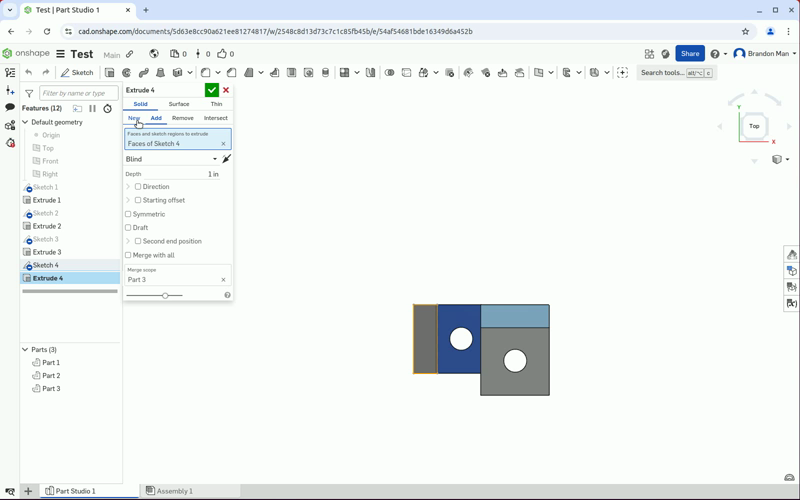
click(137, 120)
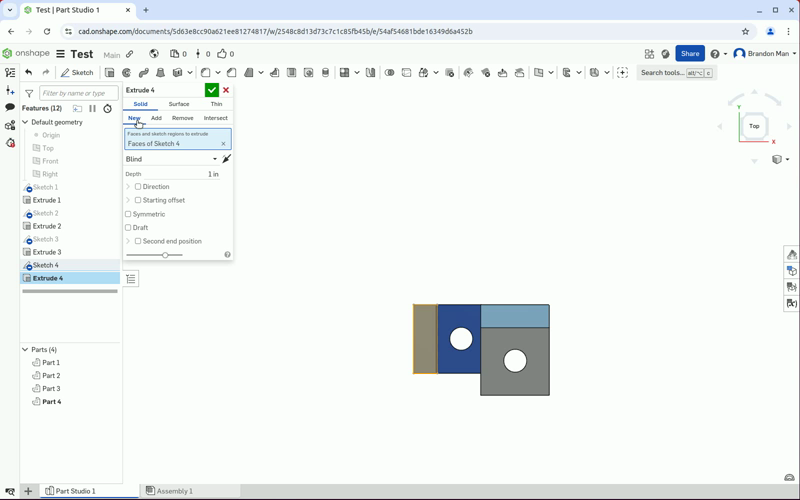
key(tab, 4)
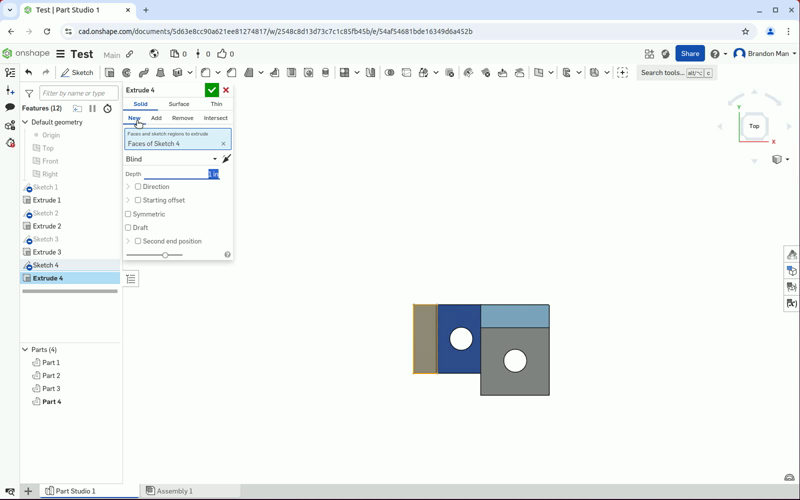
text(4.574)
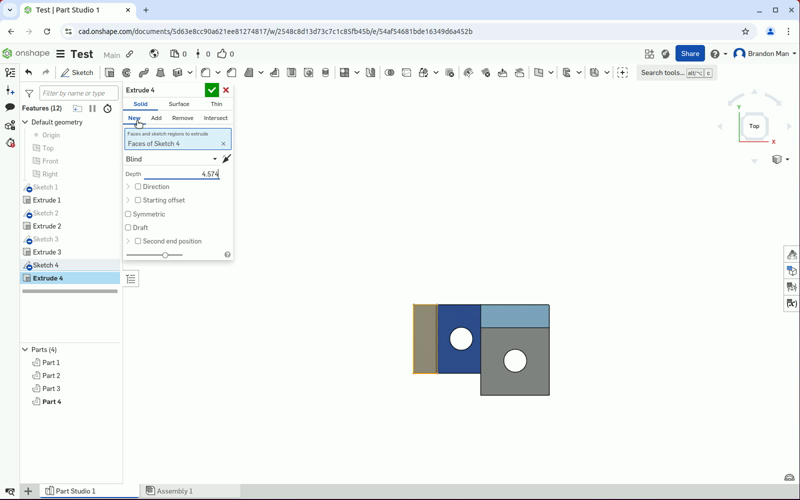
key(tab, 3)
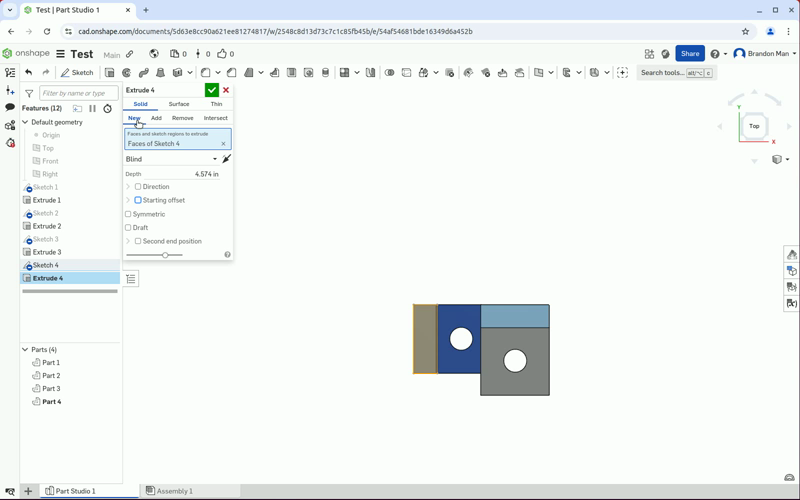
key(tab, 2)
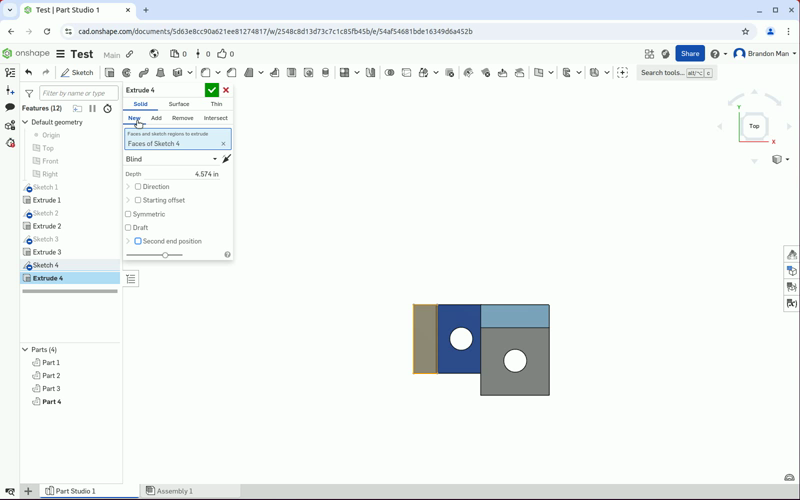
key(space)
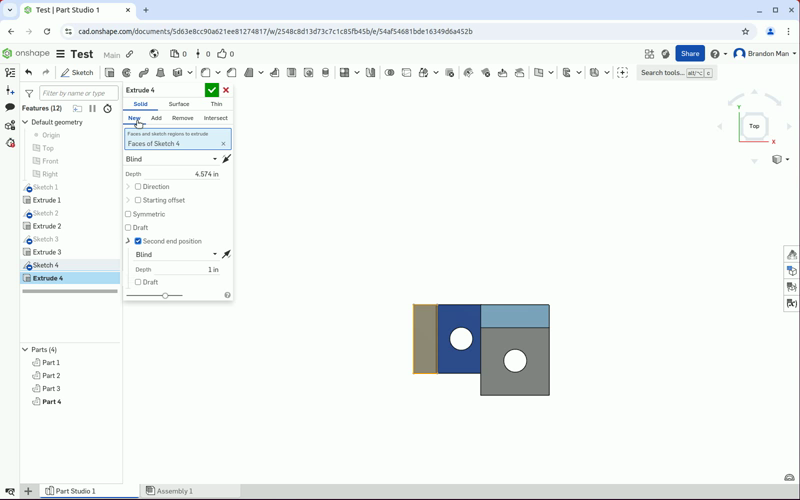
key(tab, 3)
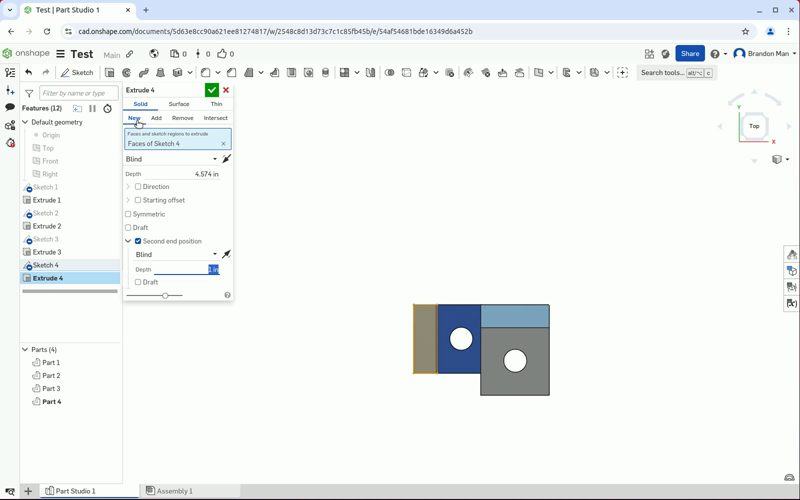
text(4.574)
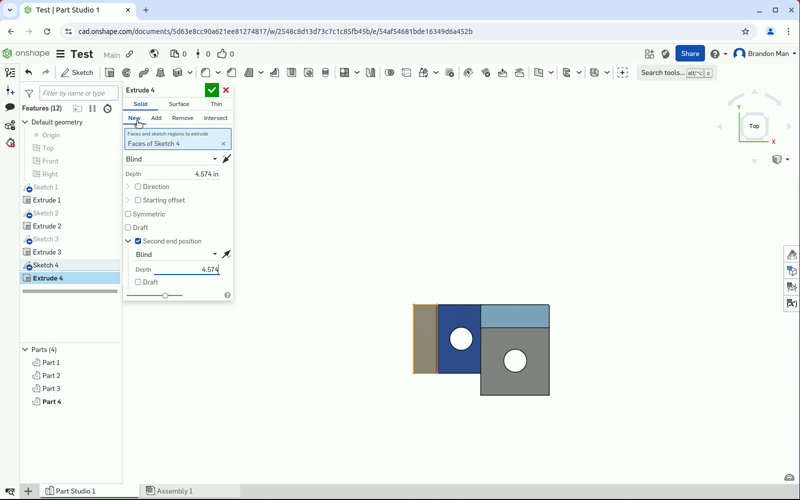
key(enter)
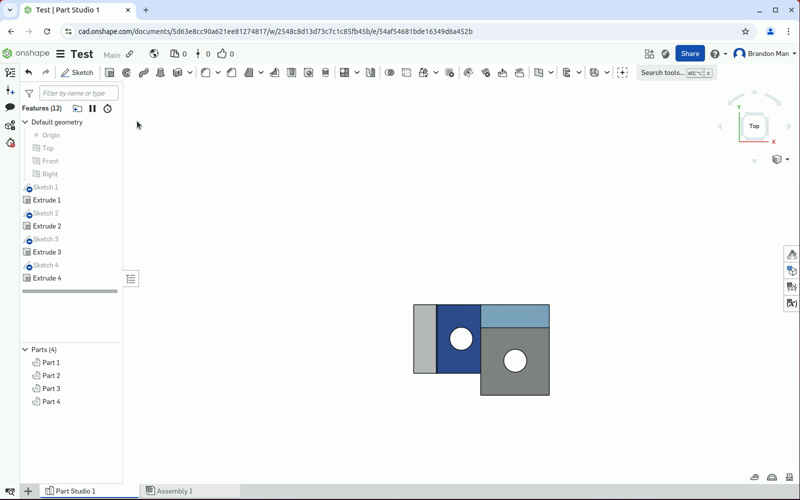
key(shift+h)
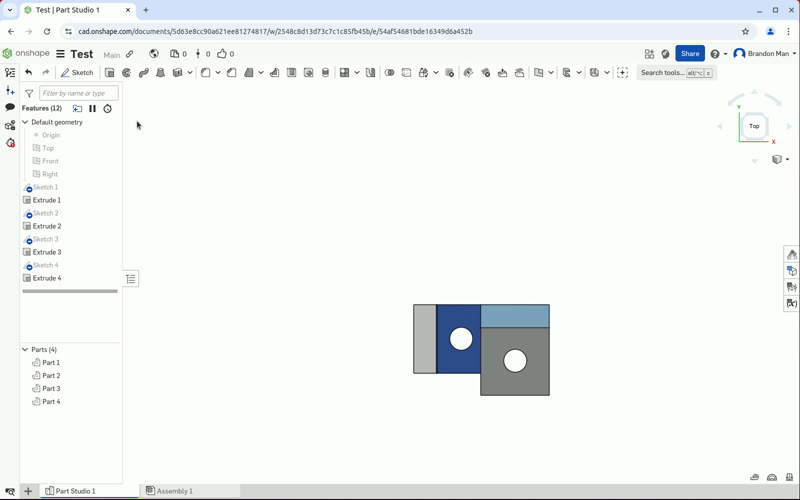
key(shift+h)
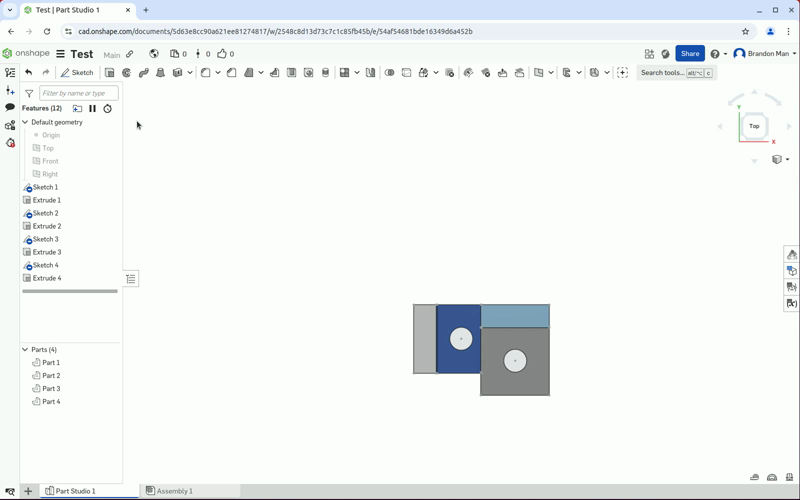
key(shift+7)
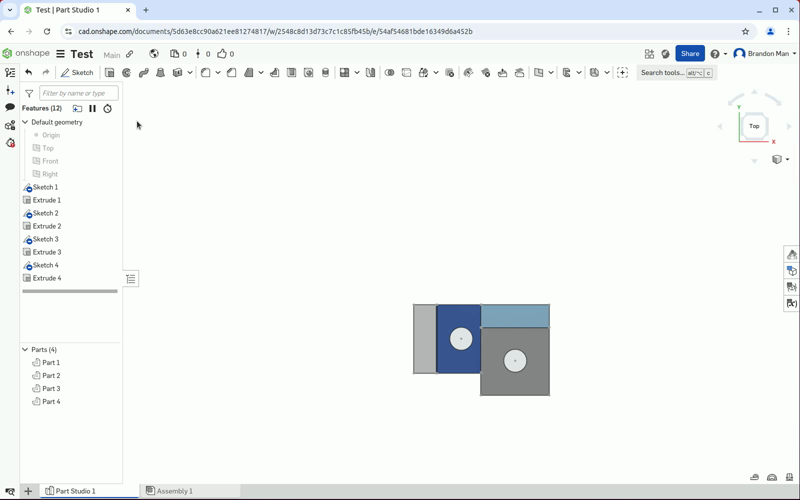
key(up, 3)
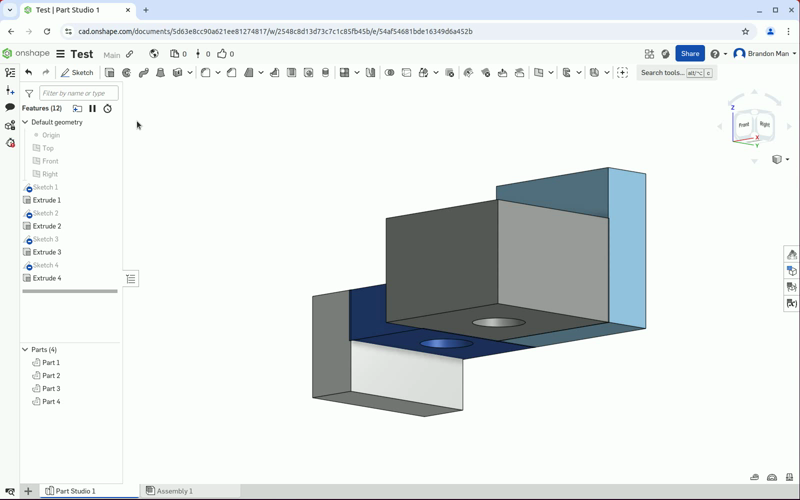
key(left, 3)
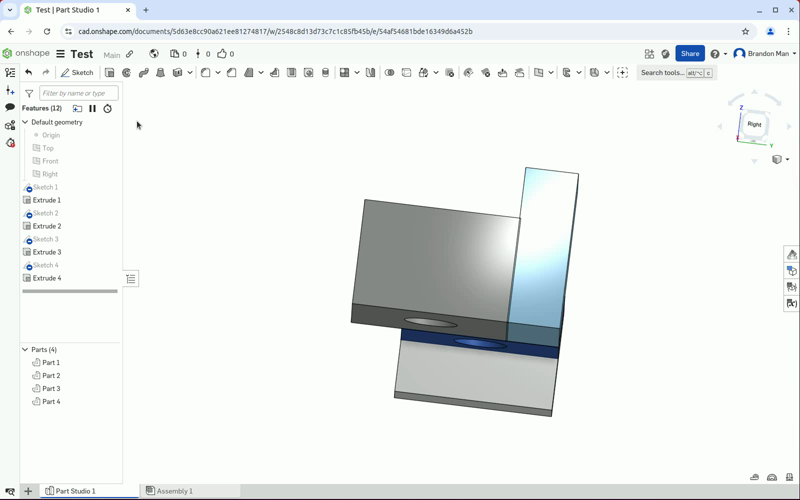
key(right, 3)
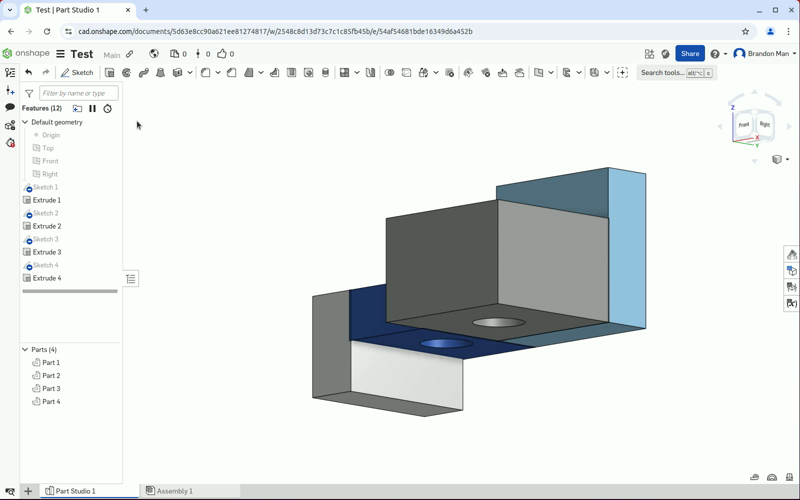
key(down, 3)
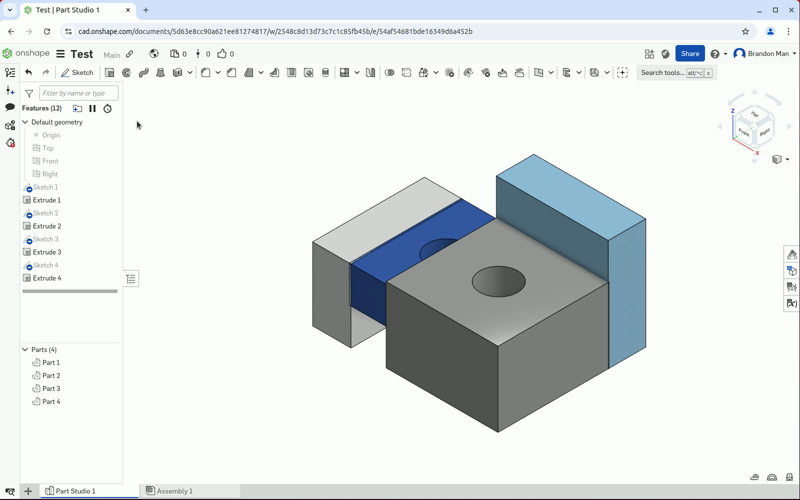
mouse_move(73, 189)
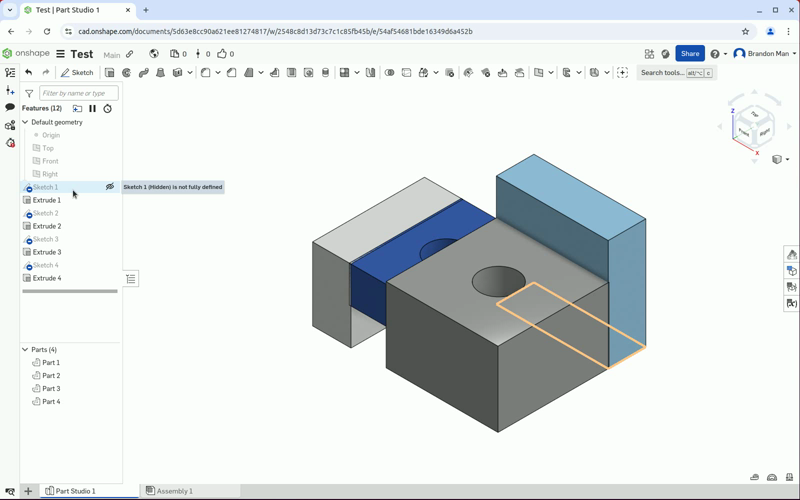
click(73, 189)